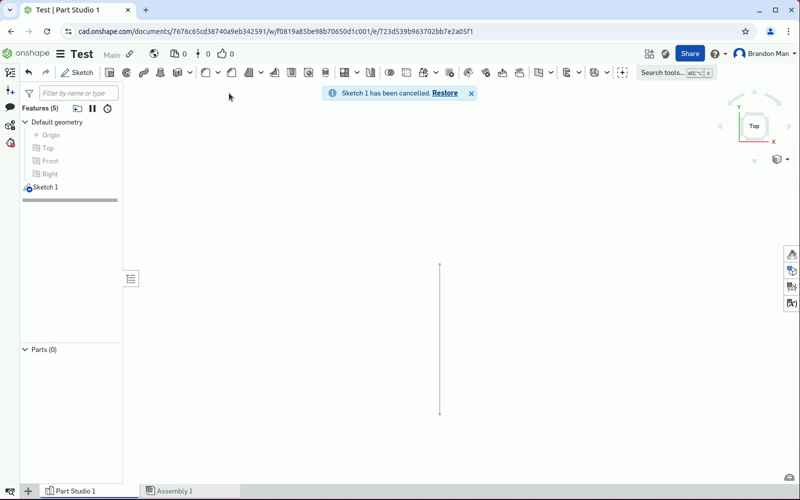
key(shift+h)
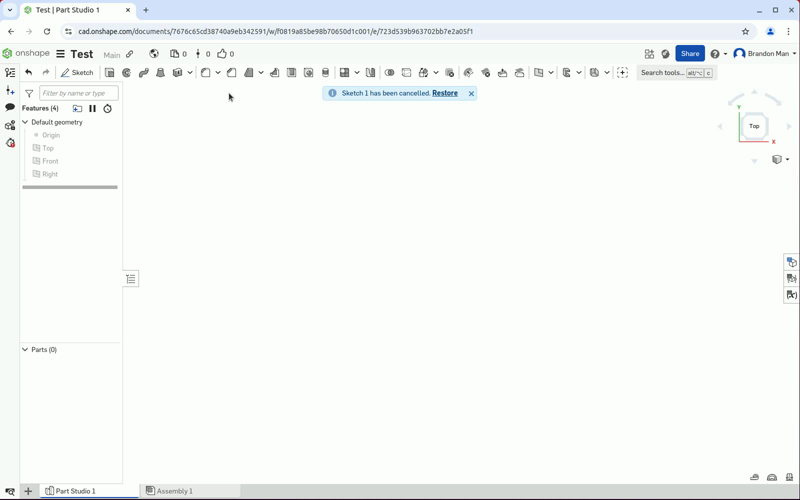
mouse_move(73, 352)
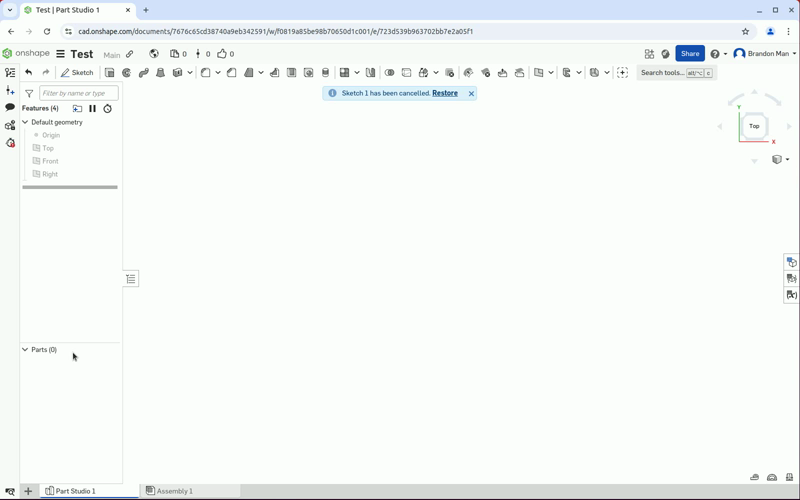
key(y)
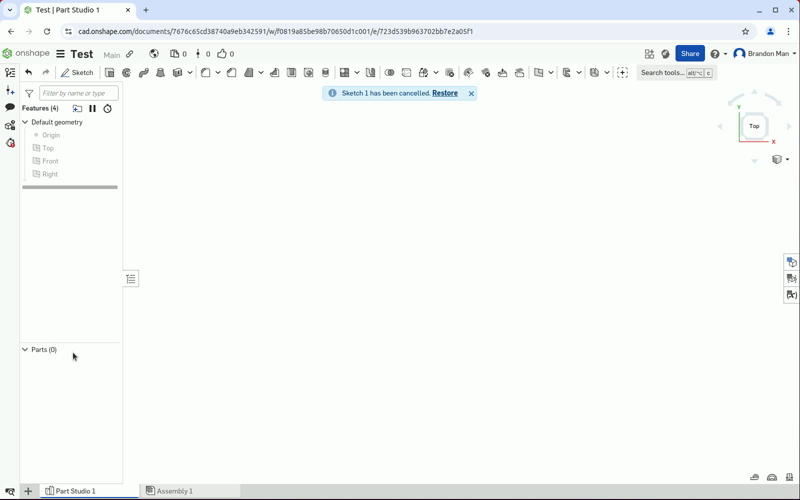
key(shift+p)
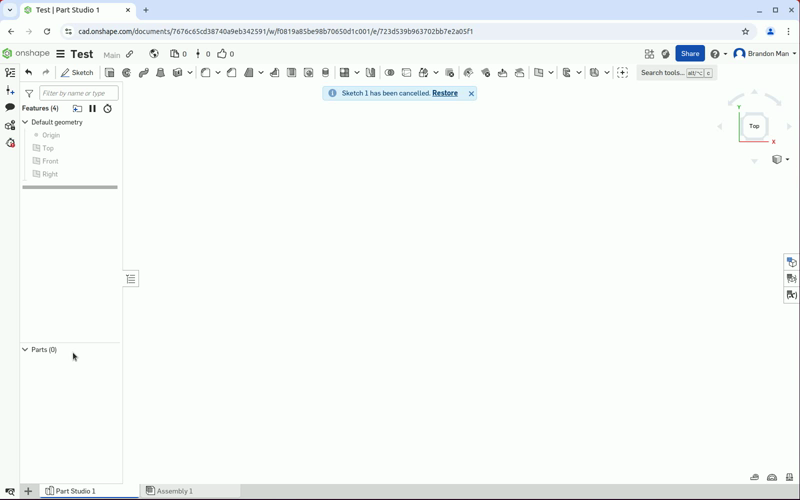
key(space)
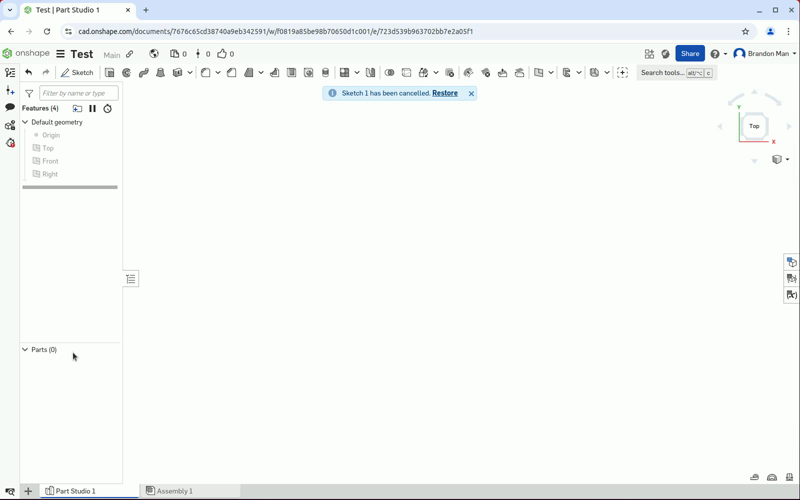
key_down(shift)
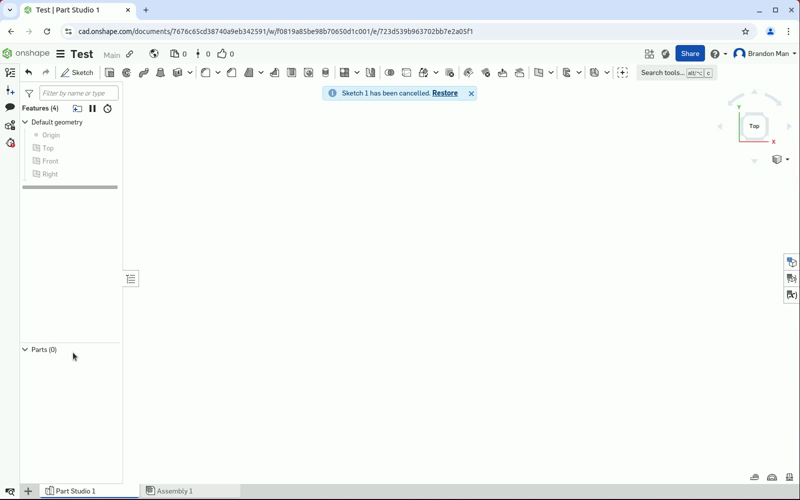
key(up)
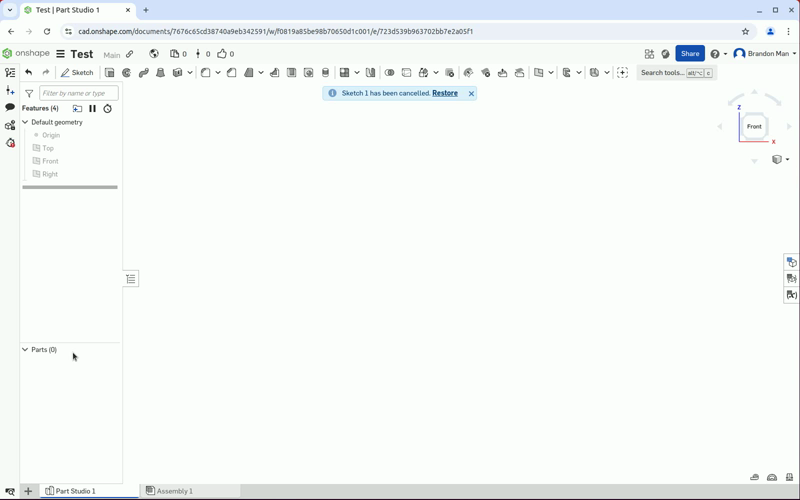
key_up(shift)
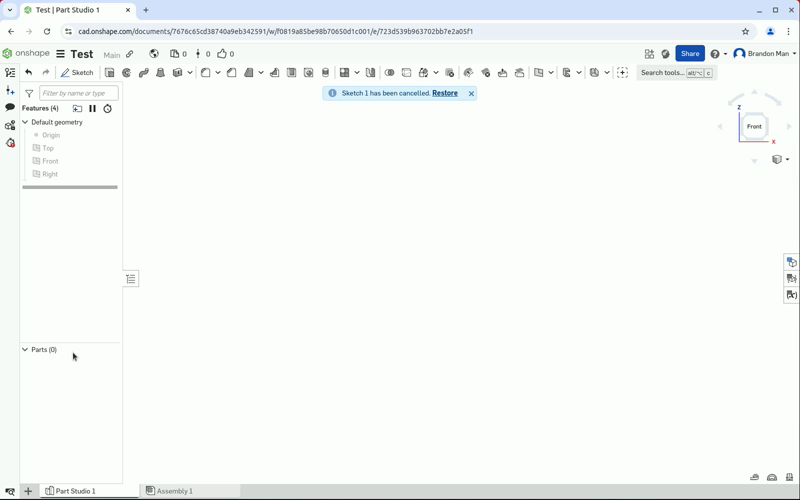
mouse_move(73, 352)
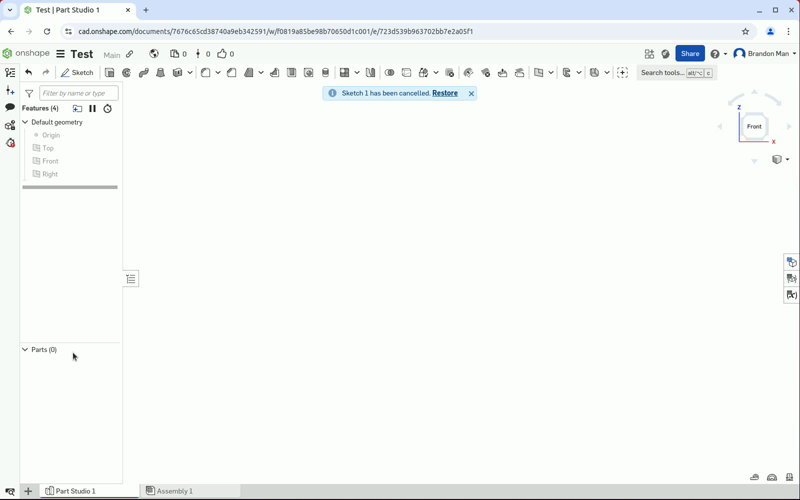
key(shift+y)
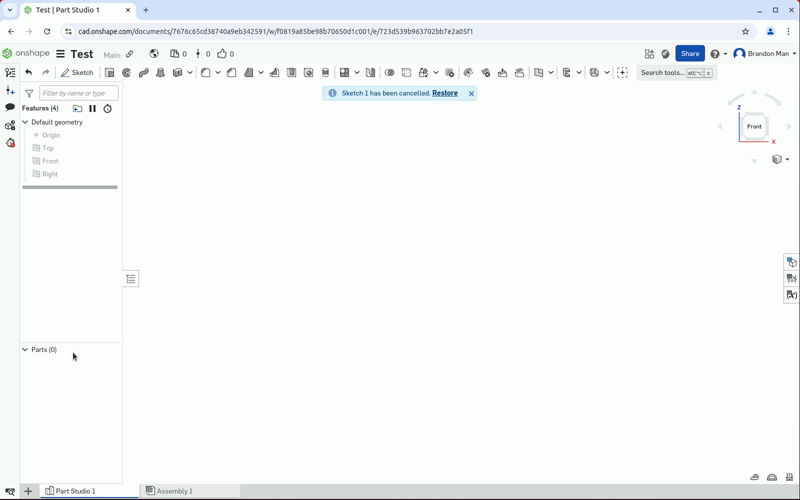
key(shift+s)
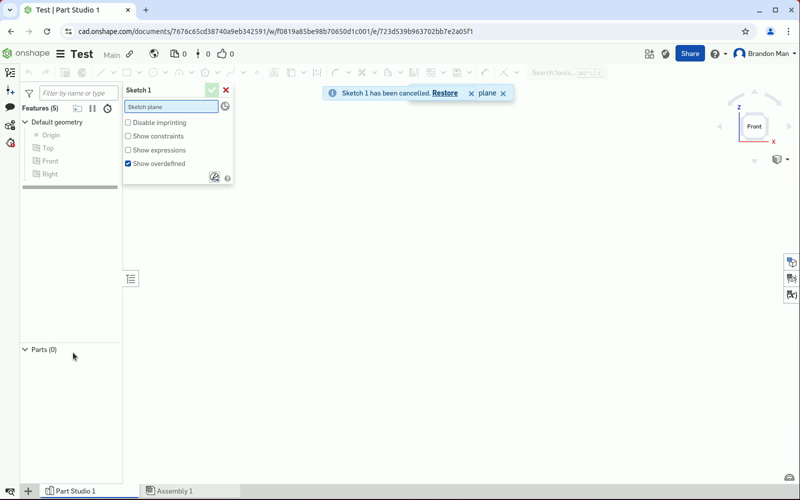
mouse_move(73, 163)
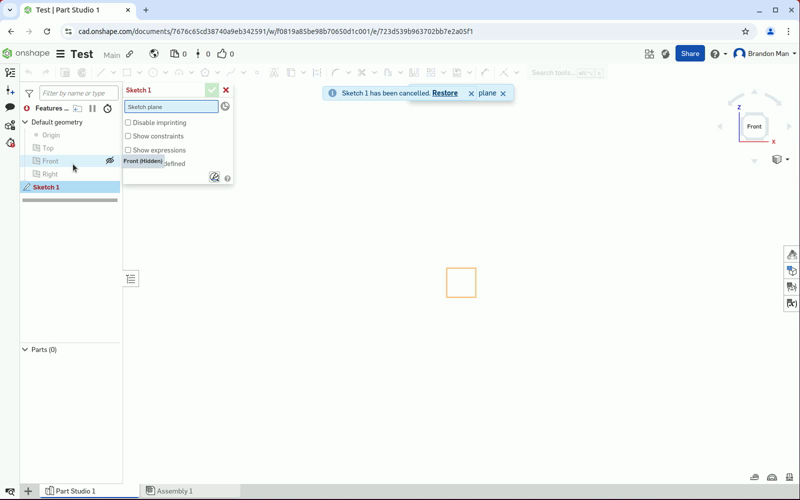
click(73, 163)
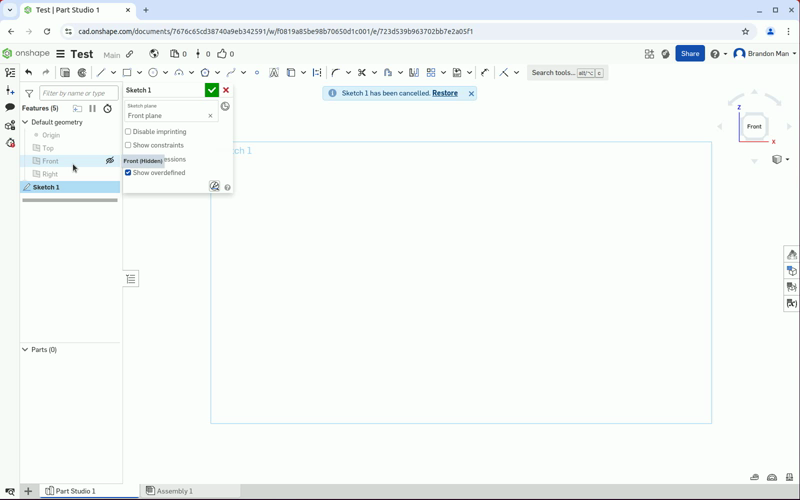
mouse_move(73, 352)
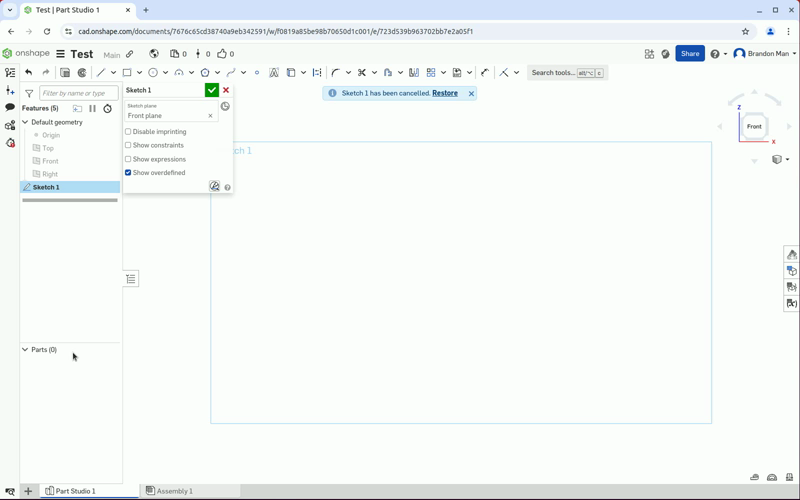
key(y)
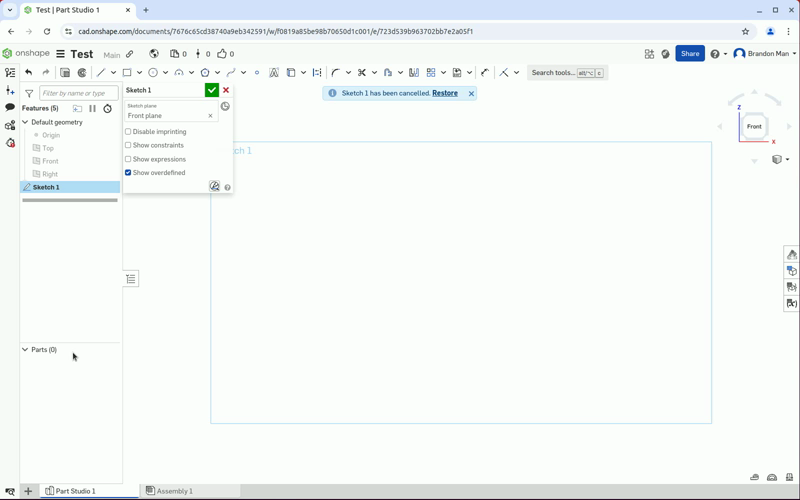
key(c)
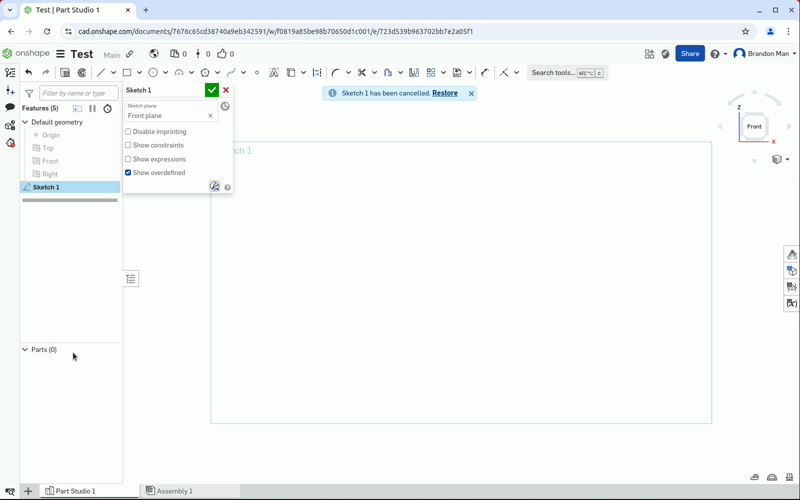
key_down(shift)
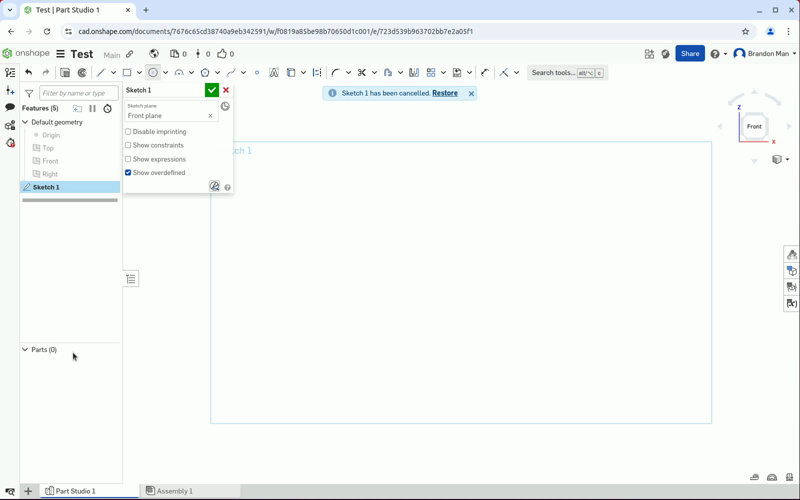
mouse_move(461, 252)
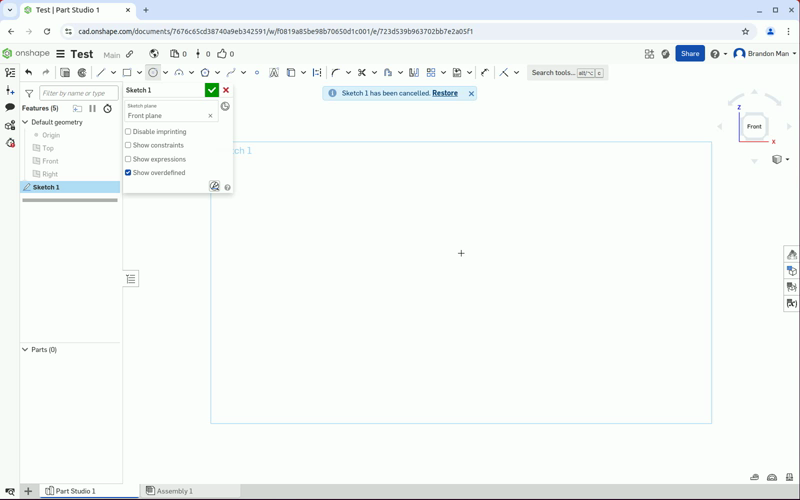
click(461, 252)
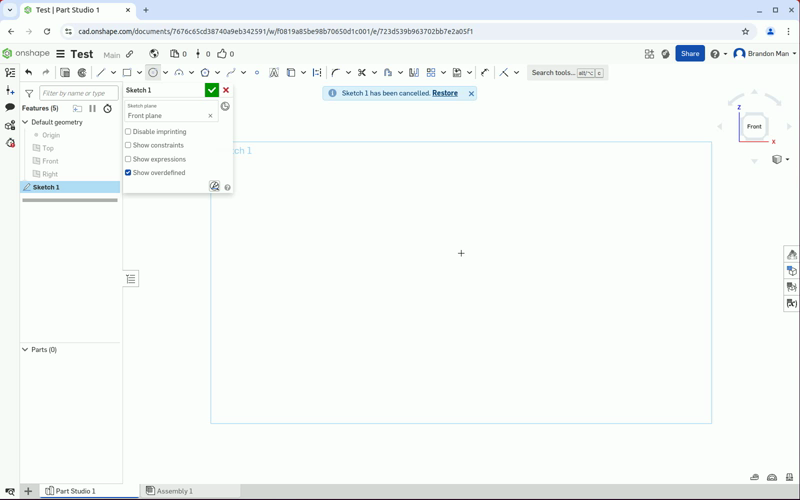
key_up(shift)
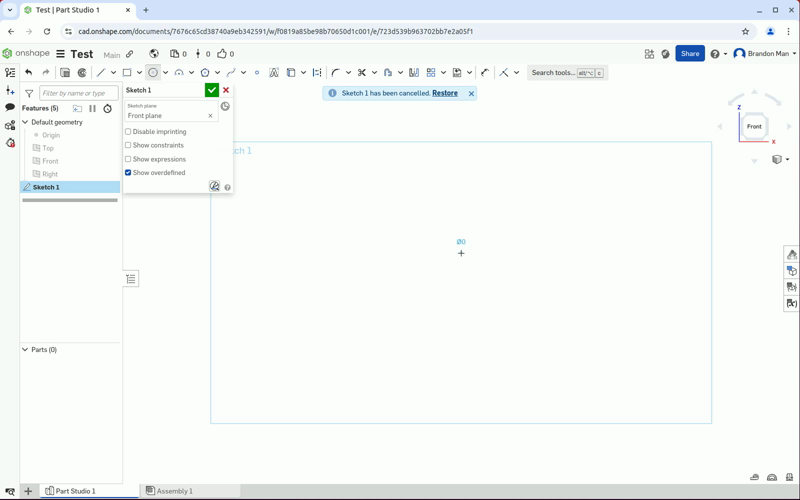
mouse_move(466, 252)
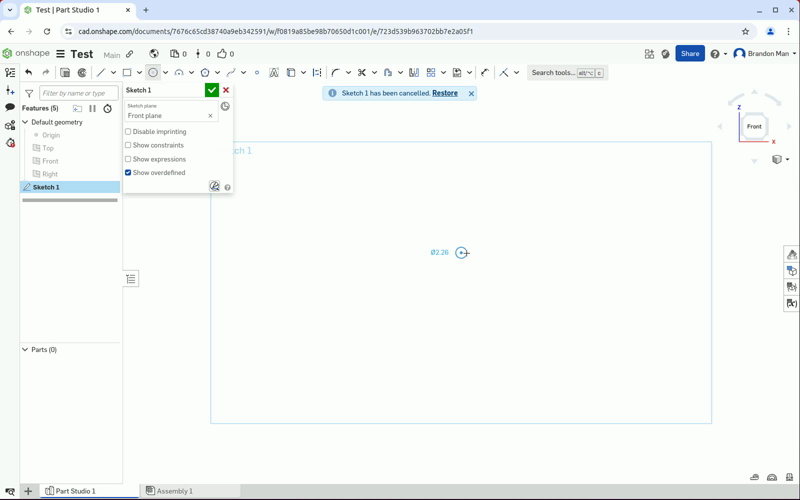
click(466, 252)
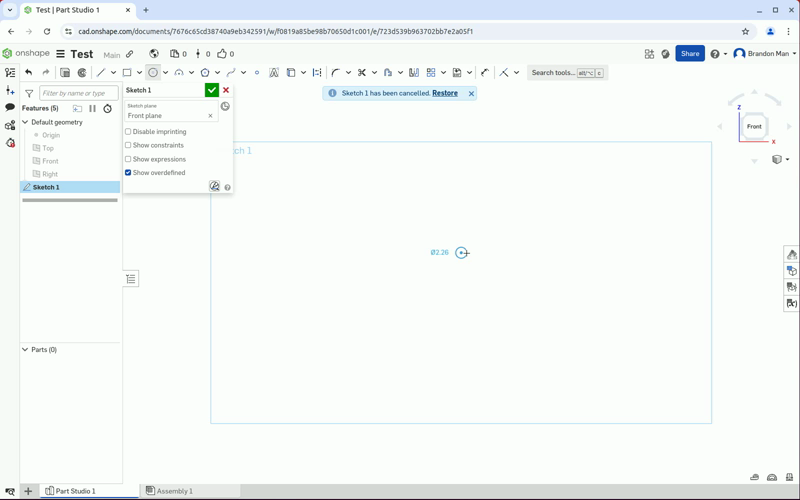
key(esc)
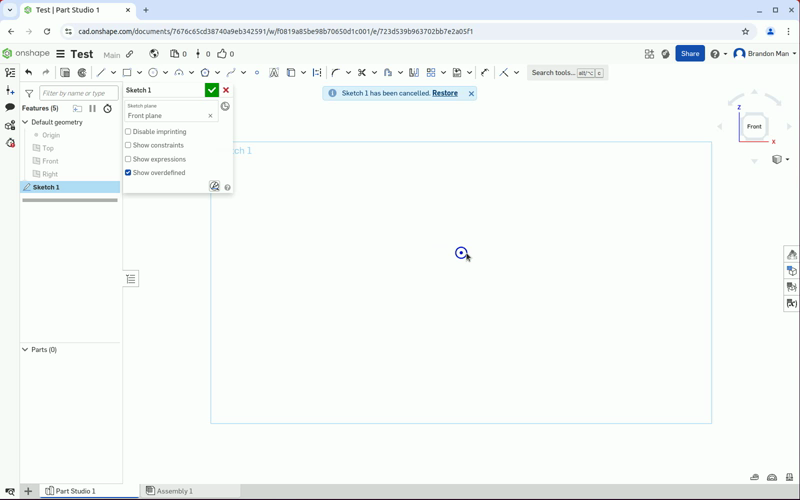
key(c)
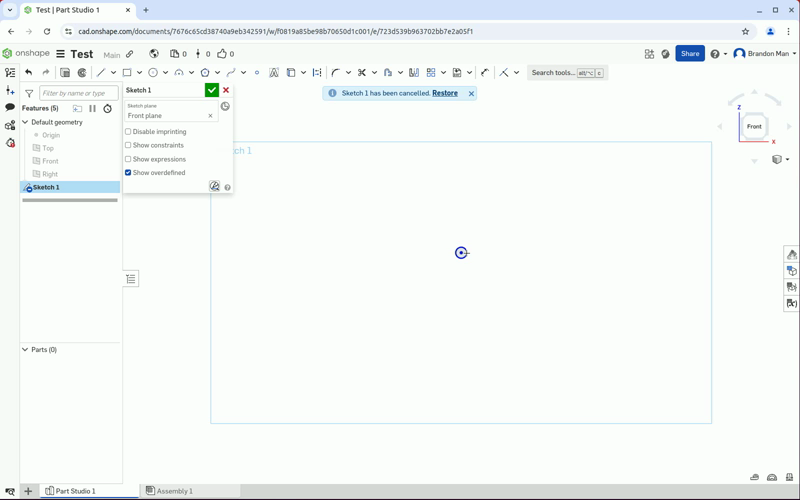
key_down(shift)
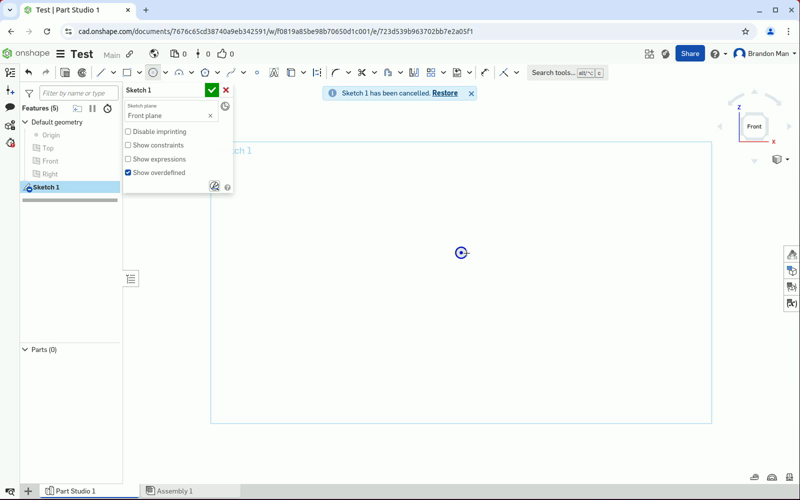
mouse_move(461, 252)
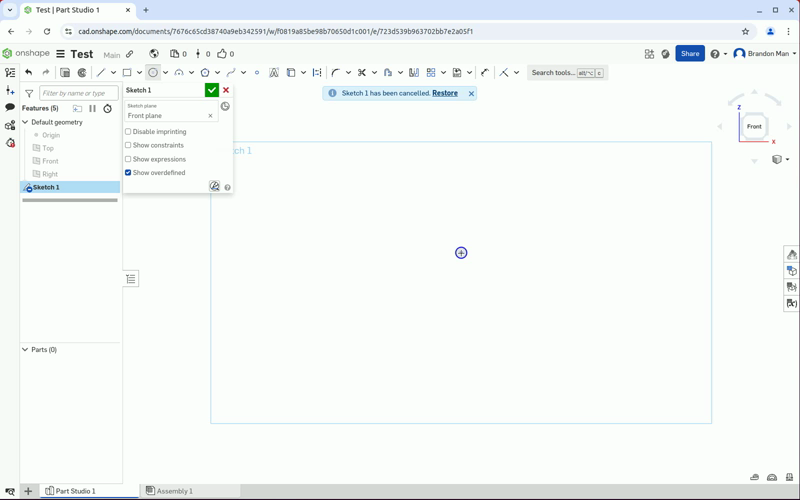
click(461, 252)
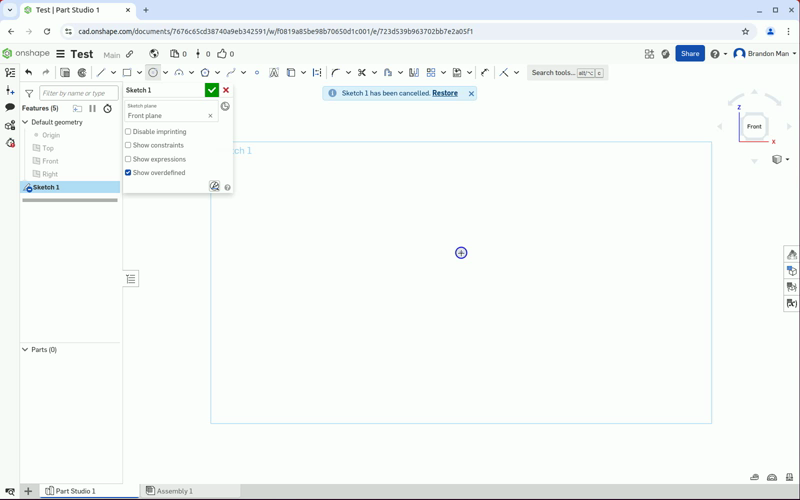
key_up(shift)
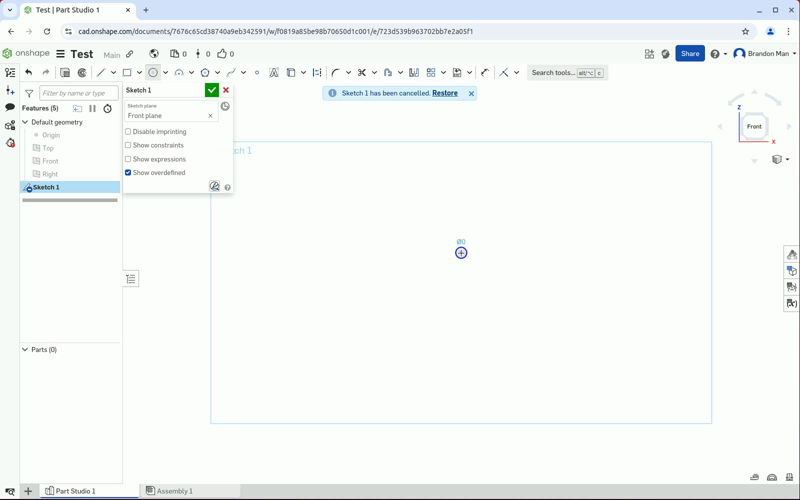
mouse_move(466, 252)
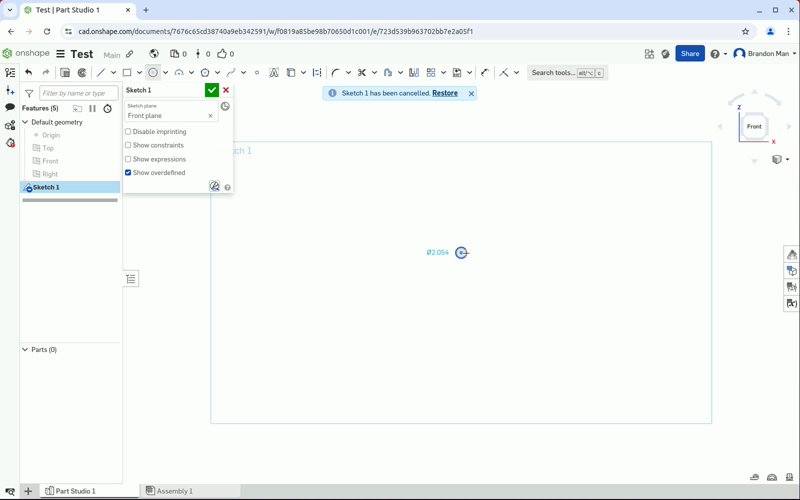
scroll(6)
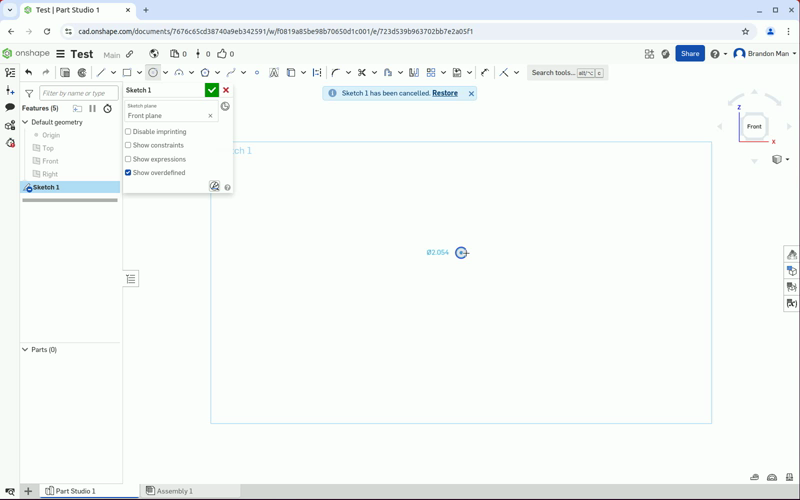
scroll(6)
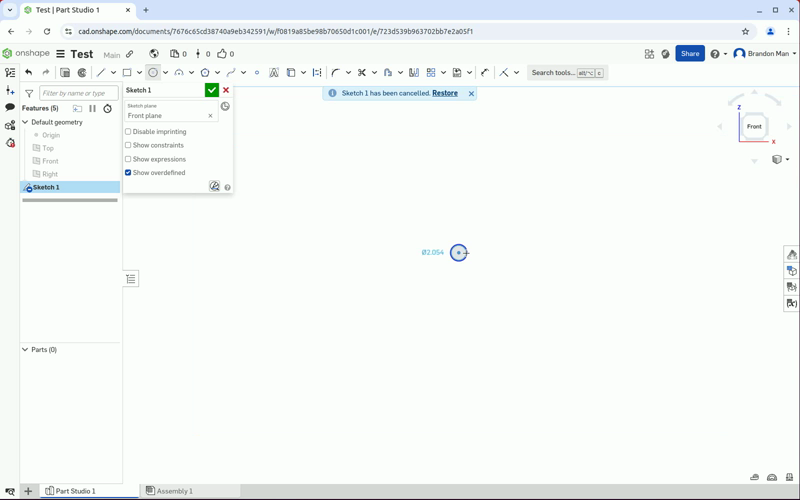
scroll(6)
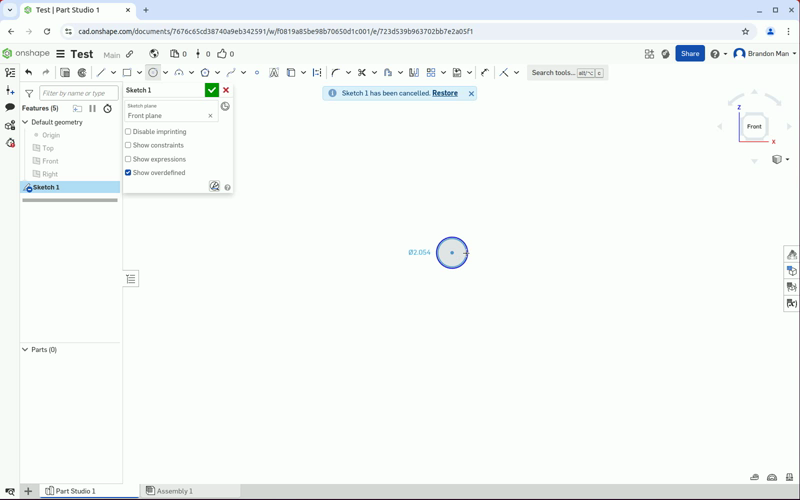
scroll(6)
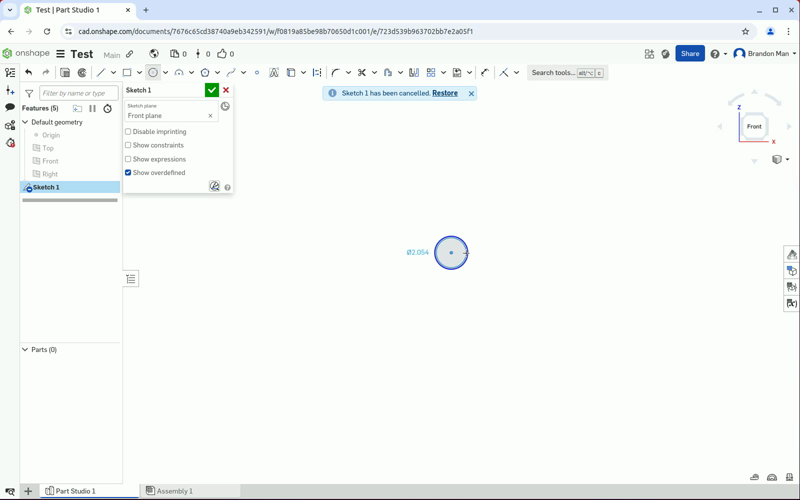
scroll(6)
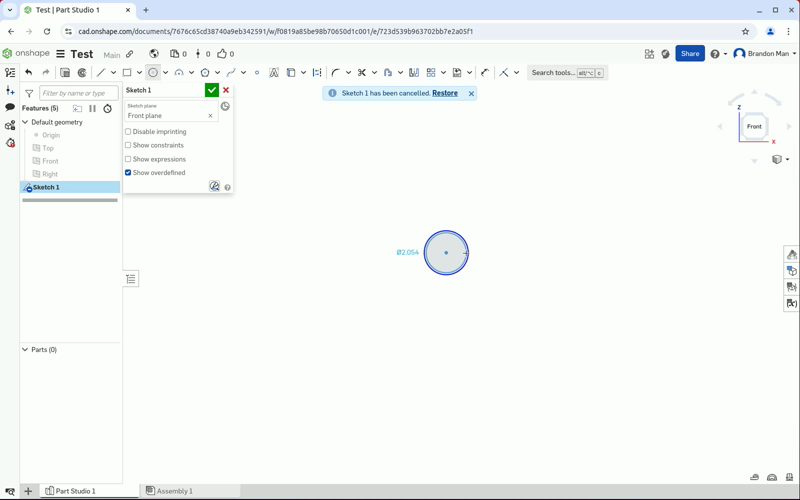
scroll(6)
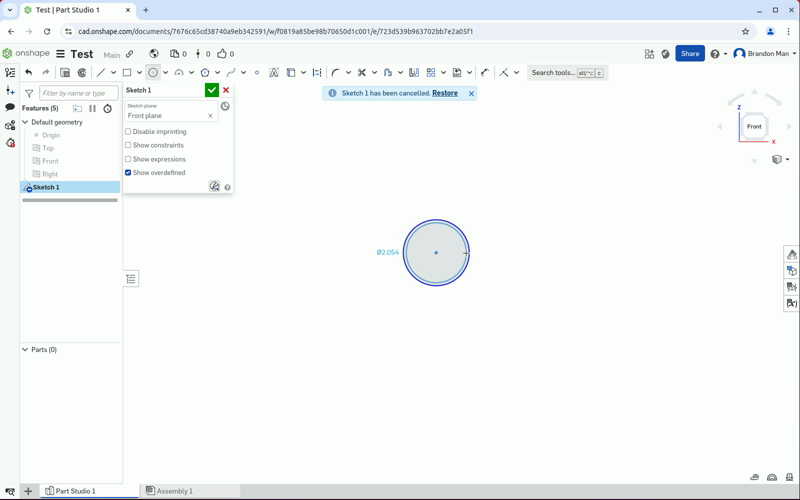
scroll(6)
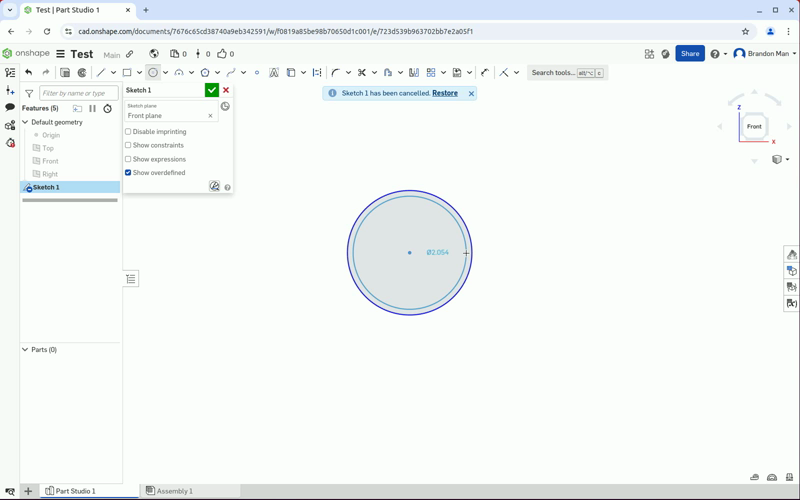
click(466, 252)
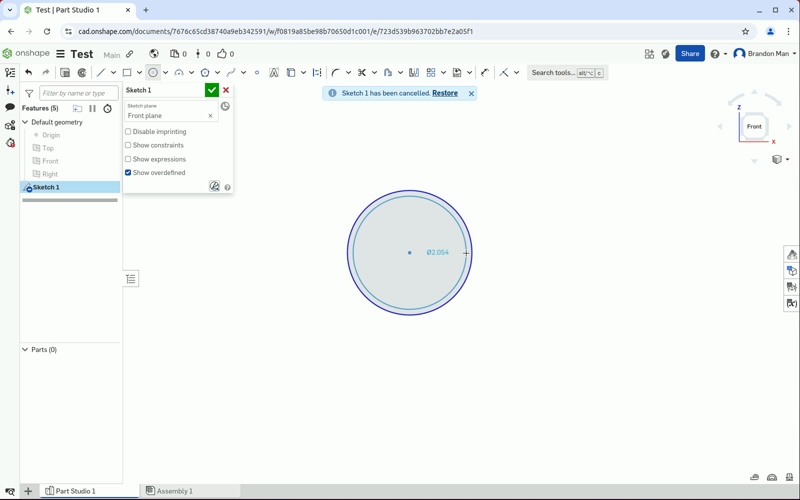
scroll(-6)
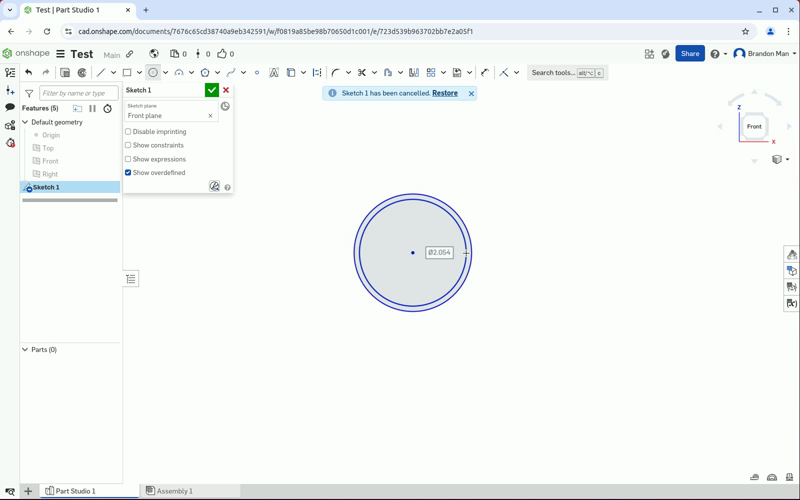
scroll(-6)
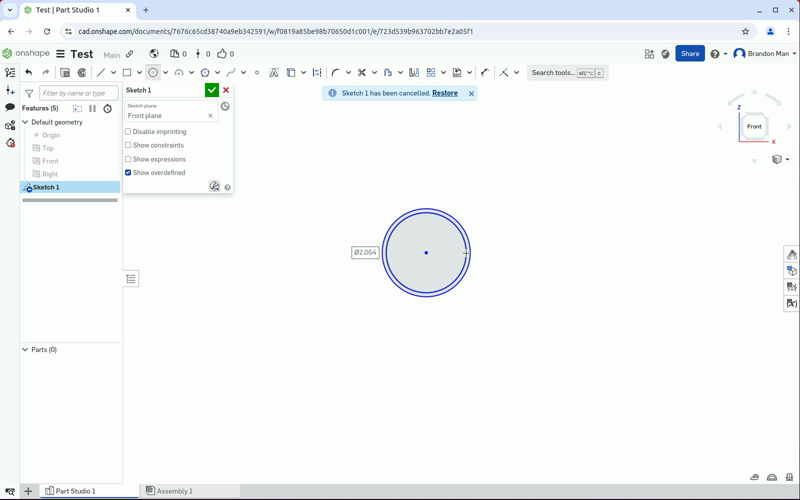
scroll(-6)
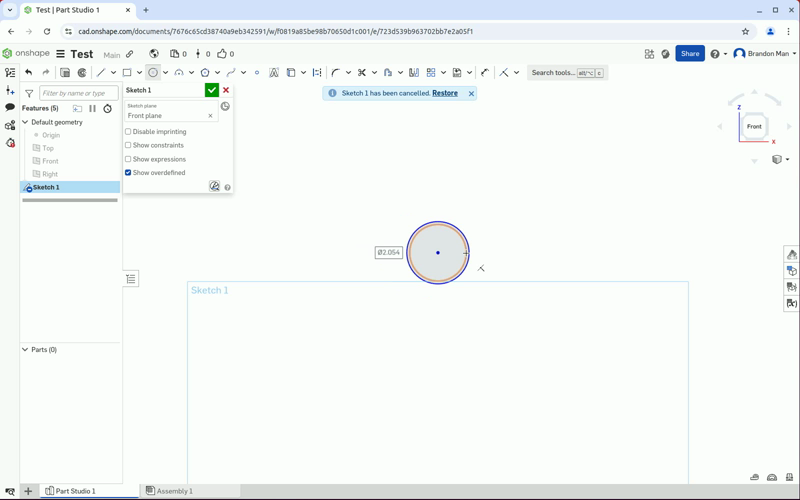
scroll(-6)
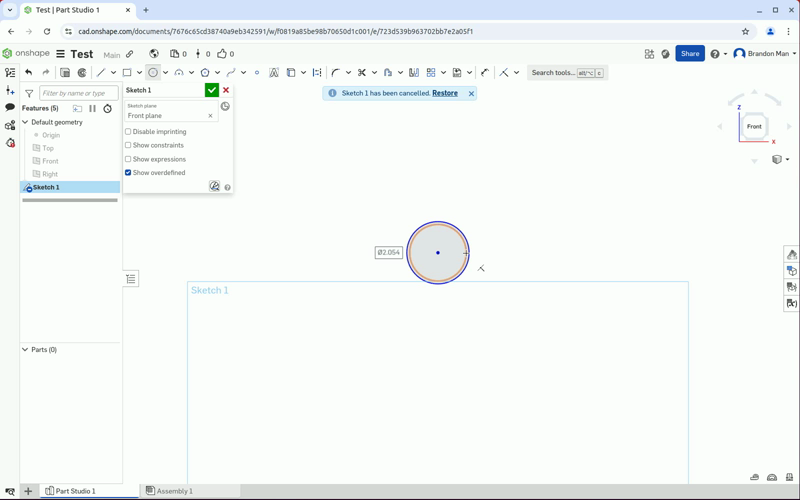
scroll(-6)
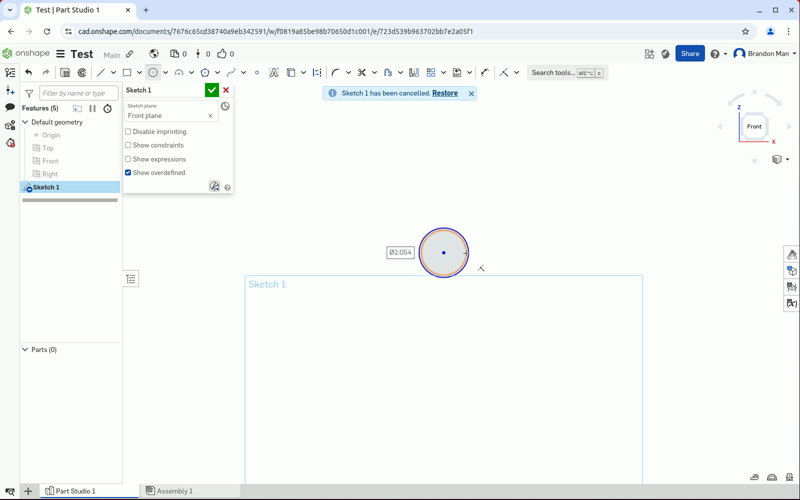
scroll(-6)
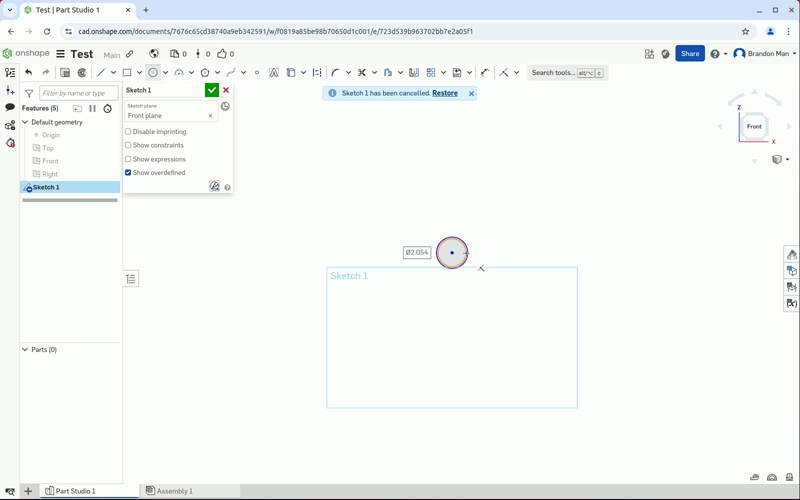
scroll(-6)
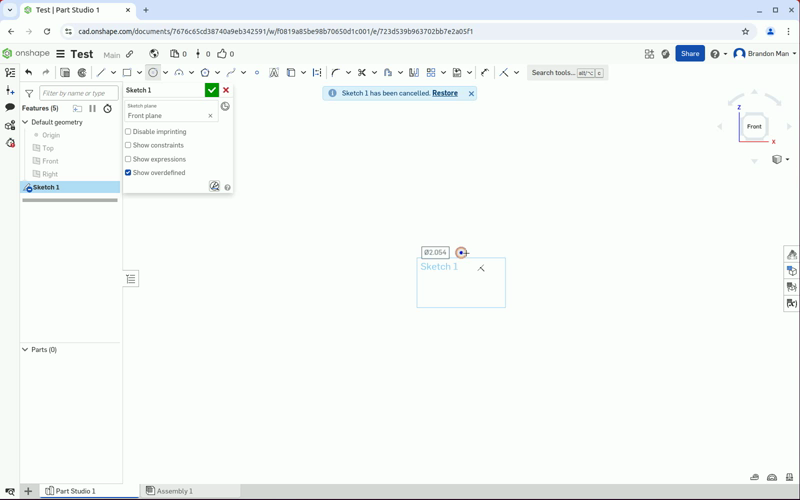
key(esc)
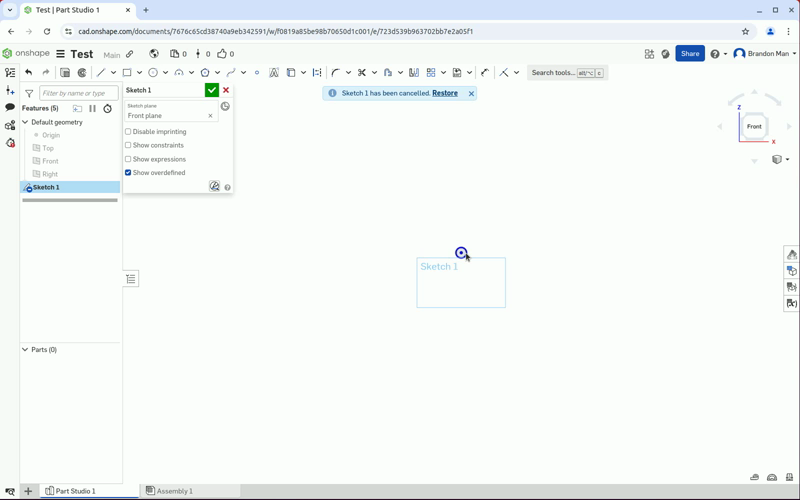
mouse_move(458, 256)
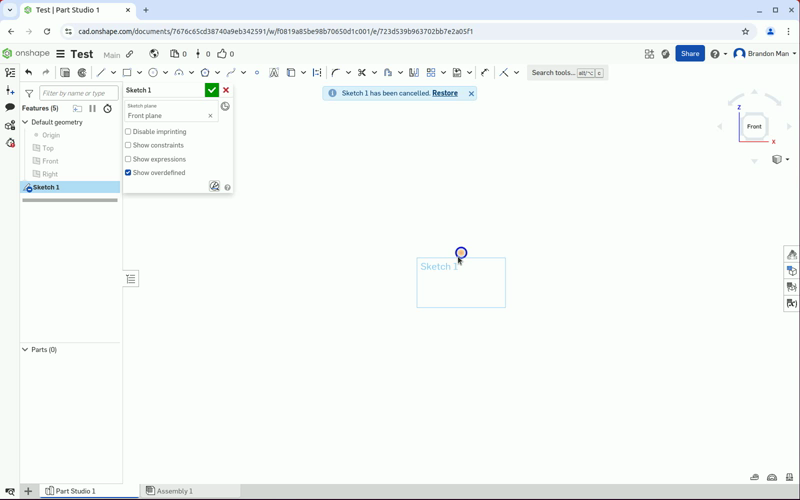
scroll(6)
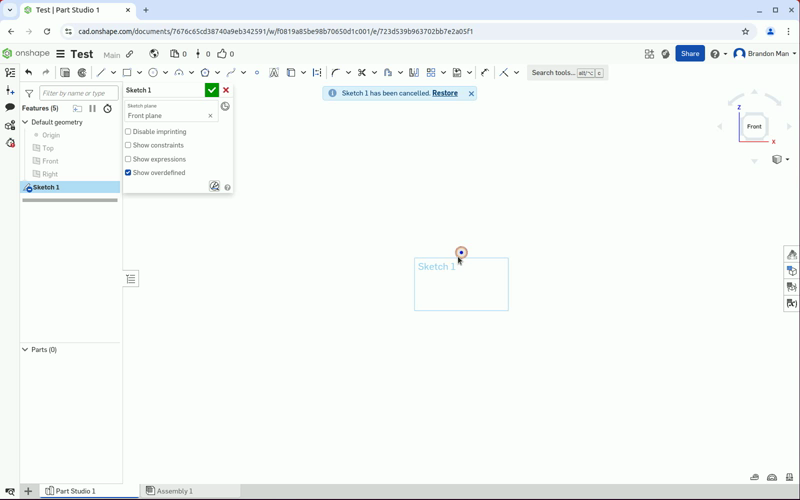
scroll(6)
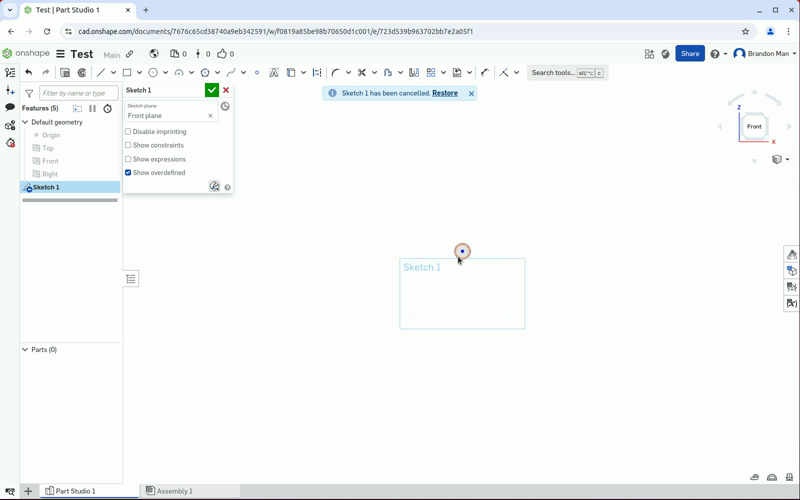
scroll(6)
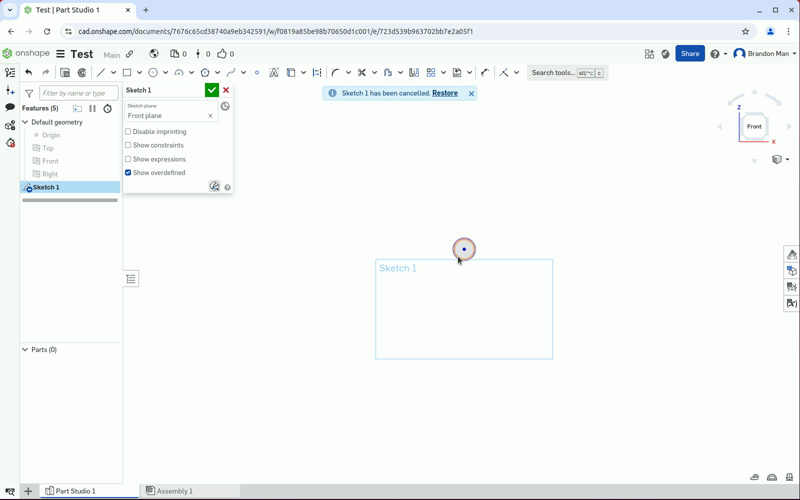
scroll(6)
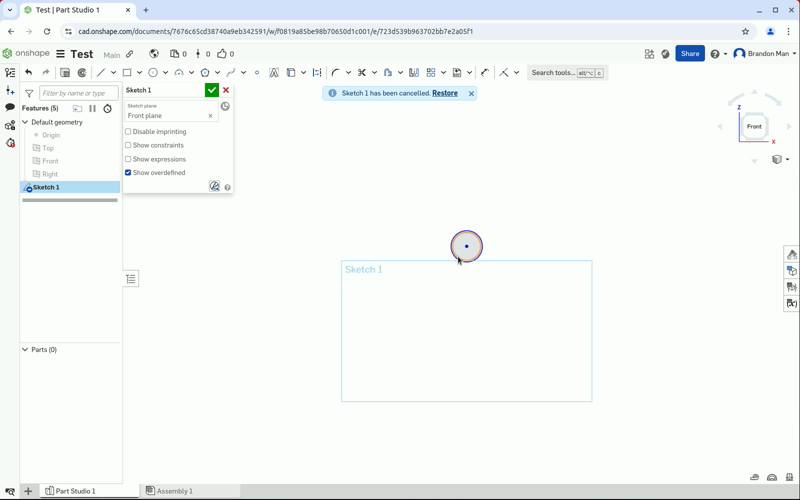
scroll(6)
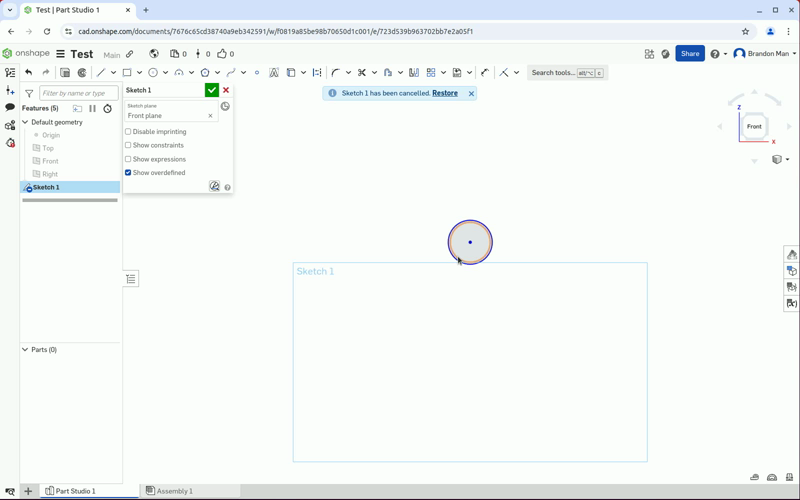
scroll(6)
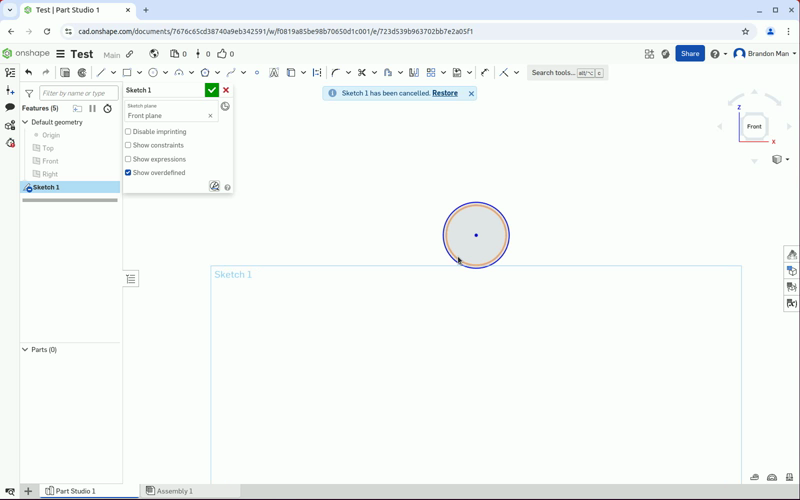
scroll(6)
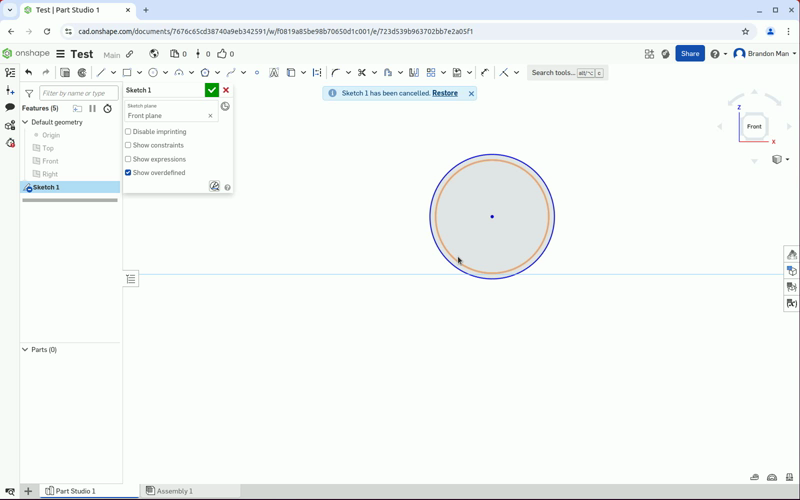
click(458, 256)
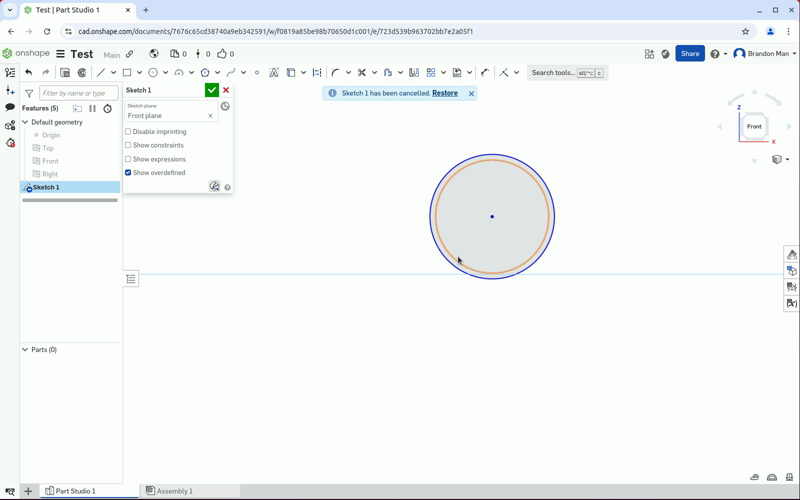
scroll(-6)
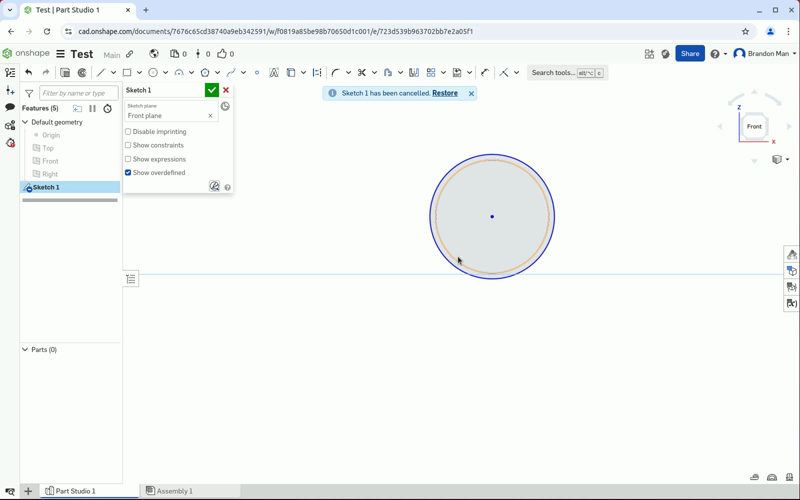
scroll(-6)
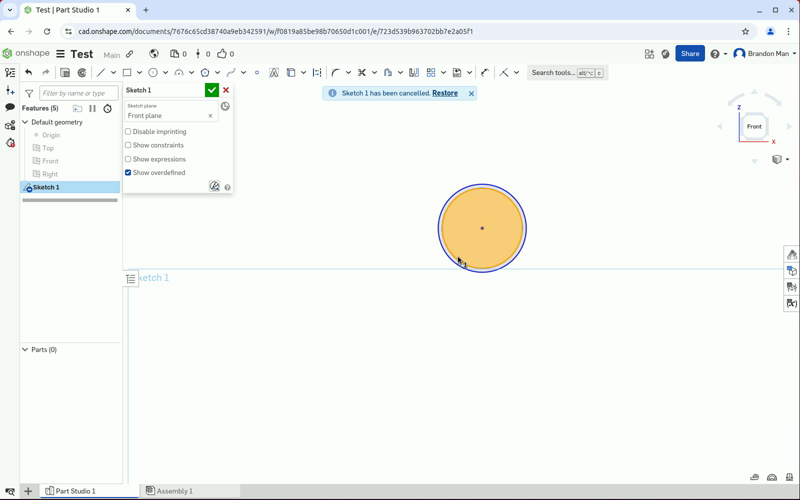
scroll(-6)
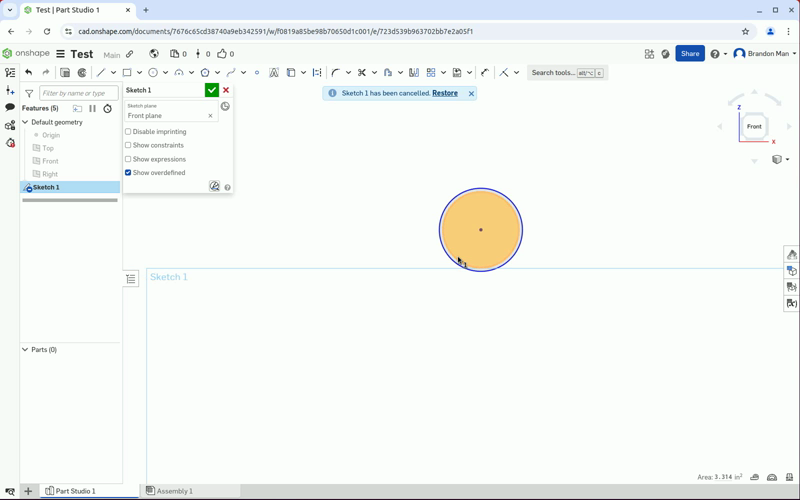
scroll(-6)
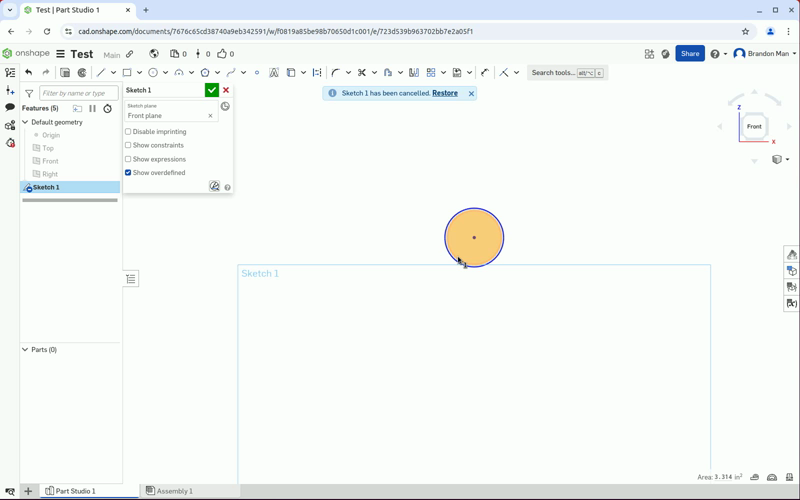
scroll(-6)
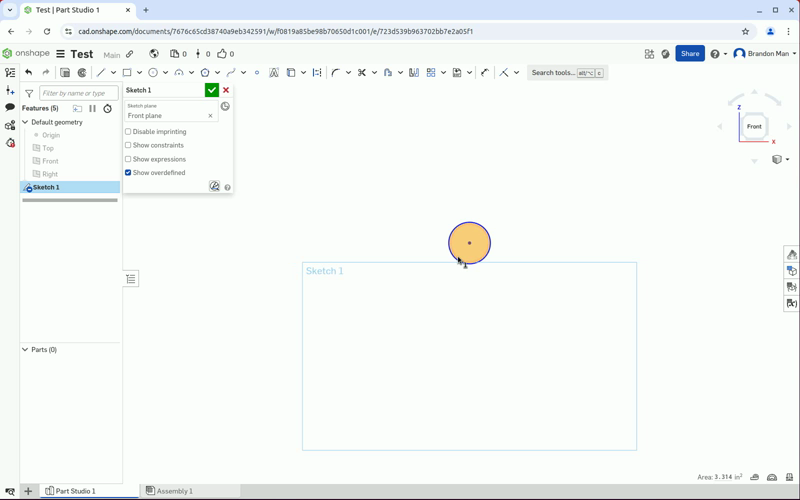
scroll(-6)
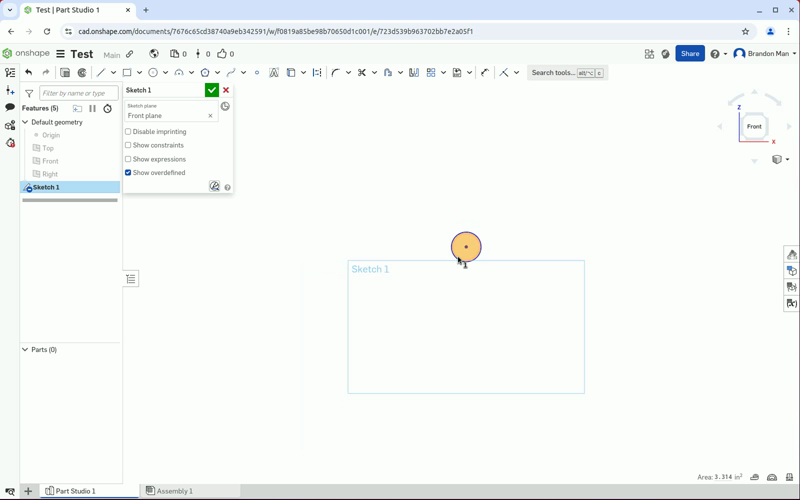
scroll(-6)
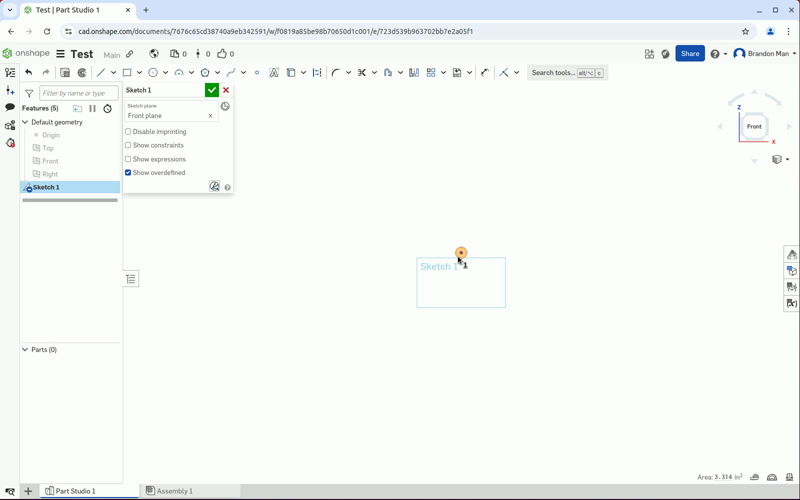
mouse_move(73, 352)
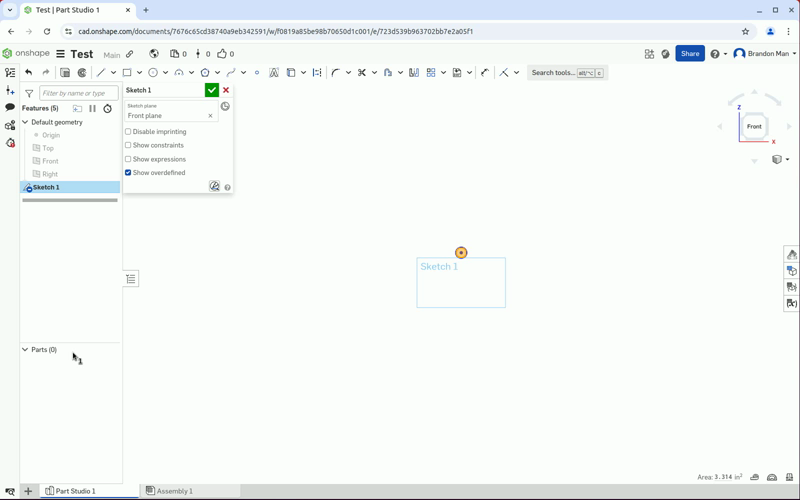
key(shift+y)
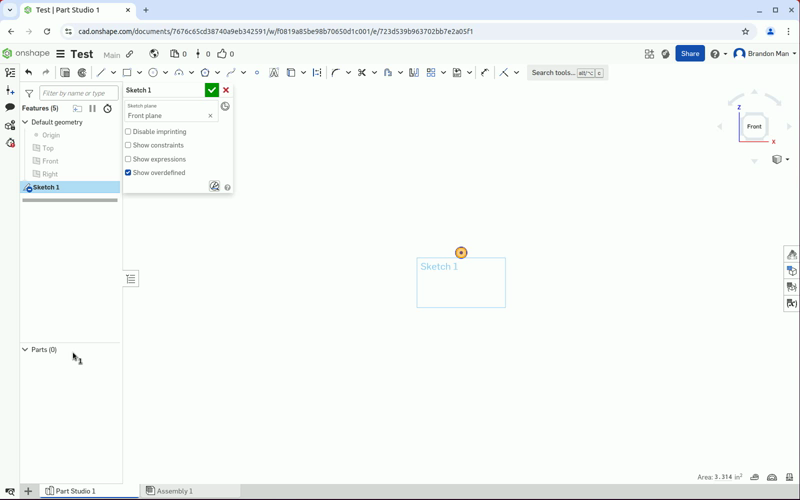
key(shift+e)
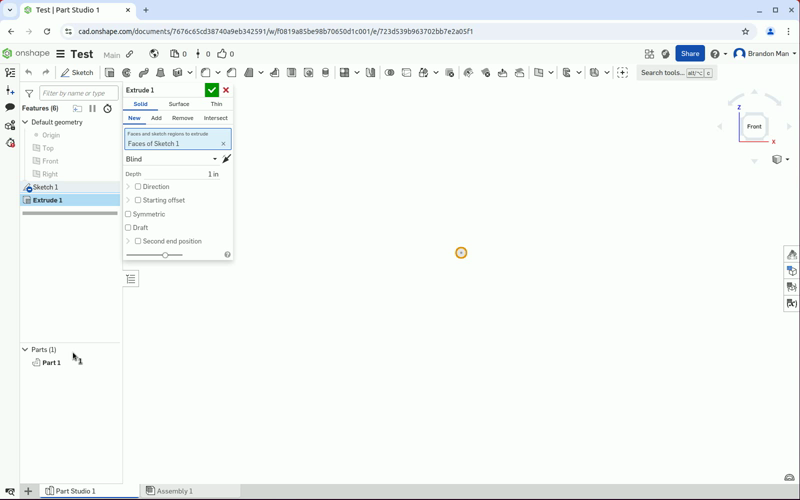
mouse_move(143, 106)
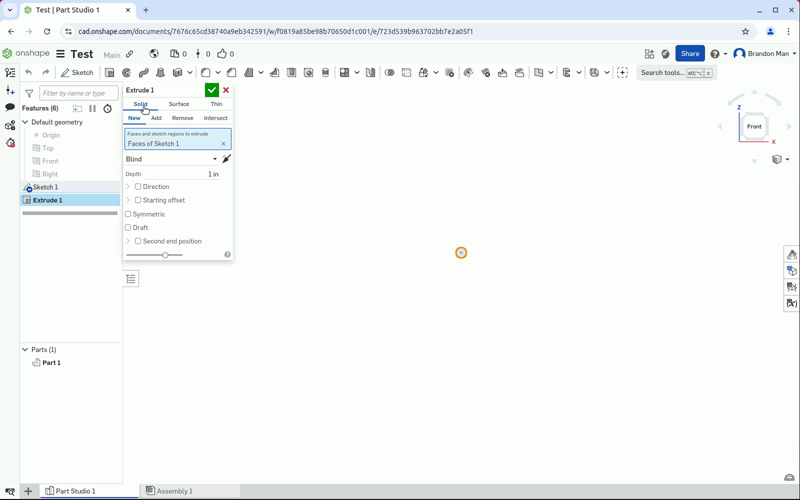
click(143, 106)
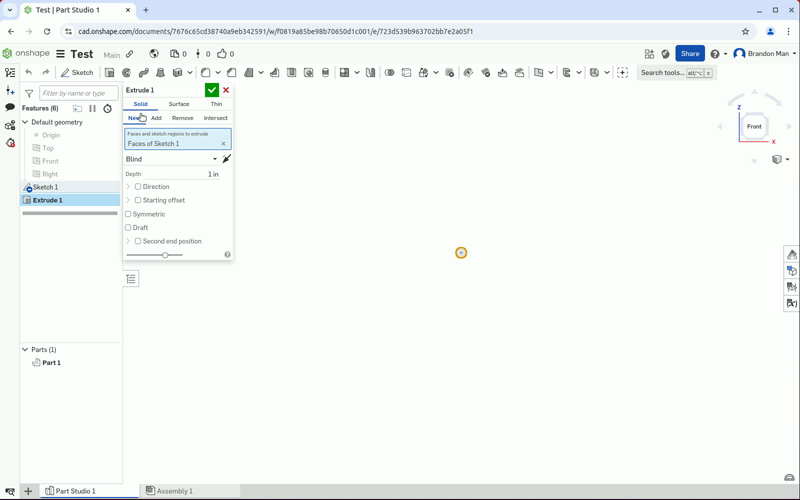
mouse_move(137, 120)
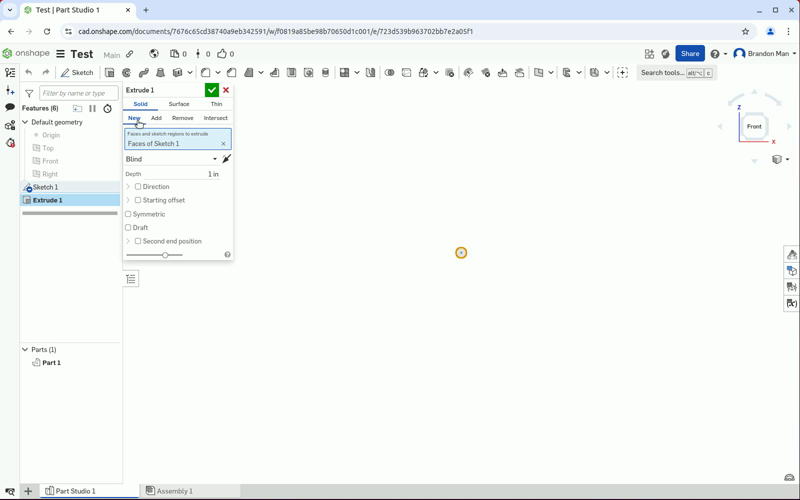
click(137, 120)
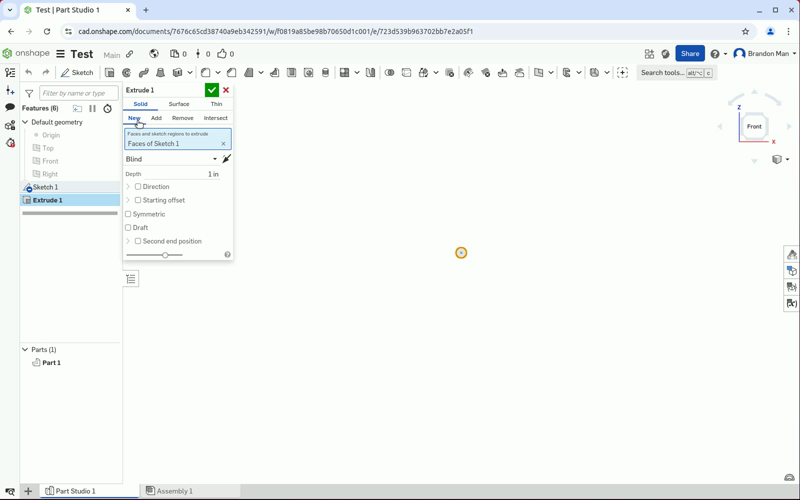
key(tab, 4)
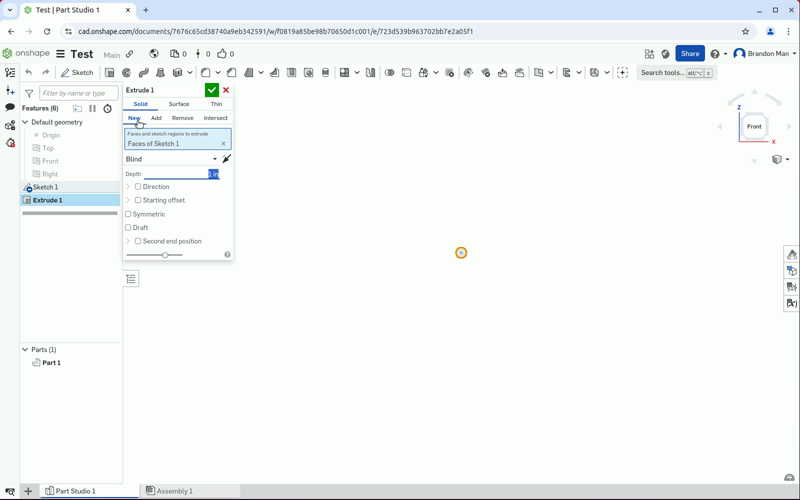
text(23.108)
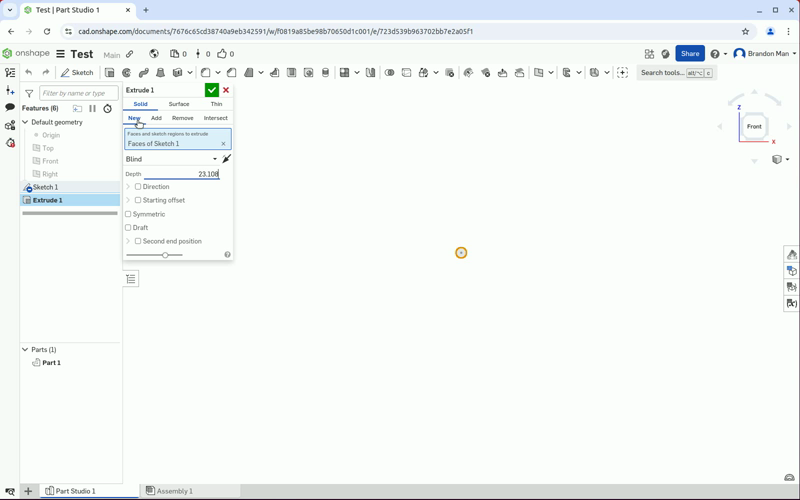
key(enter)
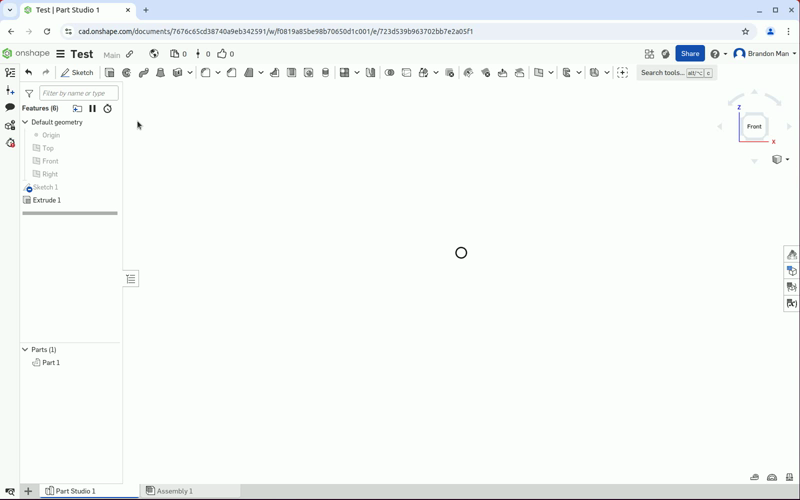
key(shift+h)
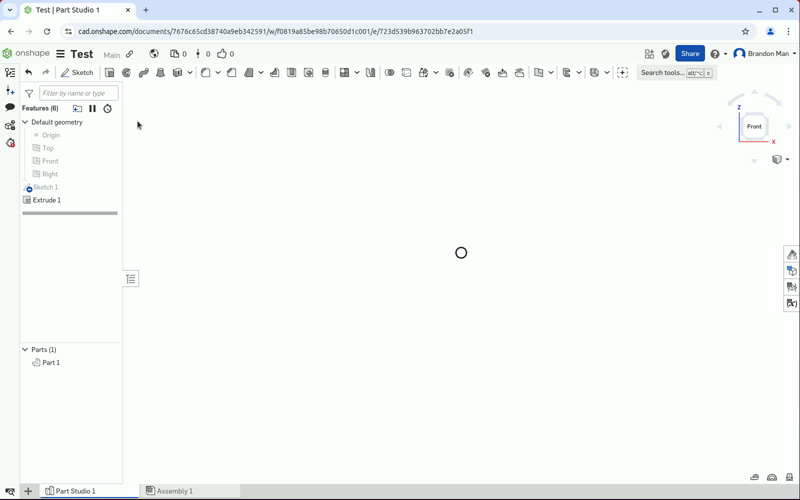
key(shift+h)
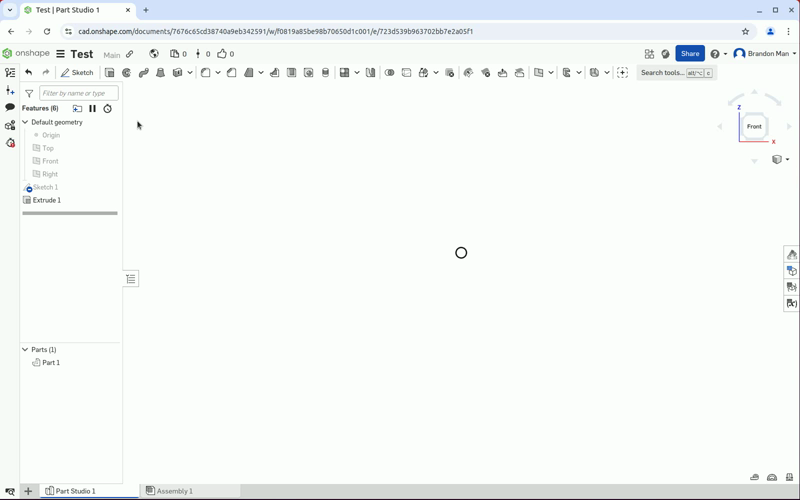
mouse_move(73, 189)
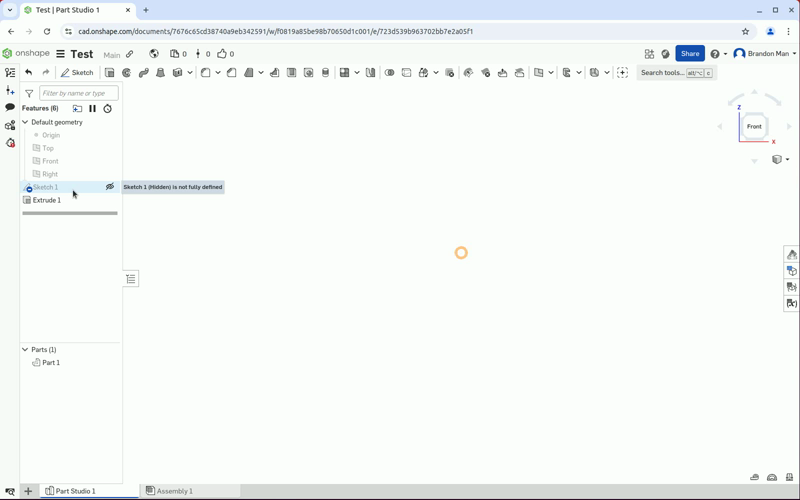
click(73, 189)
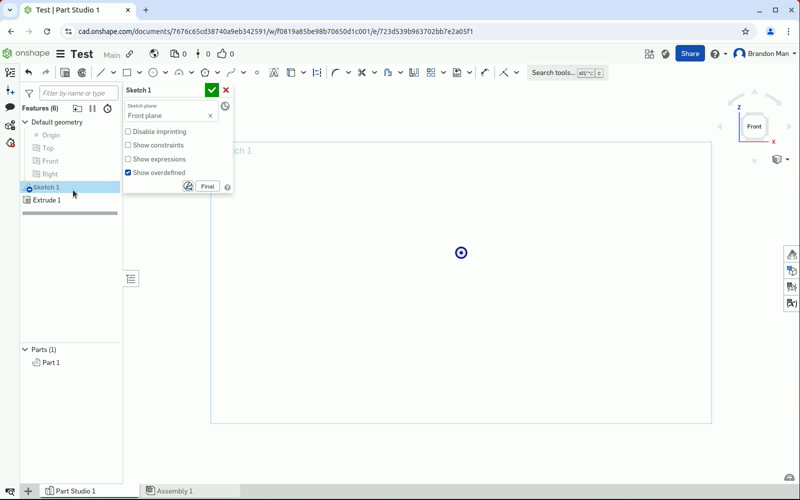
mouse_move(229, 92)
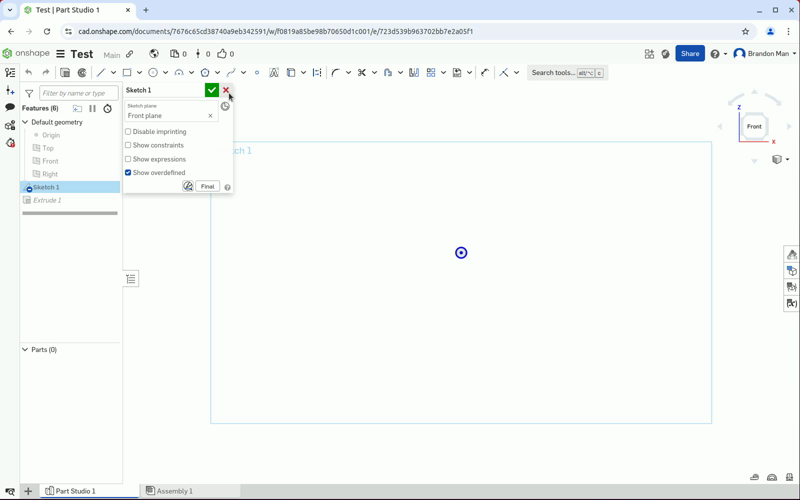
click(229, 92)
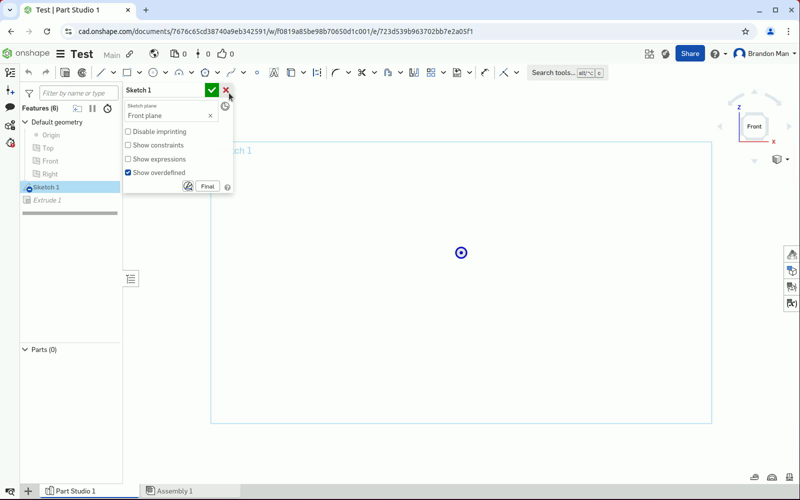
key(shift+s)
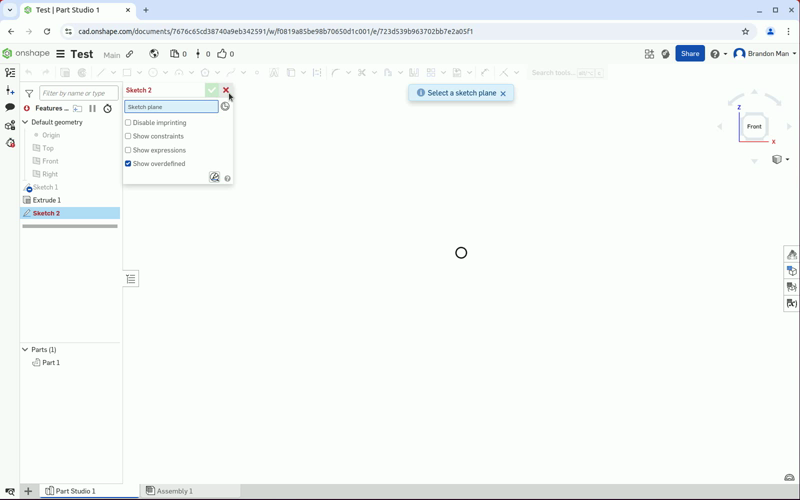
mouse_move(73, 163)
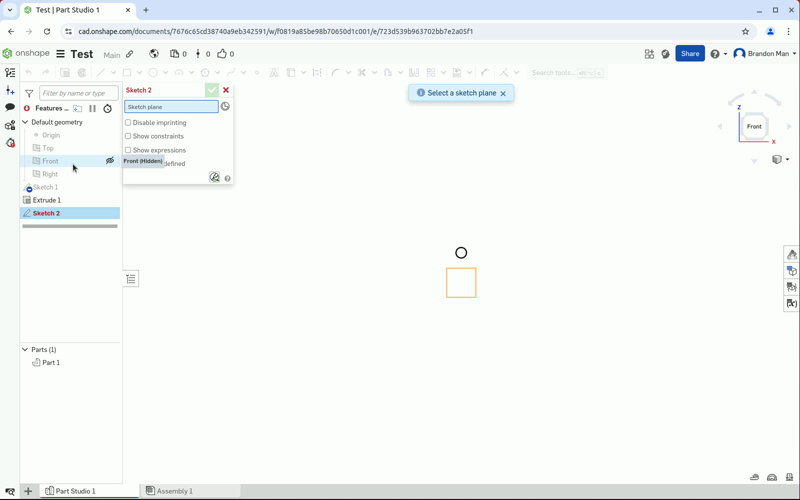
click(73, 163)
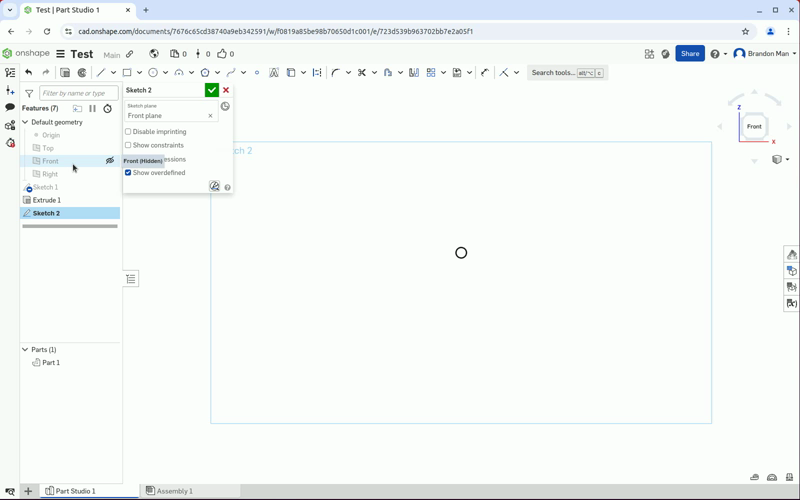
mouse_move(73, 352)
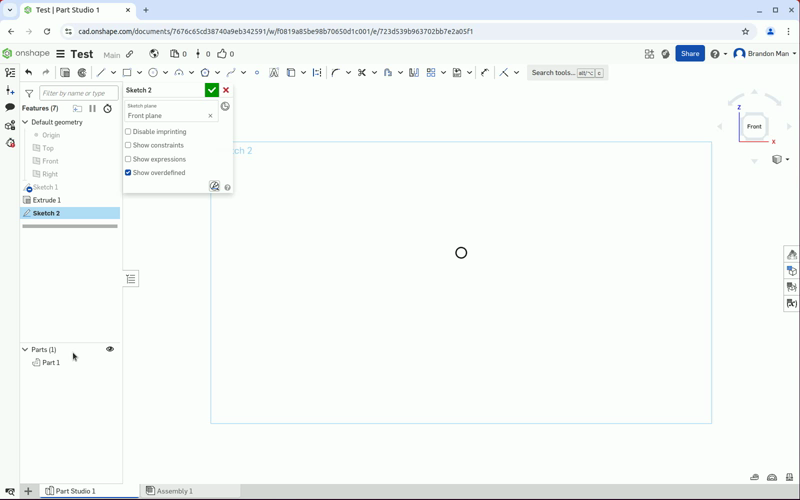
key(y)
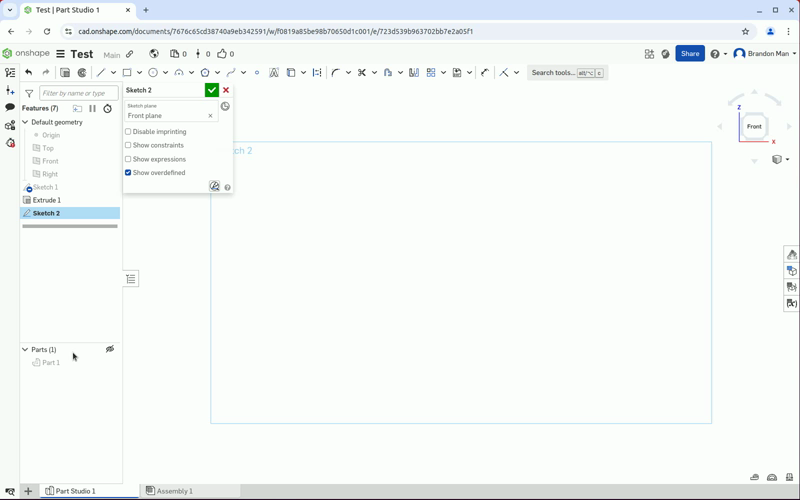
key(c)
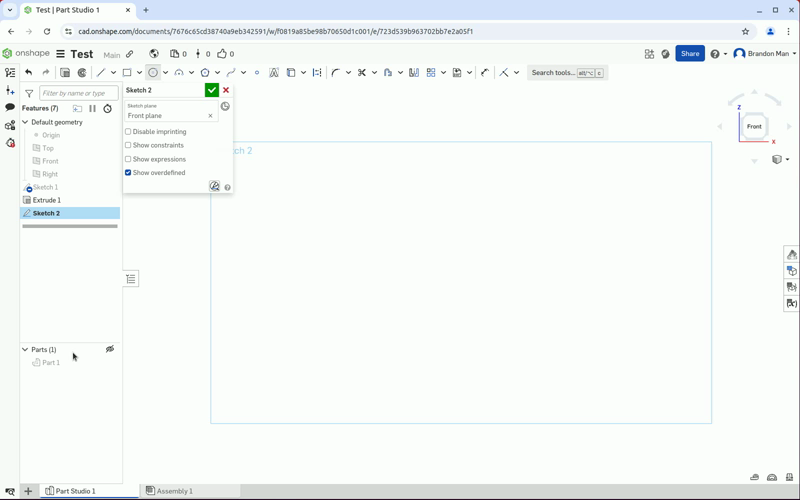
key_down(shift)
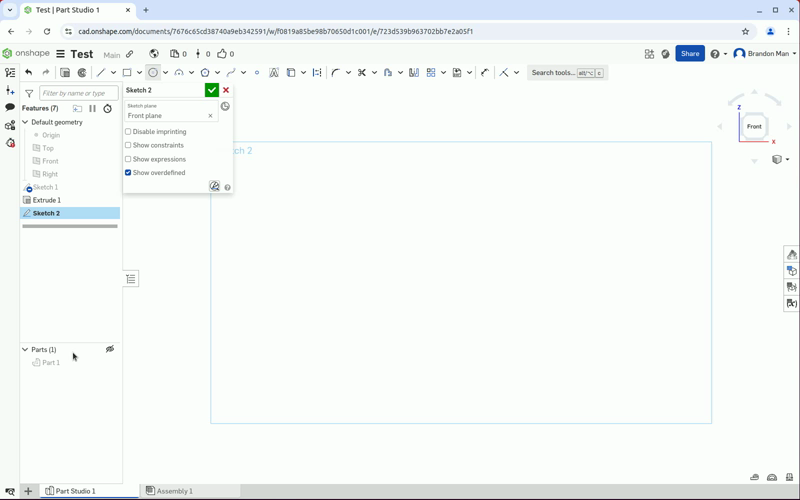
mouse_move(460, 267)
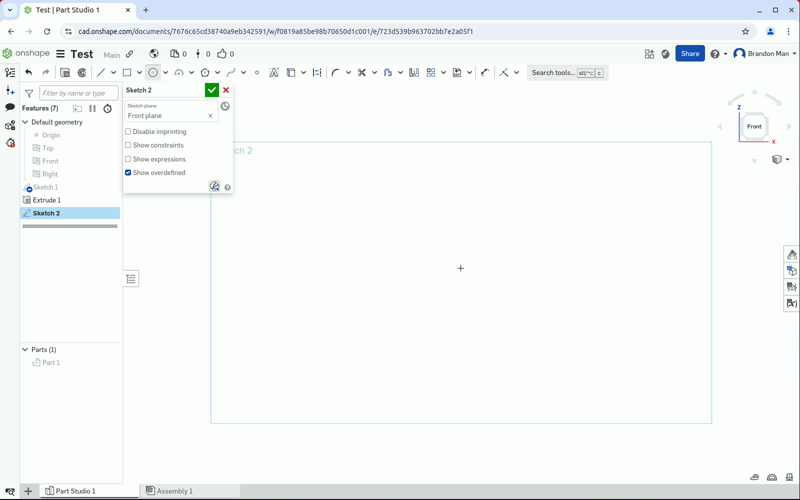
click(460, 267)
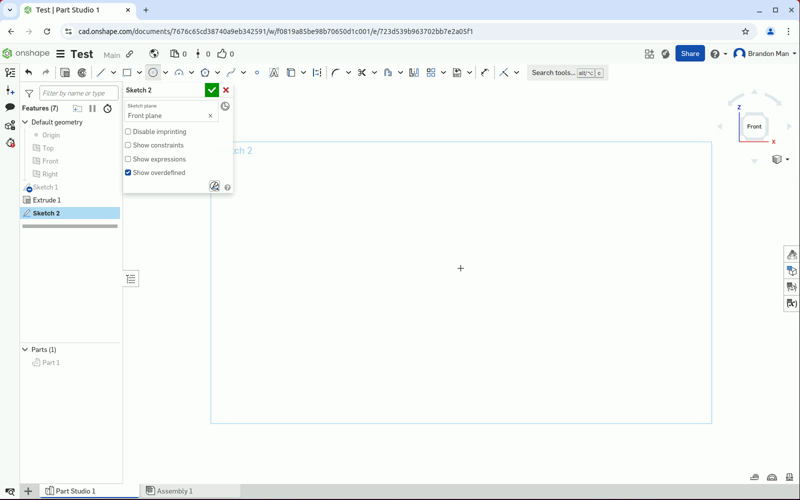
key_up(shift)
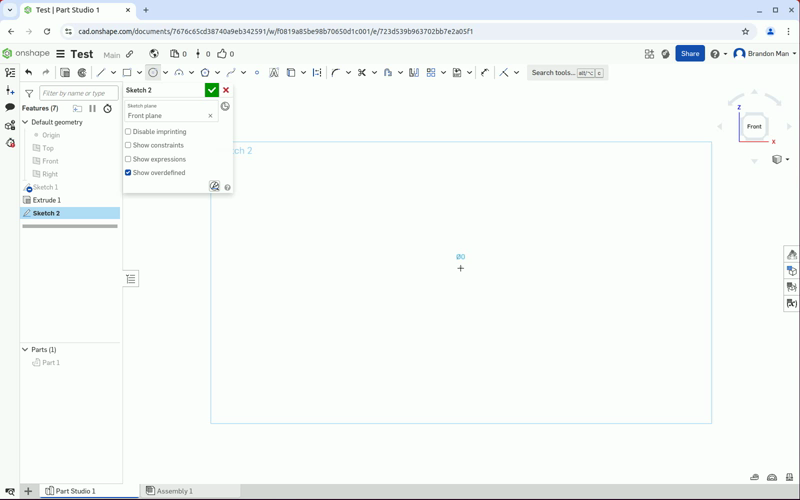
mouse_move(466, 267)
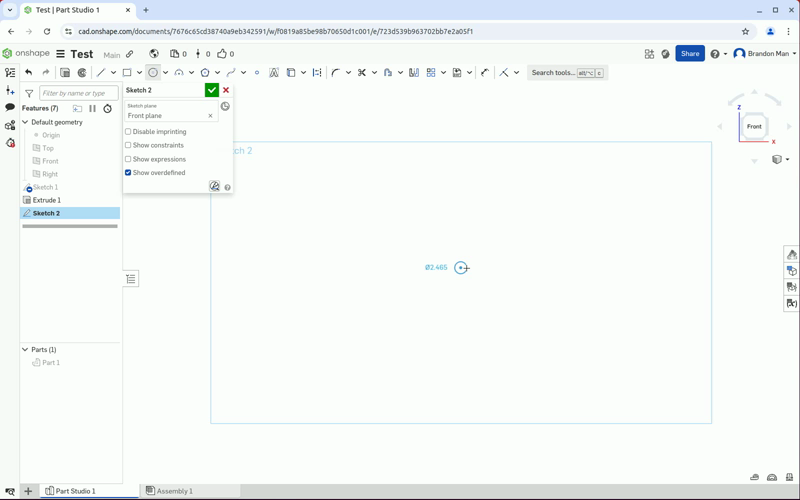
click(466, 267)
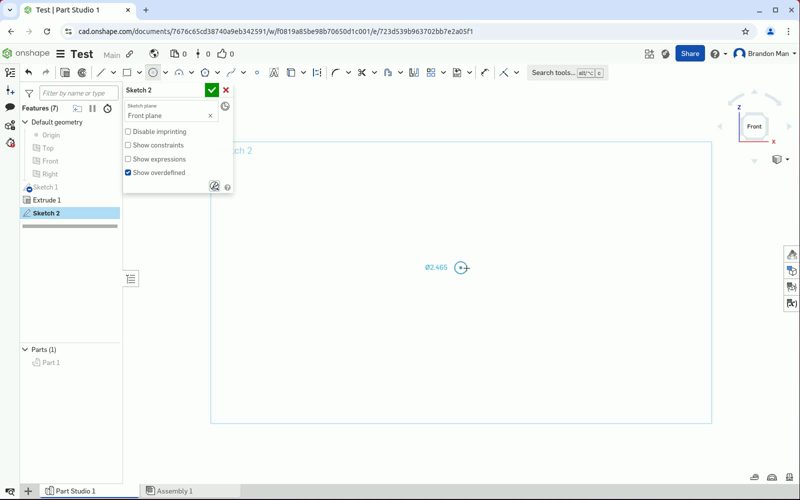
key(esc)
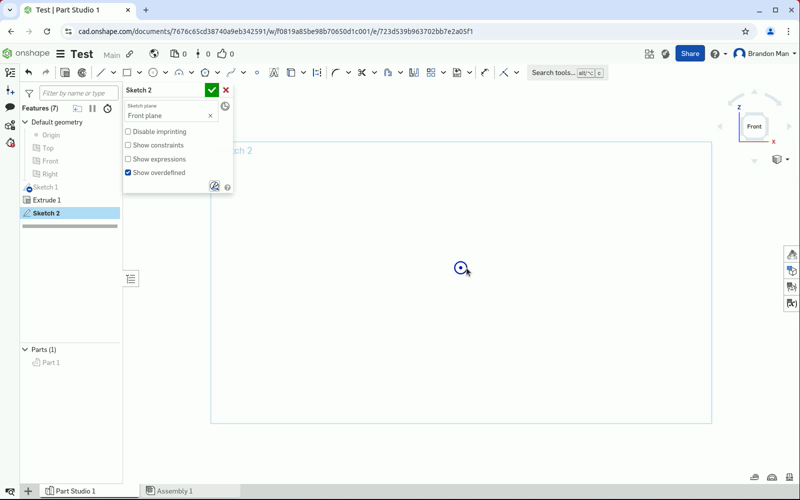
key(c)
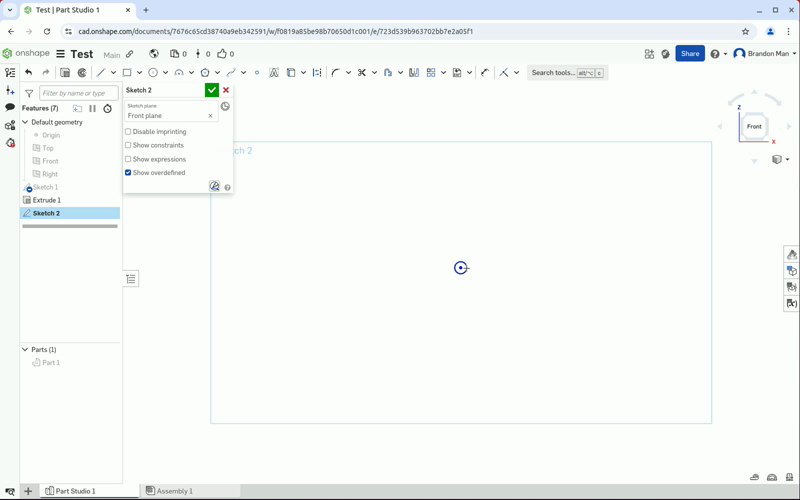
key_down(shift)
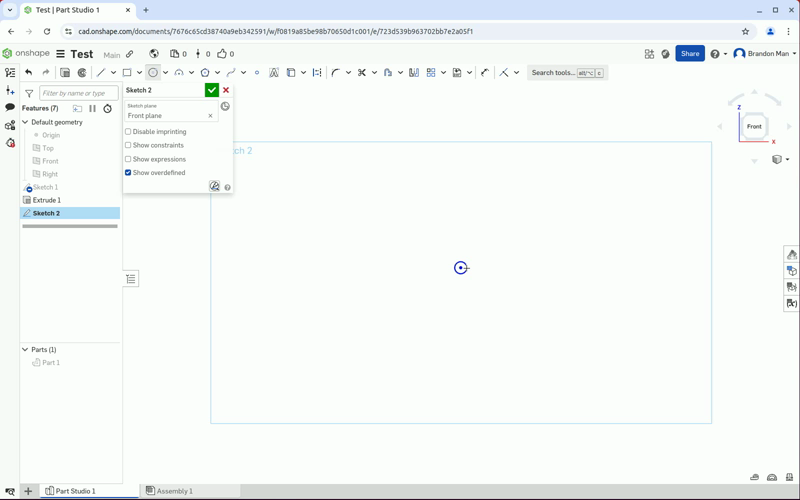
mouse_move(460, 267)
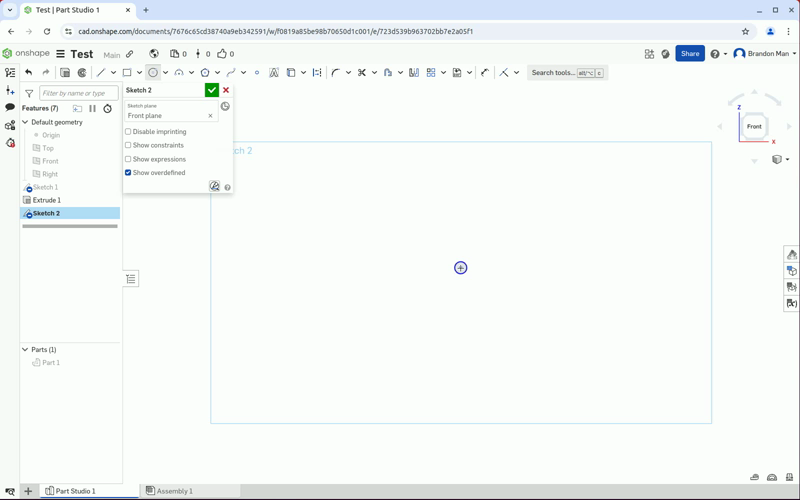
click(460, 267)
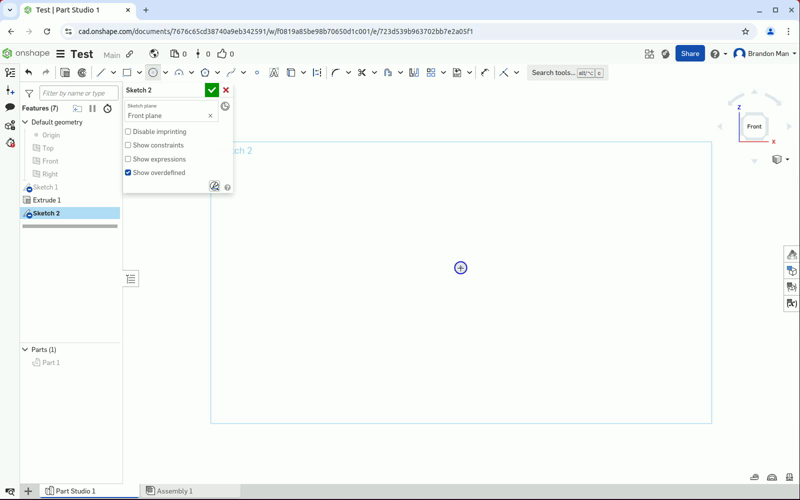
key_up(shift)
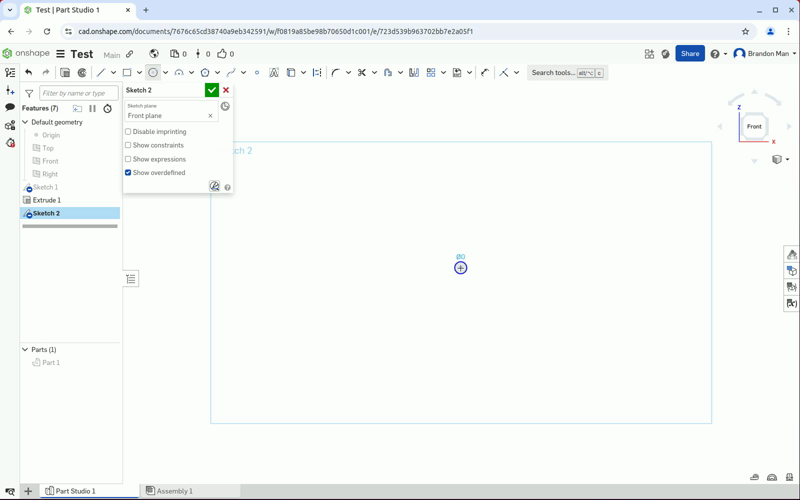
mouse_move(466, 267)
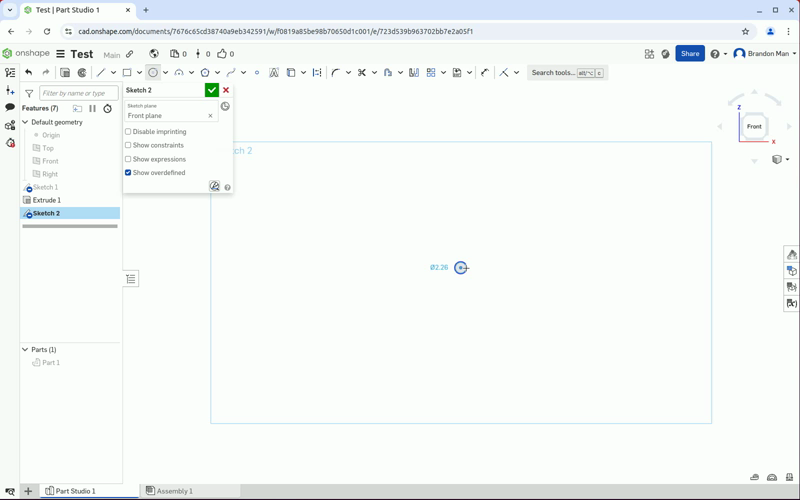
scroll(6)
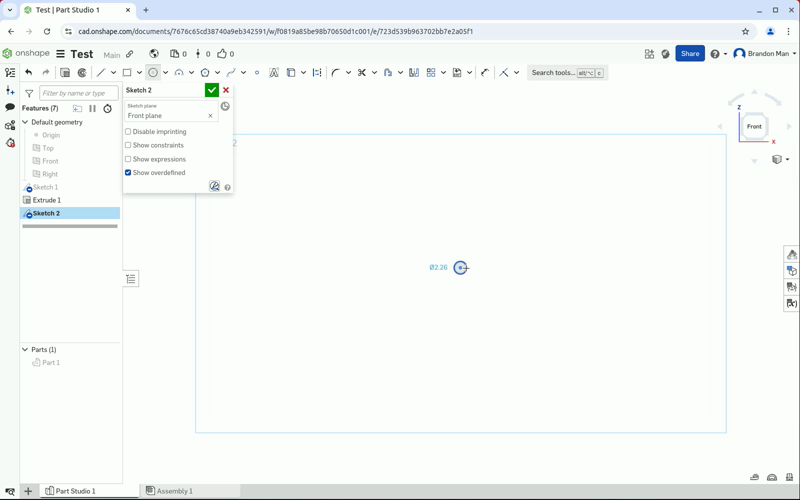
scroll(6)
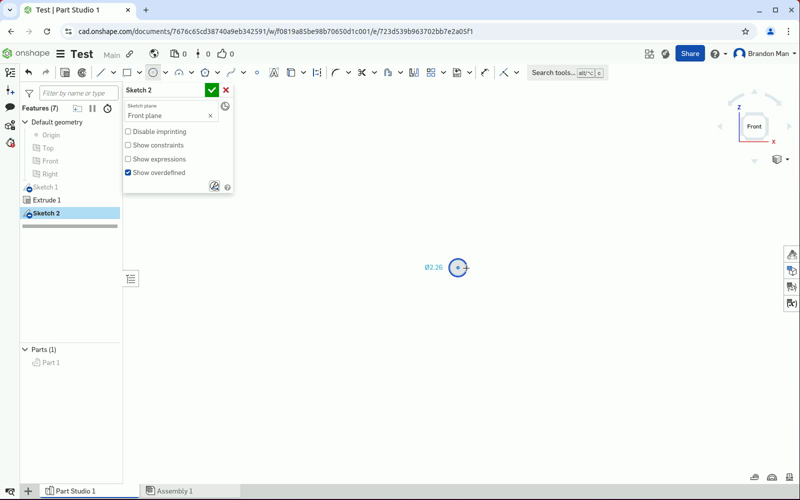
scroll(6)
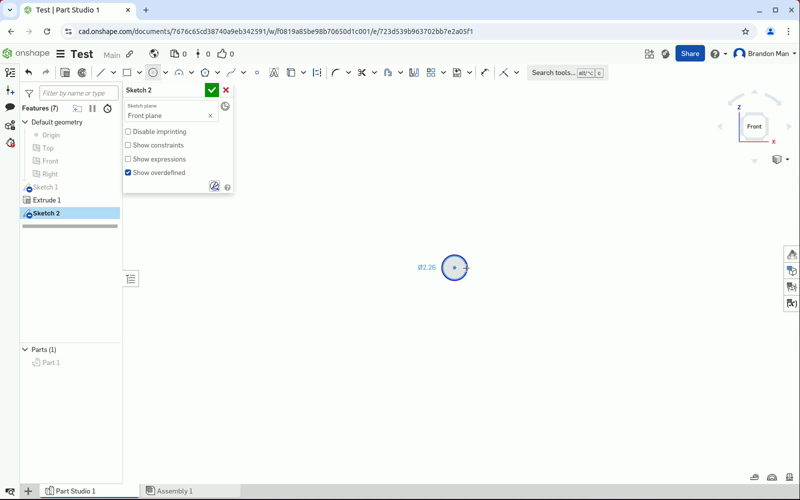
scroll(6)
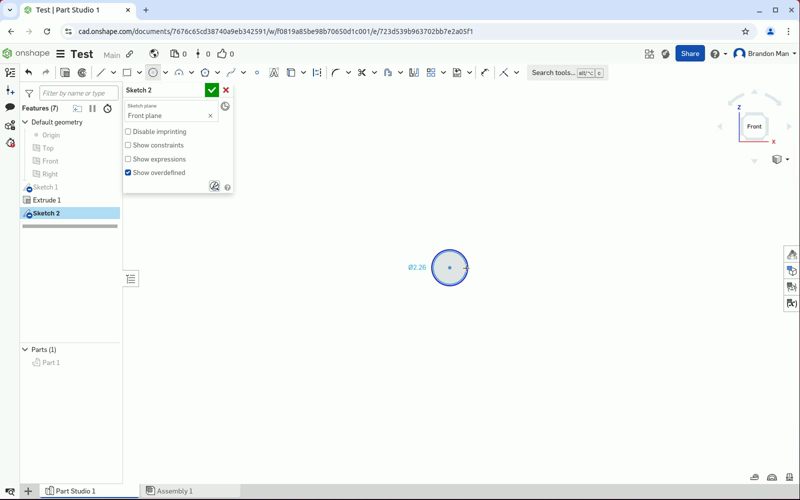
scroll(6)
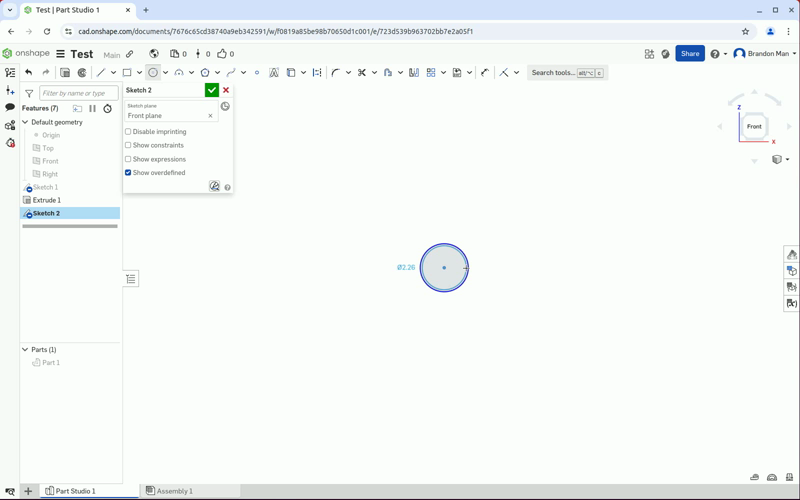
scroll(6)
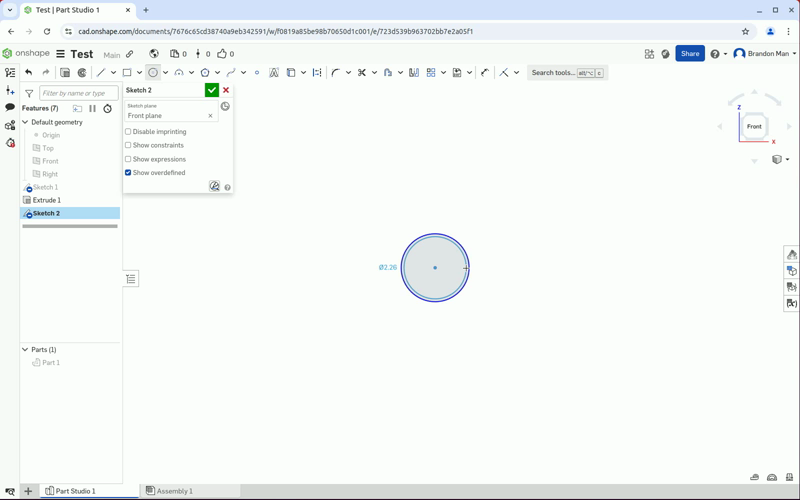
scroll(6)
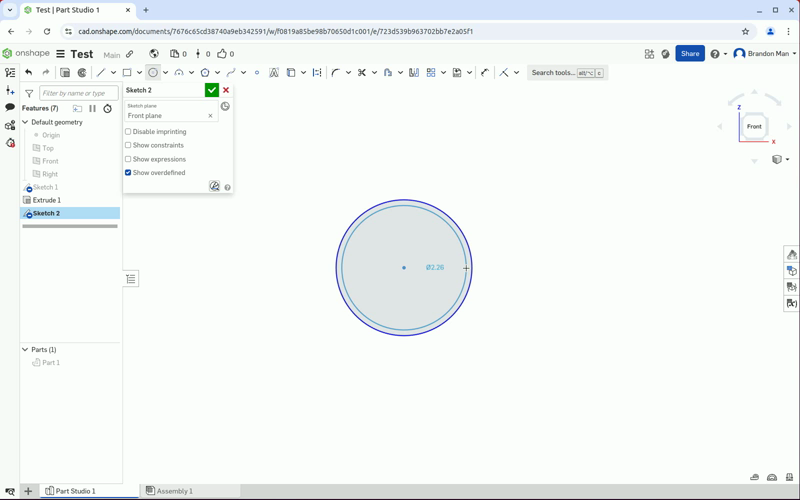
click(466, 267)
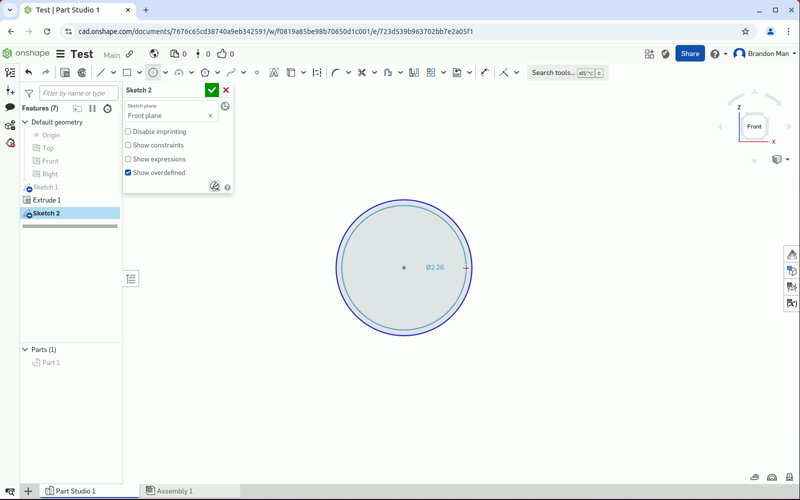
scroll(-6)
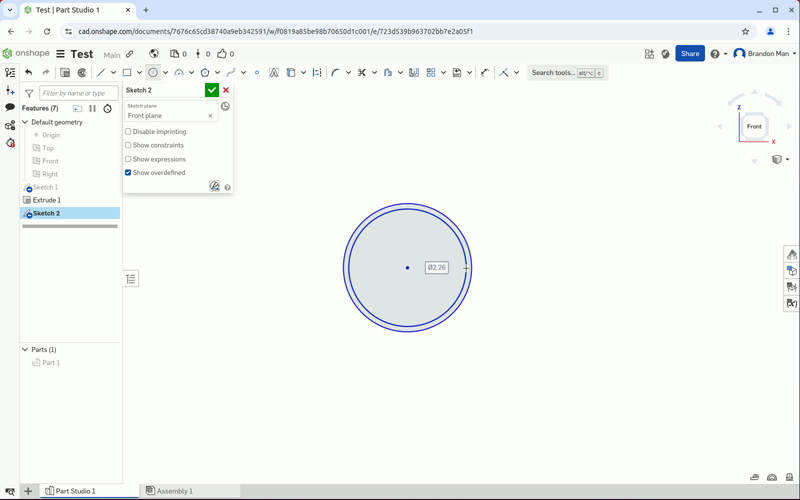
scroll(-6)
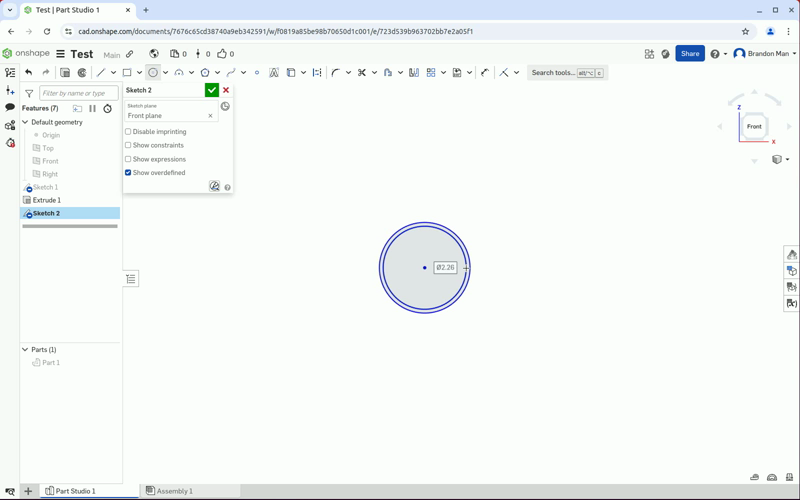
scroll(-6)
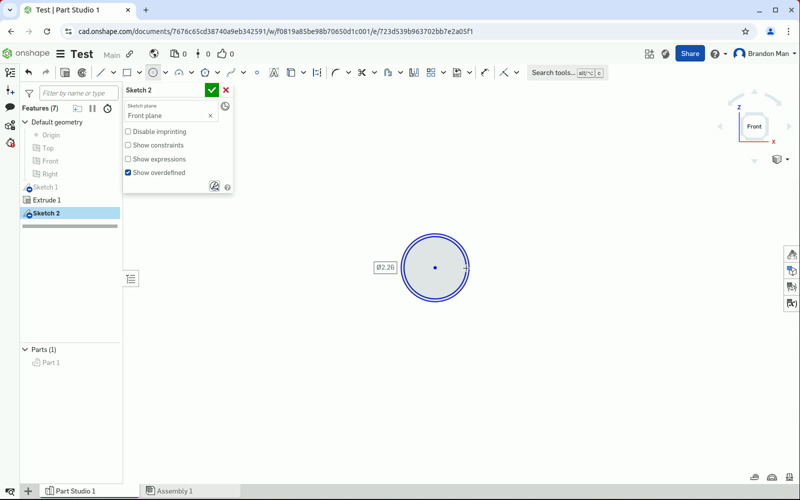
scroll(-6)
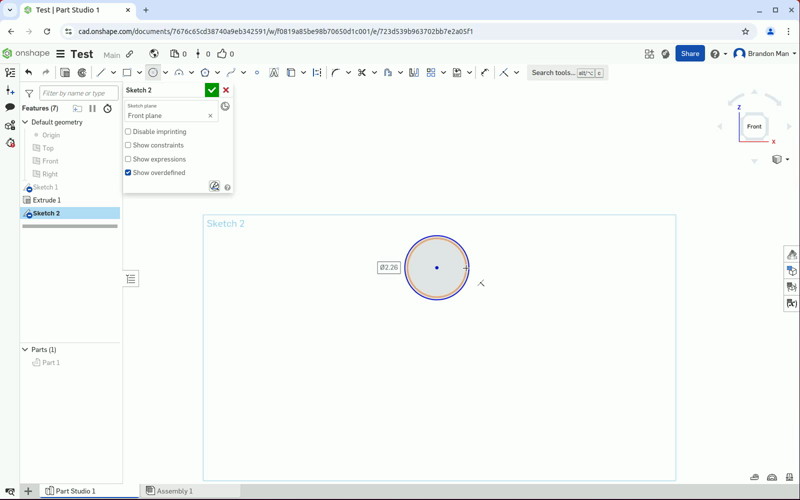
scroll(-6)
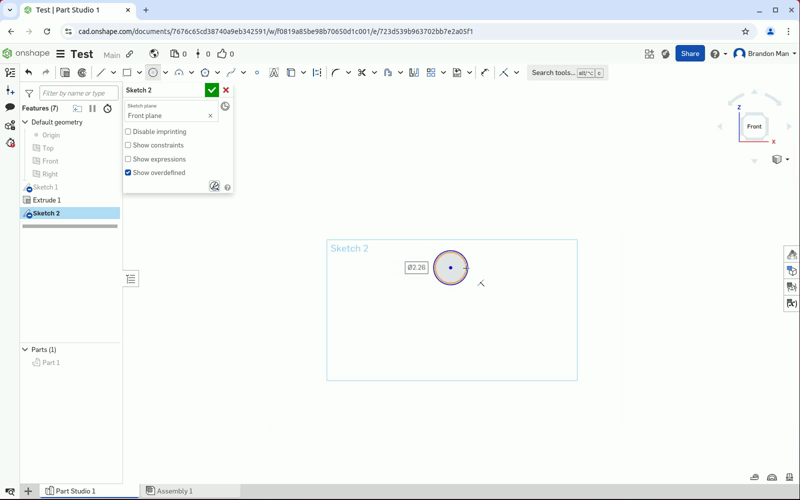
scroll(-6)
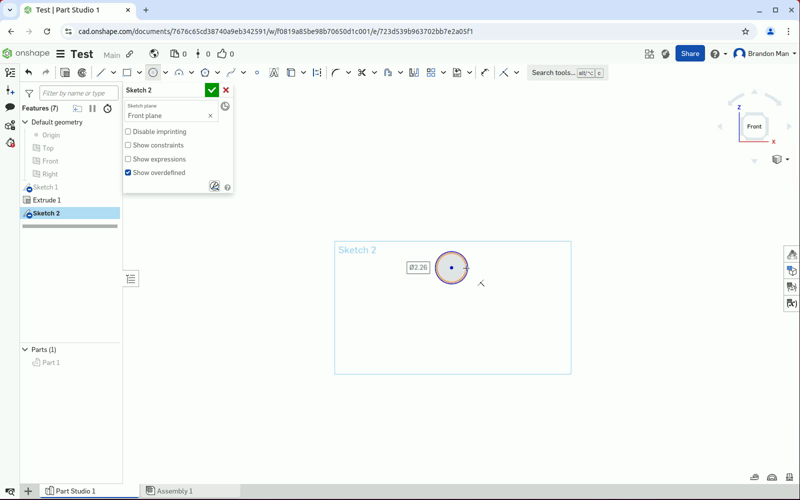
scroll(-6)
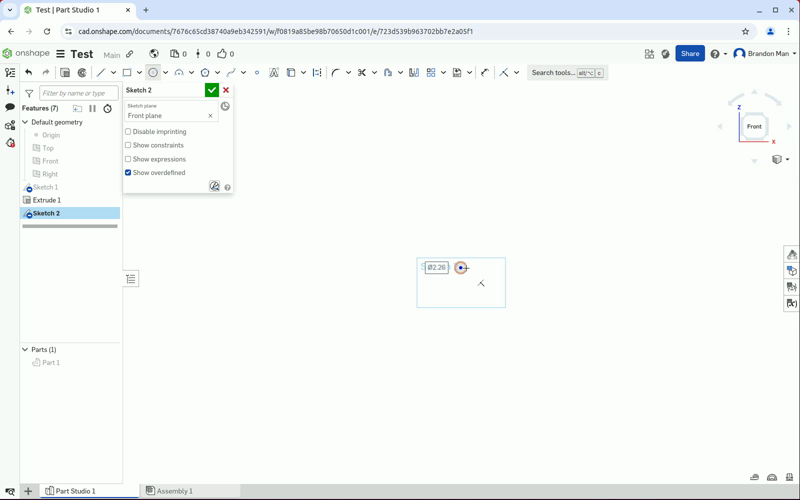
key(esc)
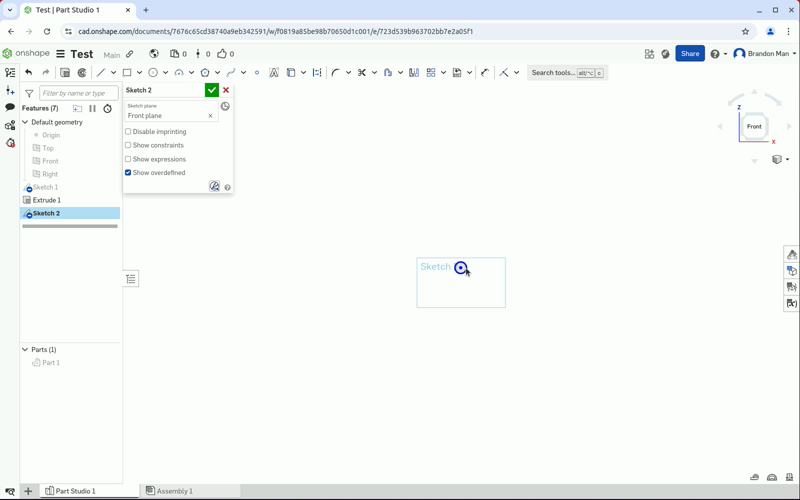
mouse_move(459, 262)
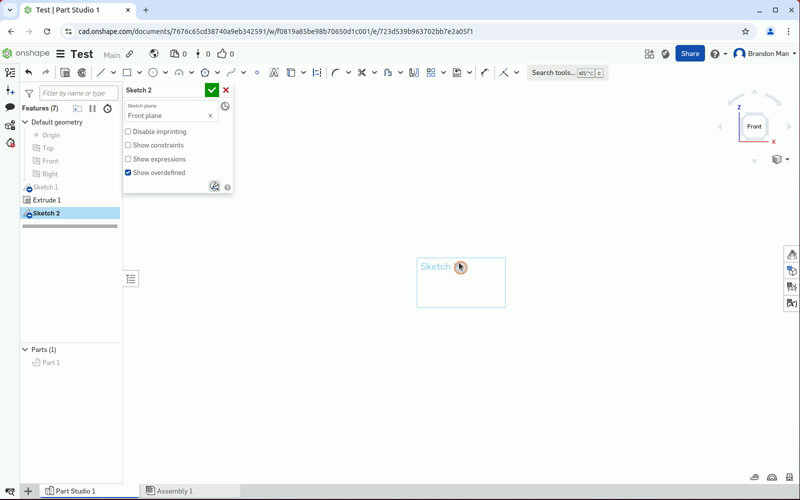
scroll(6)
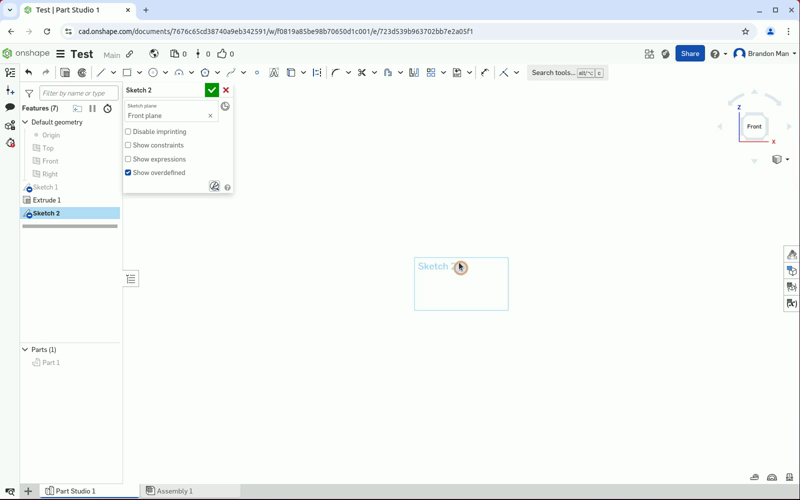
scroll(6)
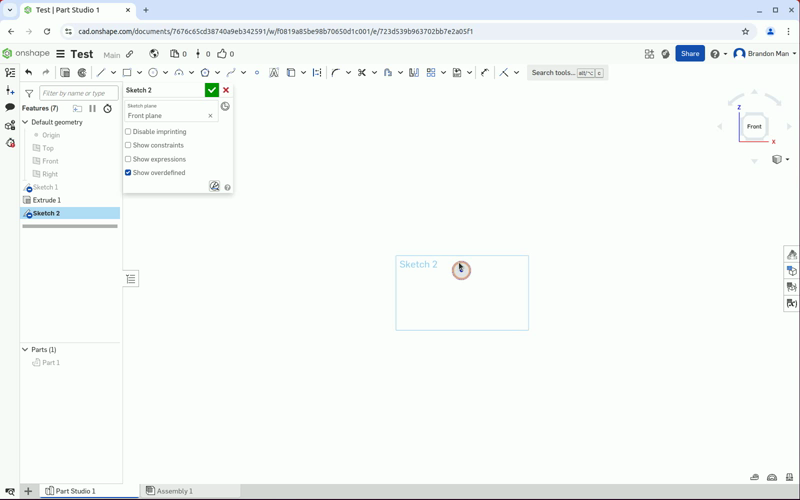
scroll(6)
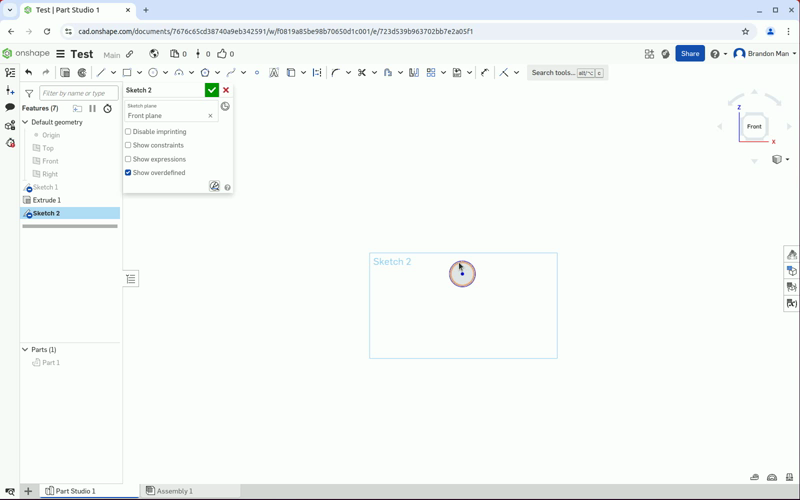
scroll(6)
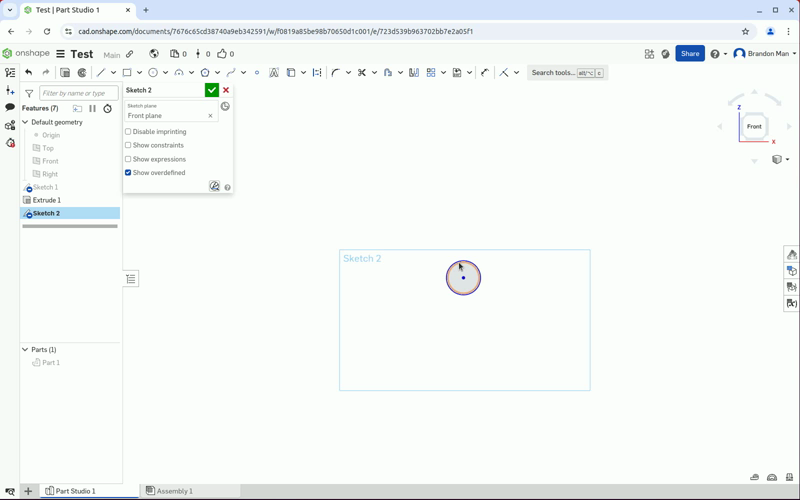
scroll(6)
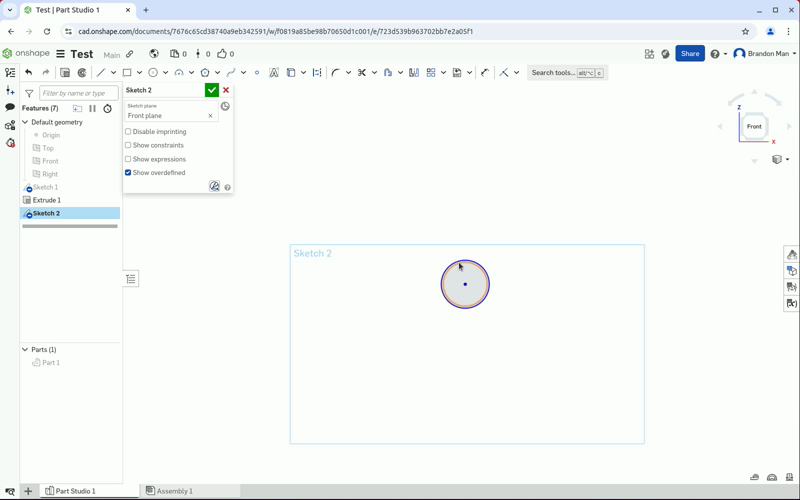
scroll(6)
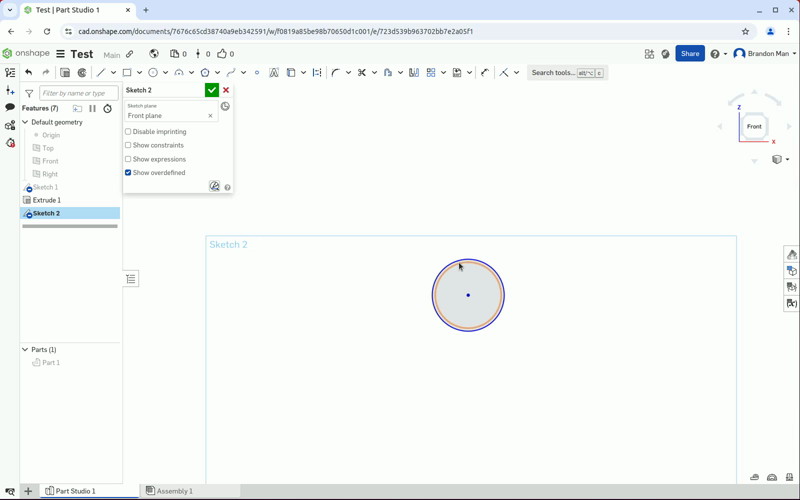
scroll(6)
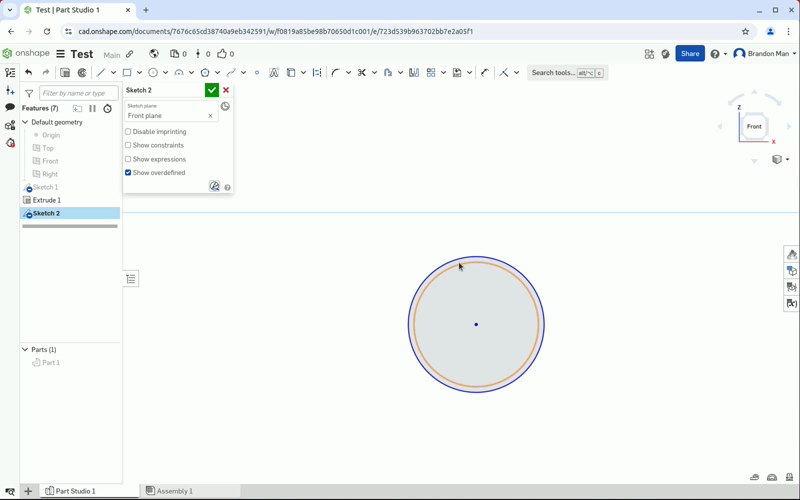
click(459, 262)
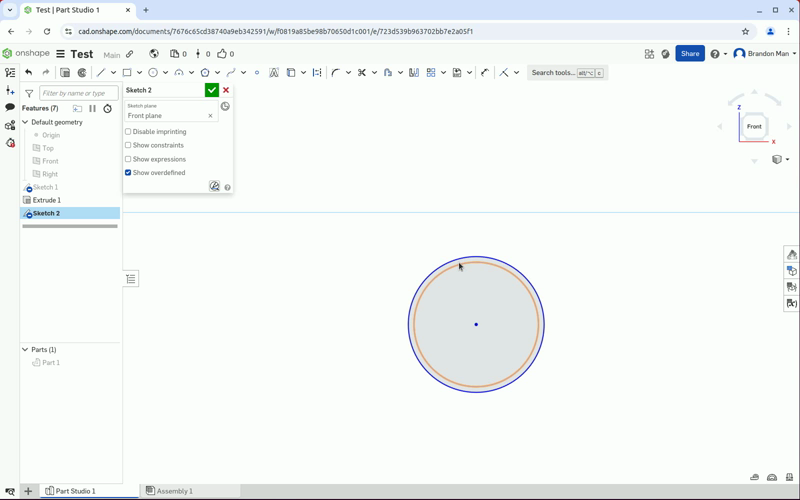
scroll(-6)
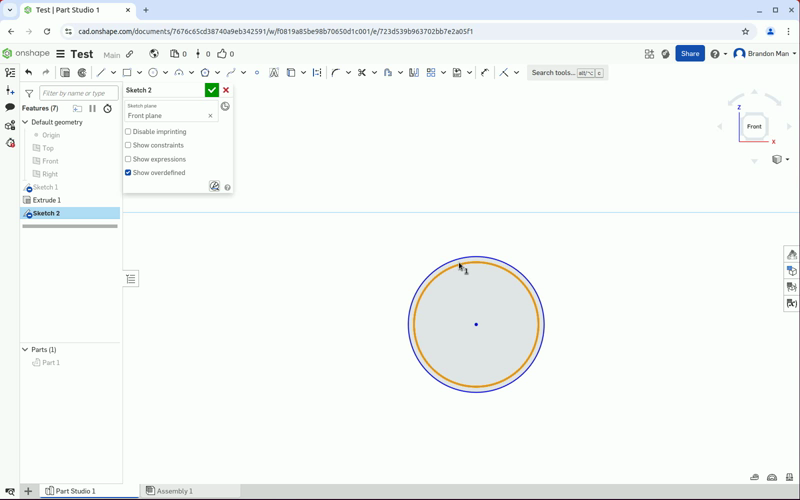
scroll(-6)
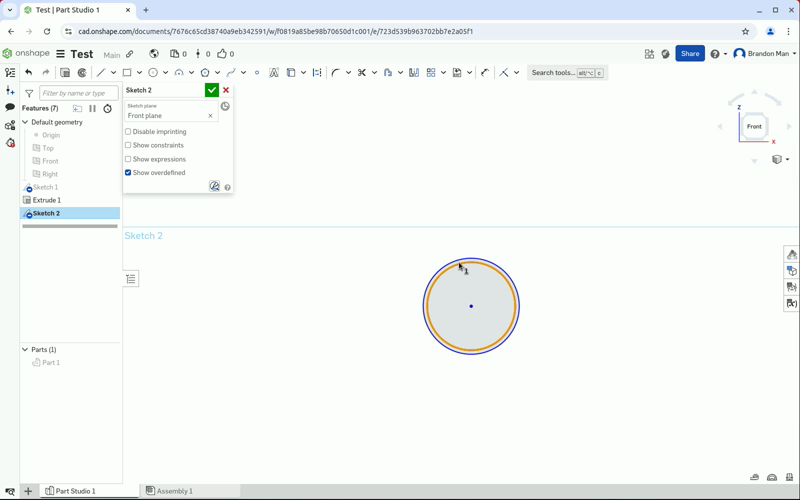
scroll(-6)
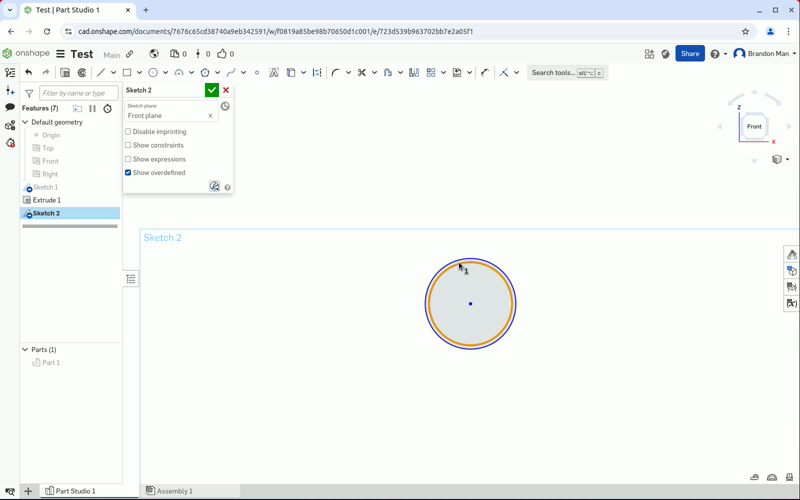
scroll(-6)
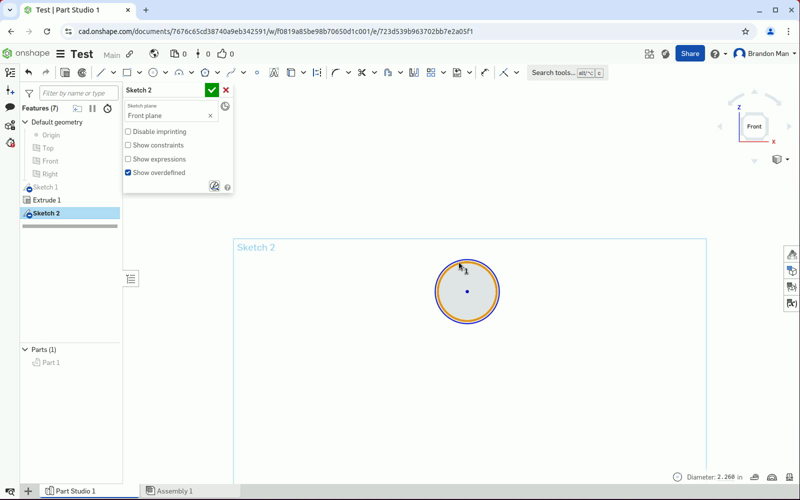
scroll(-6)
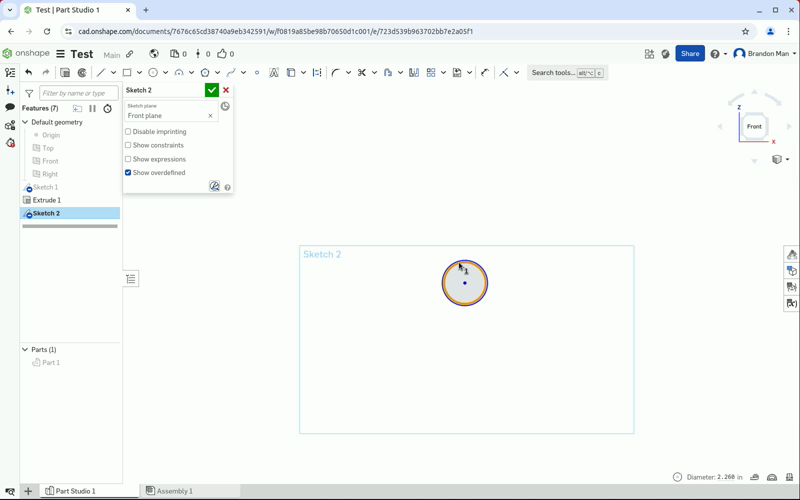
scroll(-6)
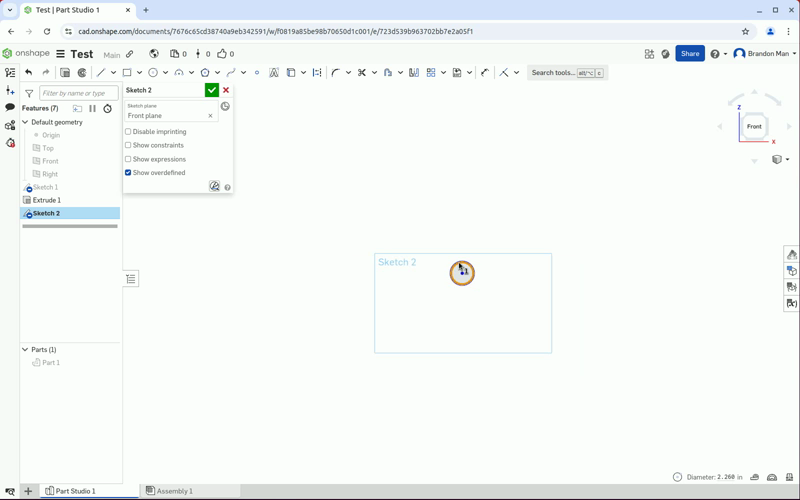
scroll(-6)
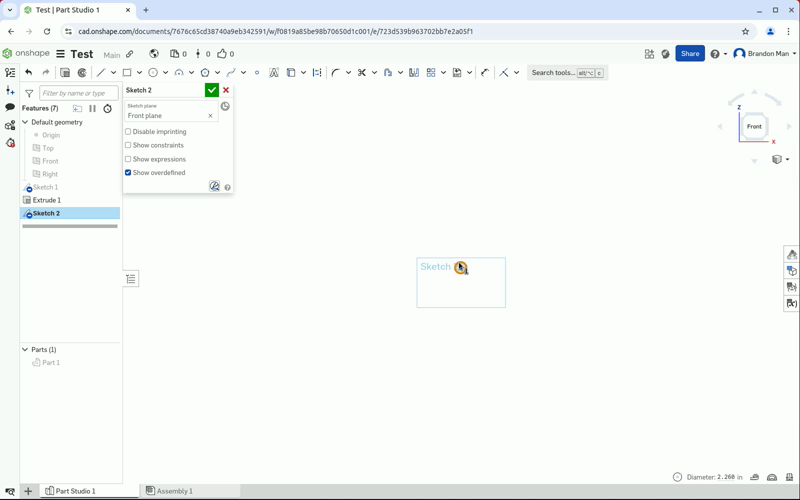
mouse_move(73, 352)
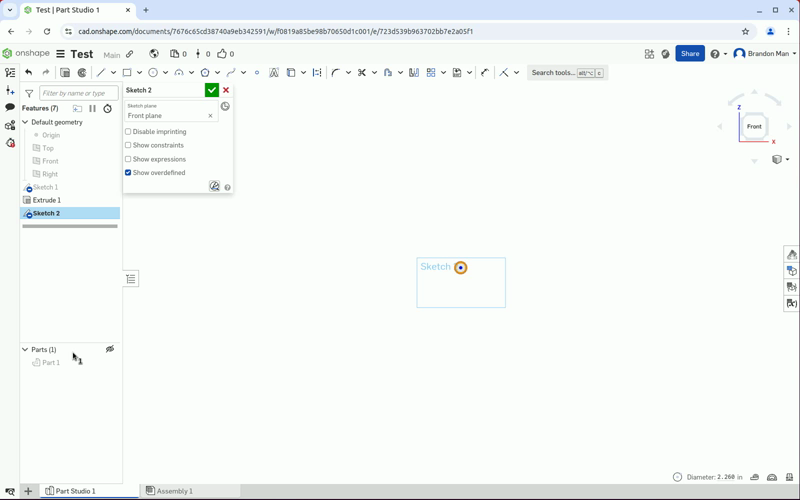
key(shift+y)
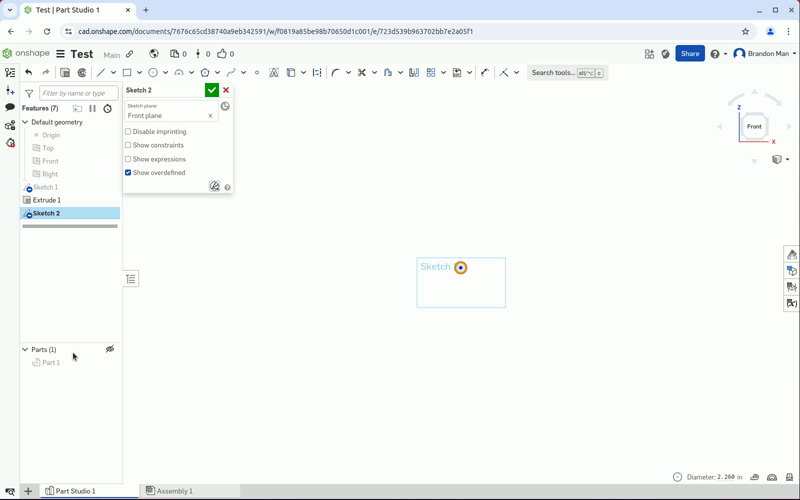
key(shift+e)
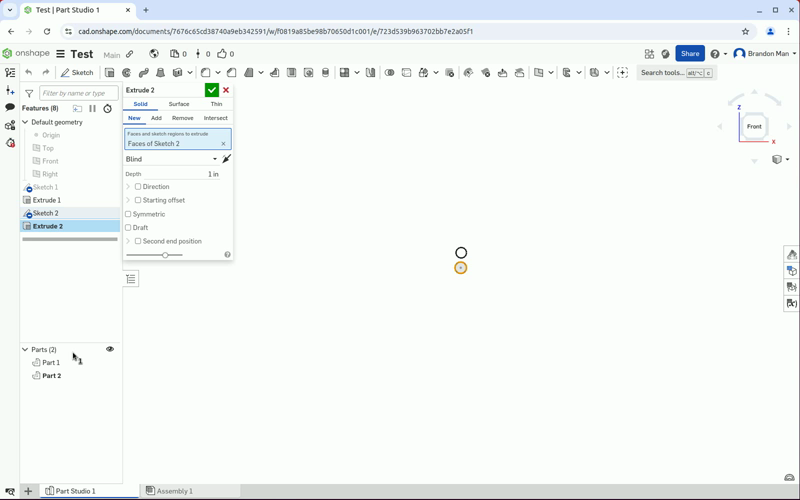
mouse_move(143, 106)
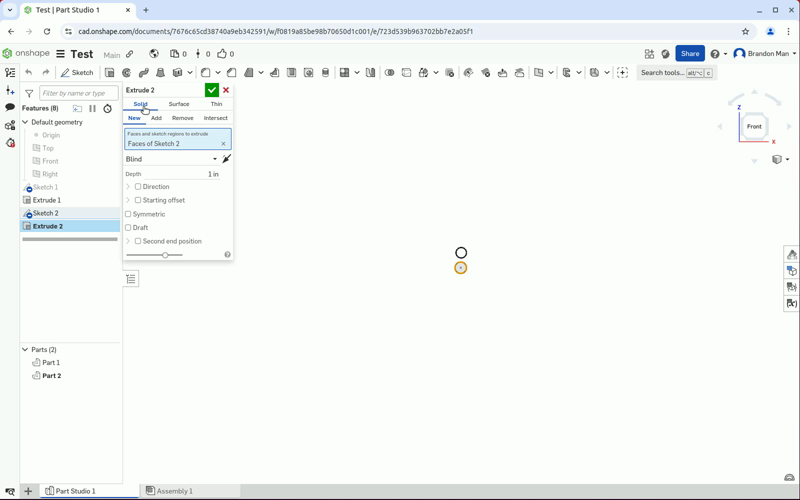
click(143, 106)
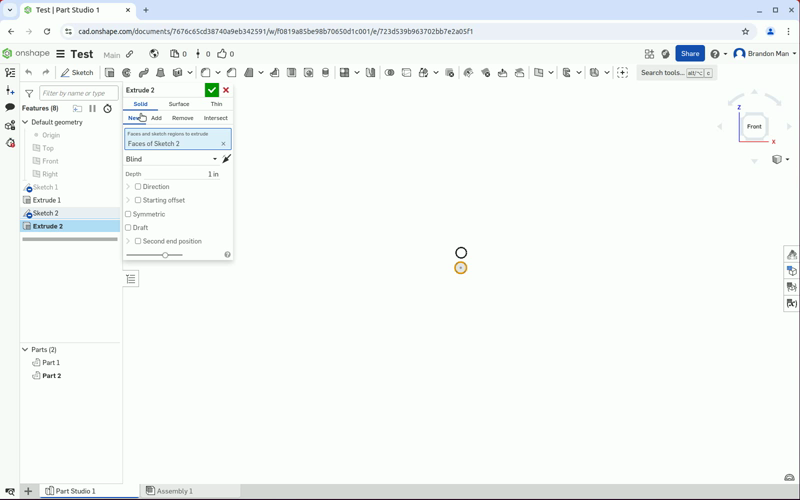
mouse_move(137, 120)
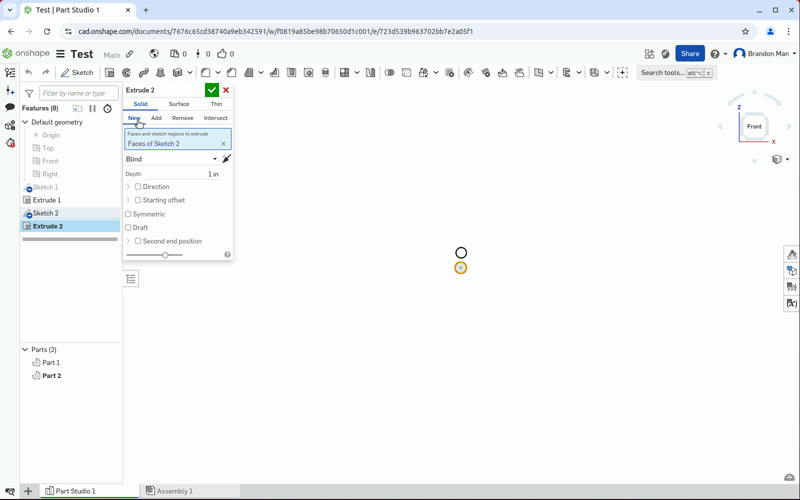
click(137, 120)
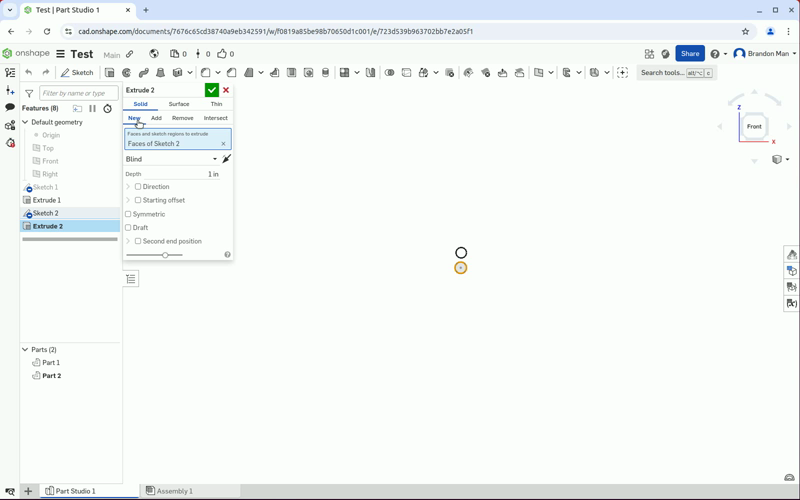
key(tab, 4)
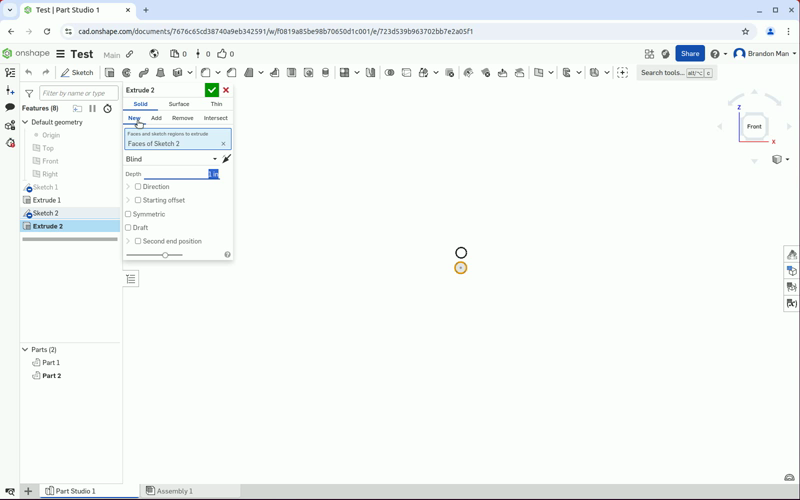
text(23.108)
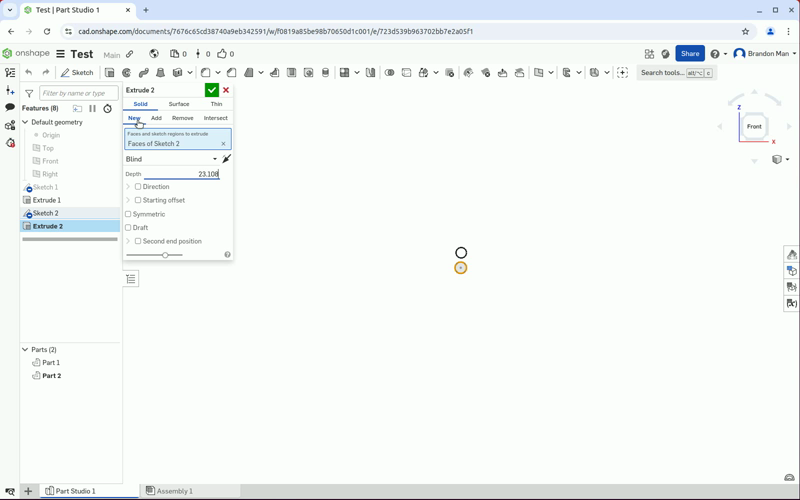
key(enter)
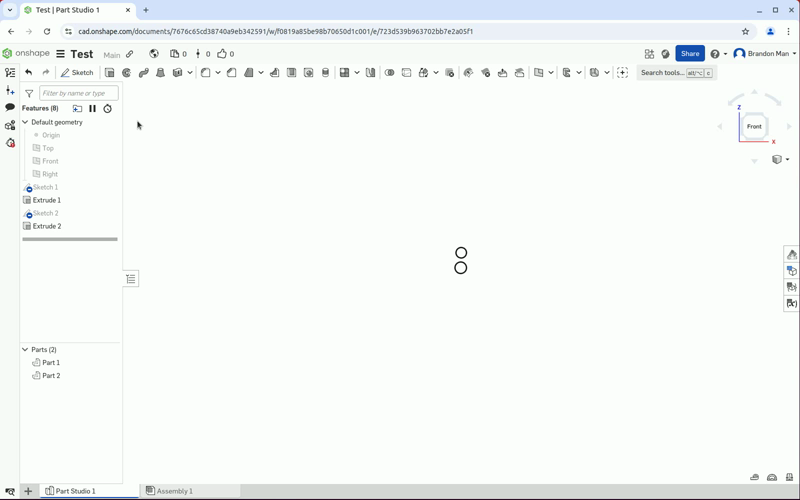
key(shift+h)
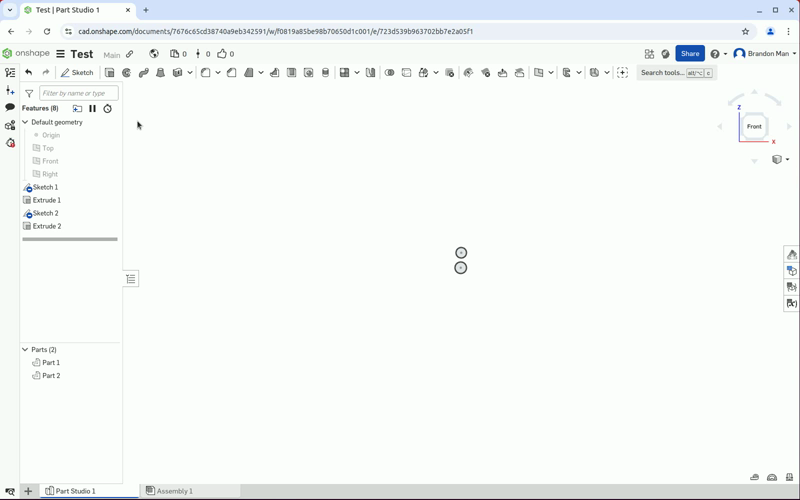
key(shift+h)
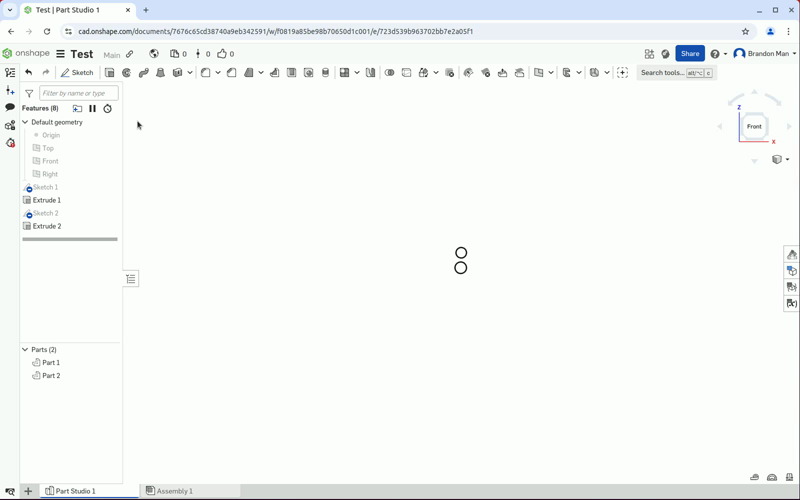
mouse_move(73, 189)
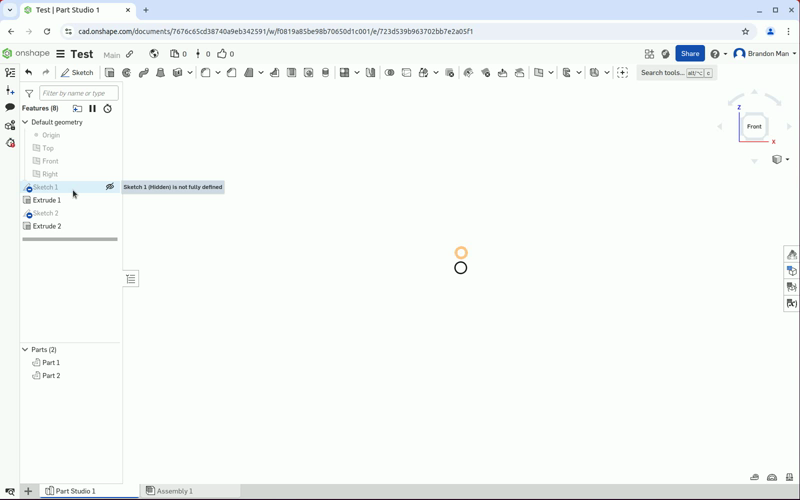
click(73, 189)
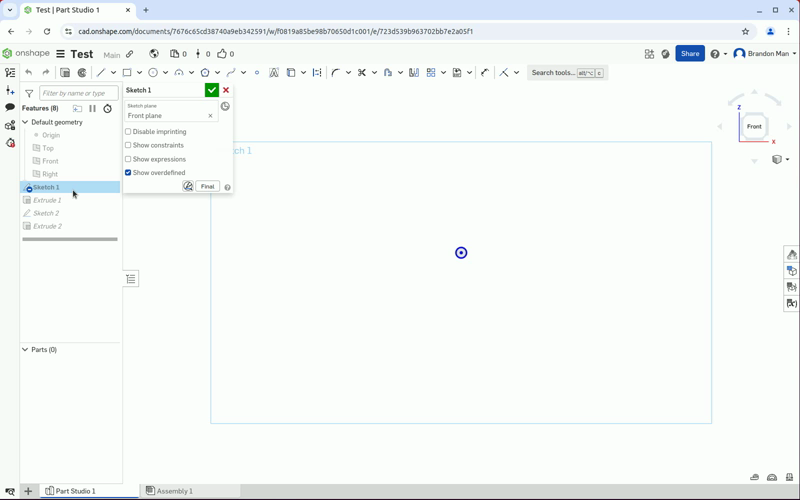
mouse_move(229, 92)
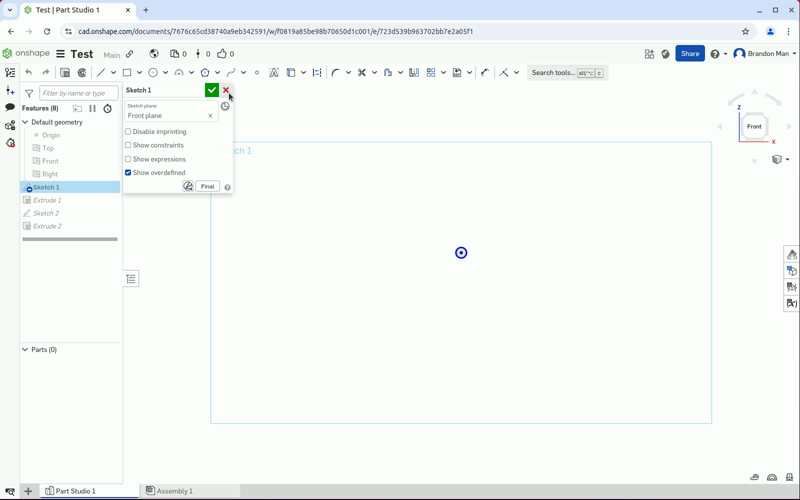
click(229, 92)
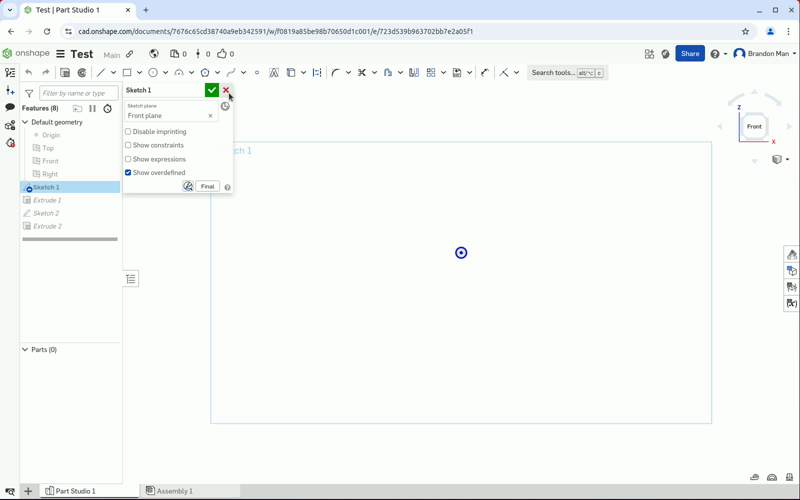
key(shift+s)
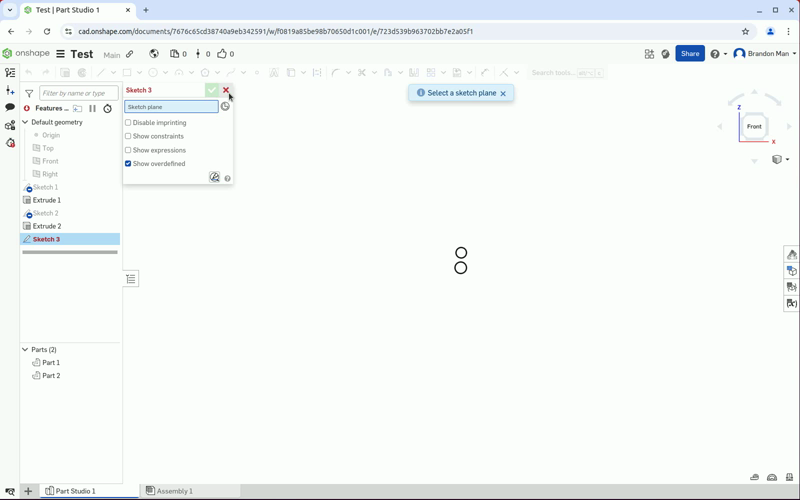
mouse_move(73, 163)
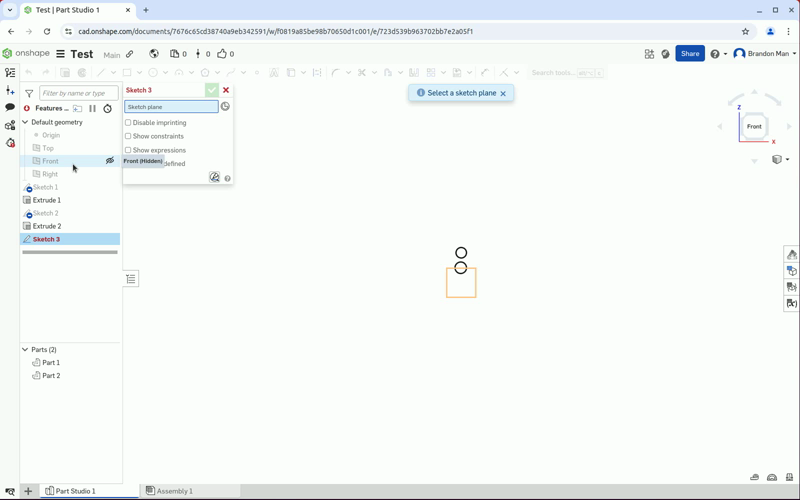
click(73, 163)
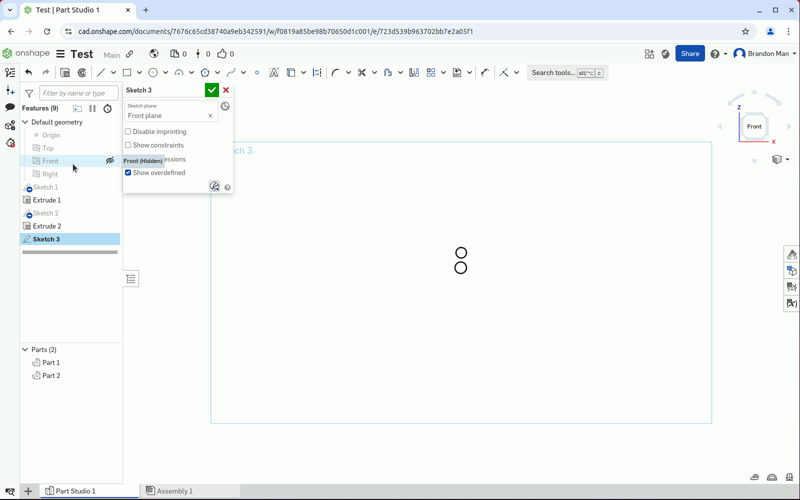
mouse_move(73, 352)
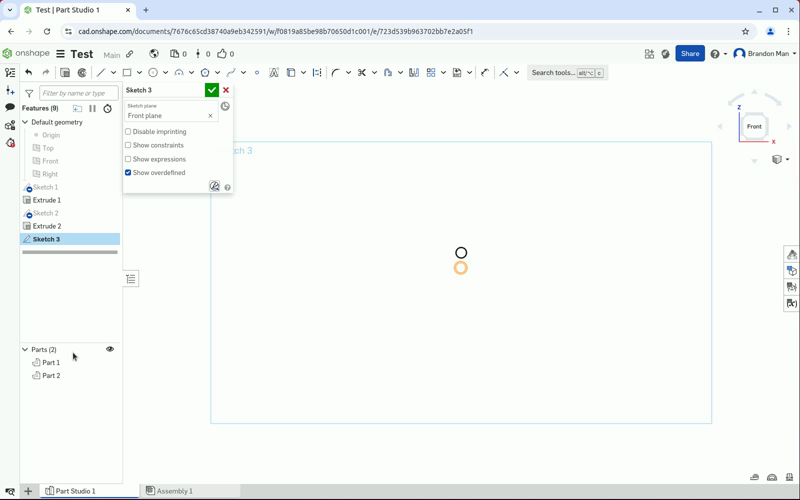
key(y)
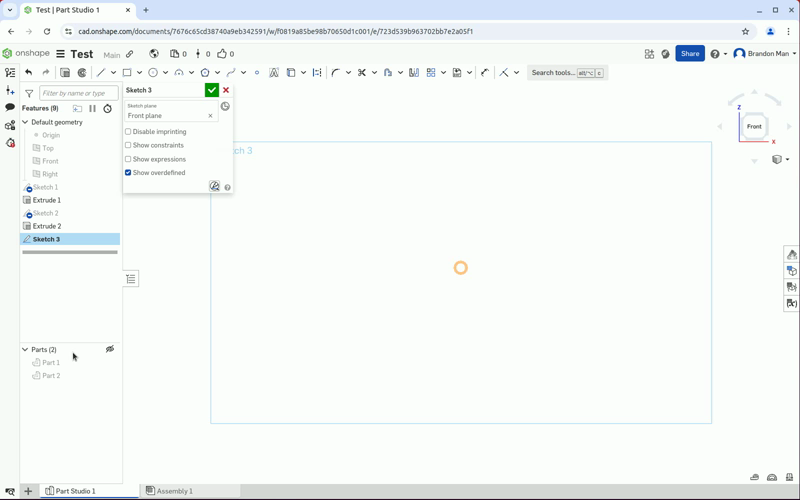
key(c)
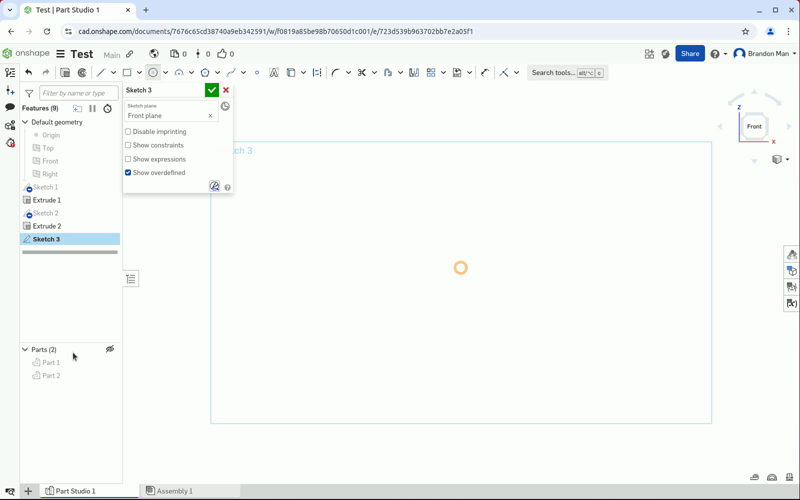
key_down(shift)
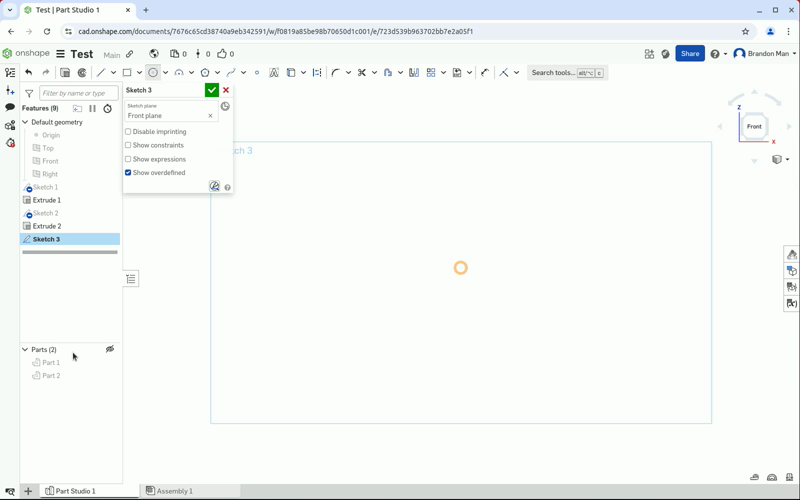
mouse_move(461, 282)
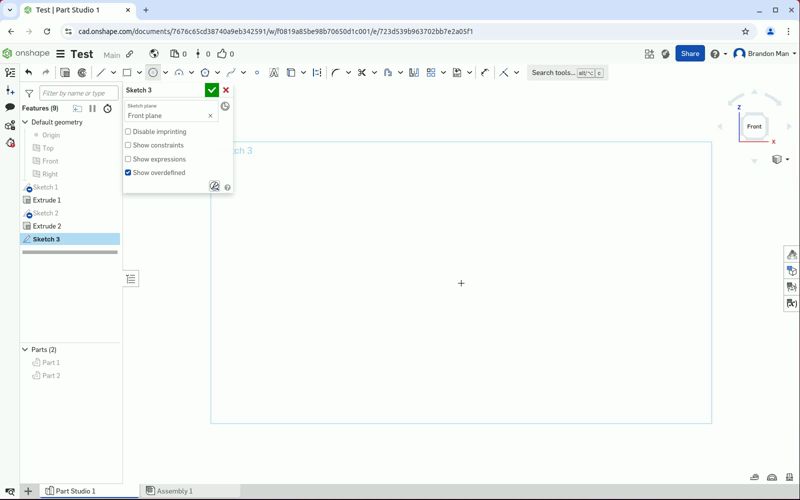
click(461, 282)
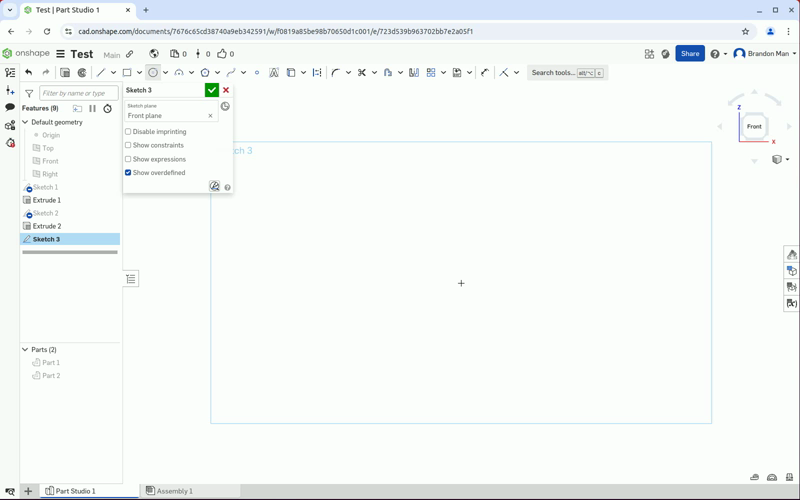
key_up(shift)
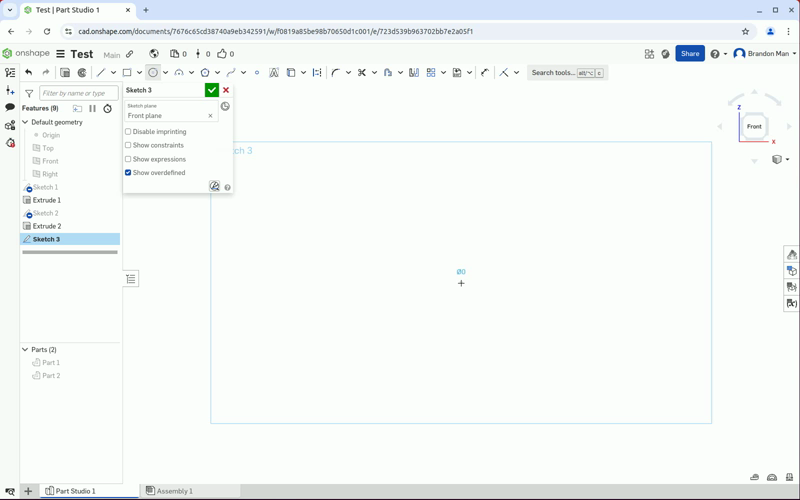
mouse_move(467, 282)
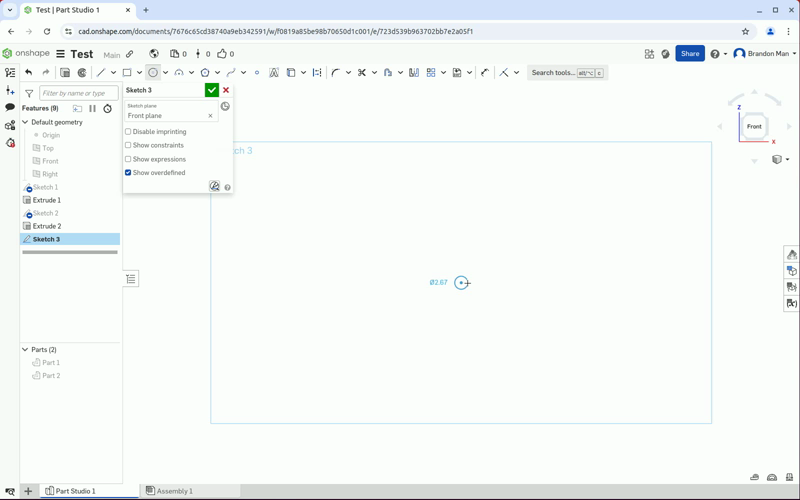
click(467, 282)
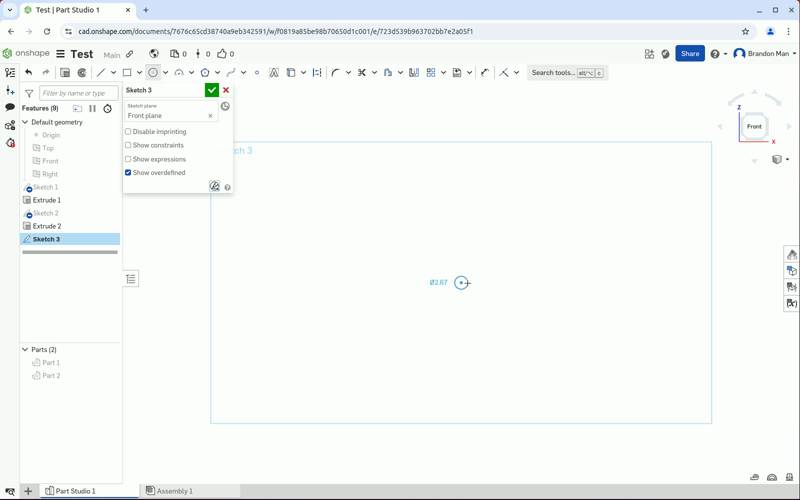
key(esc)
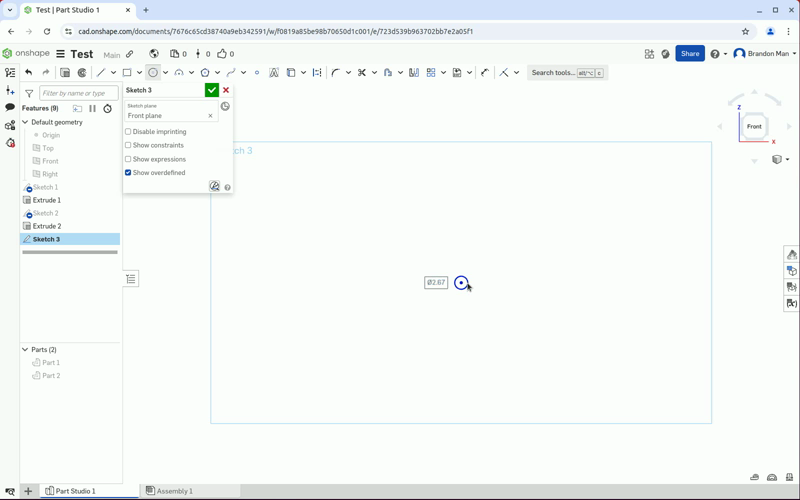
key(c)
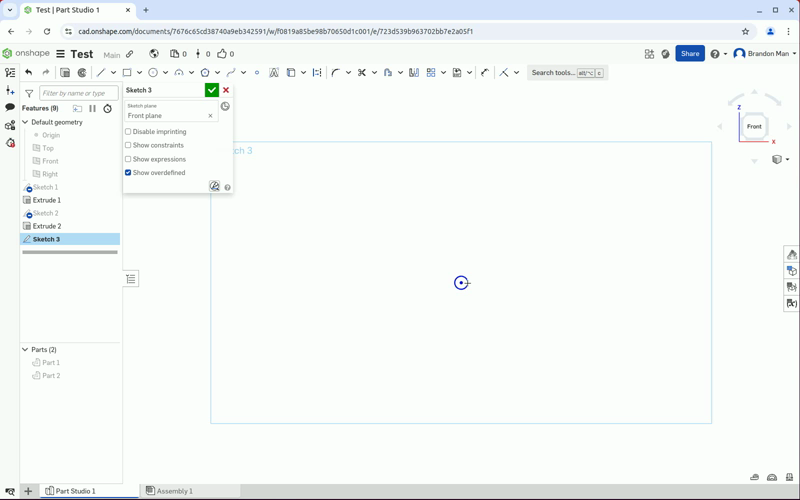
key_down(shift)
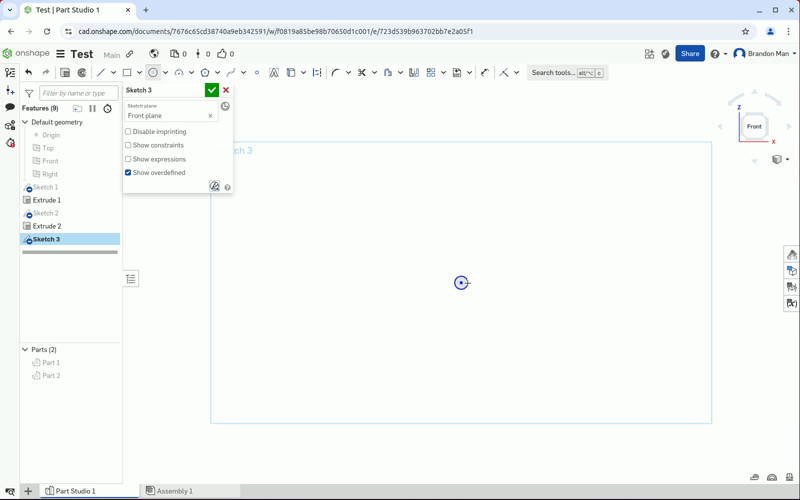
mouse_move(461, 282)
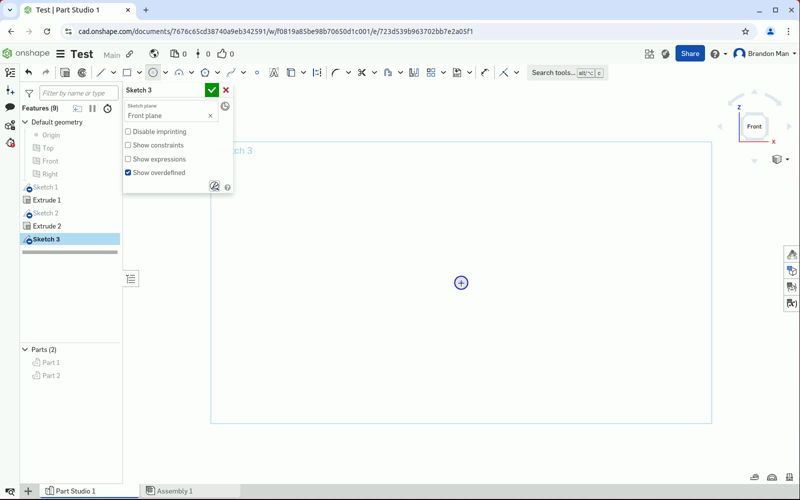
click(461, 282)
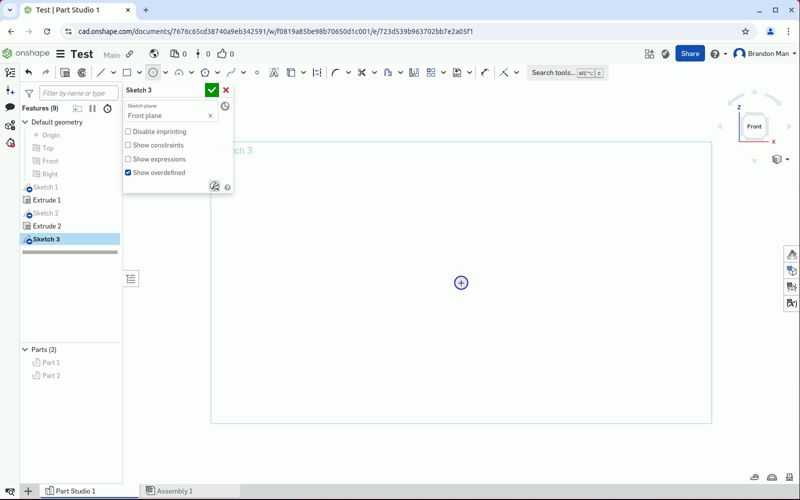
key_up(shift)
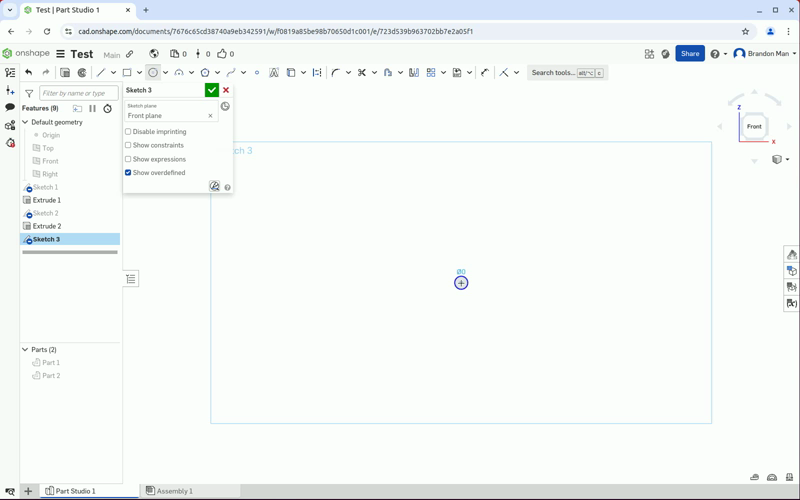
mouse_move(467, 282)
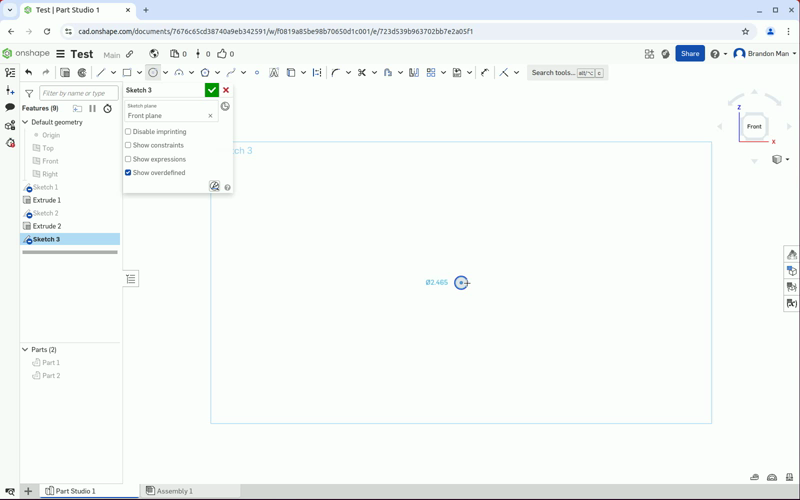
click(467, 282)
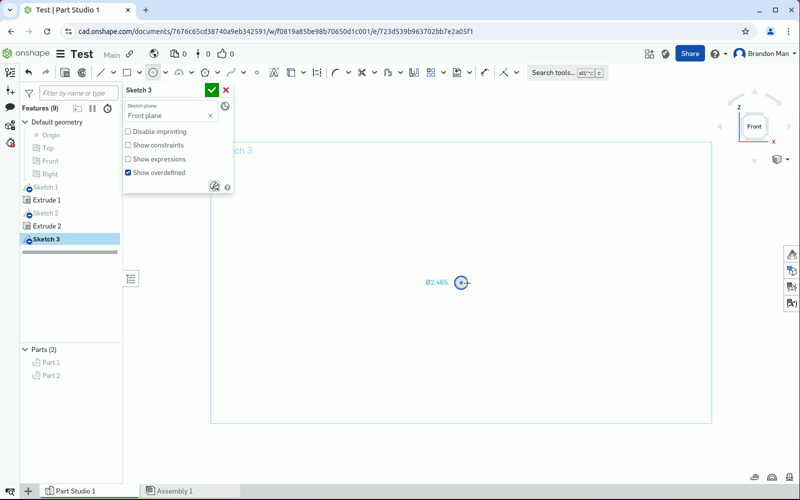
key(esc)
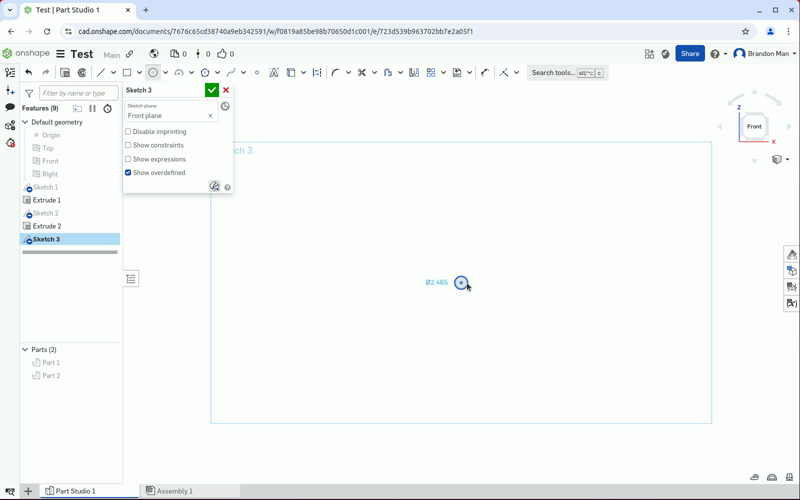
mouse_move(456, 286)
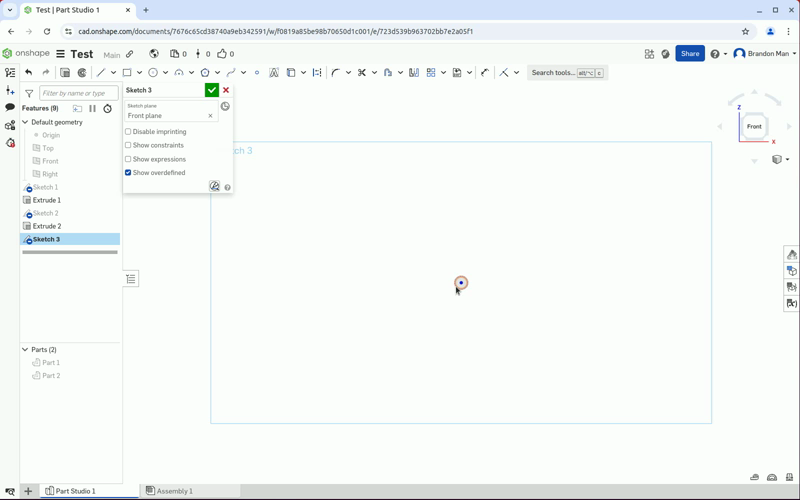
scroll(6)
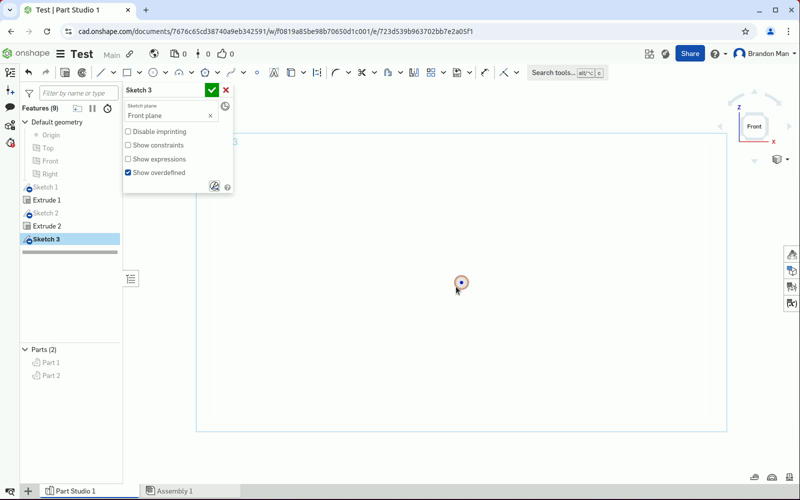
scroll(6)
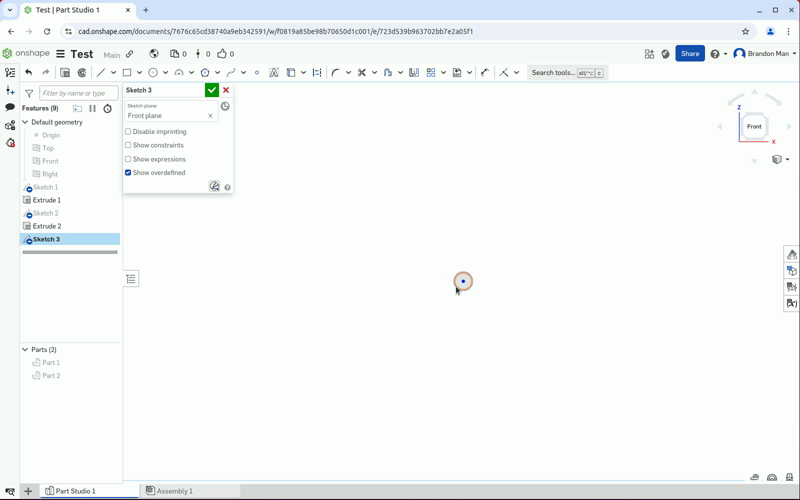
scroll(6)
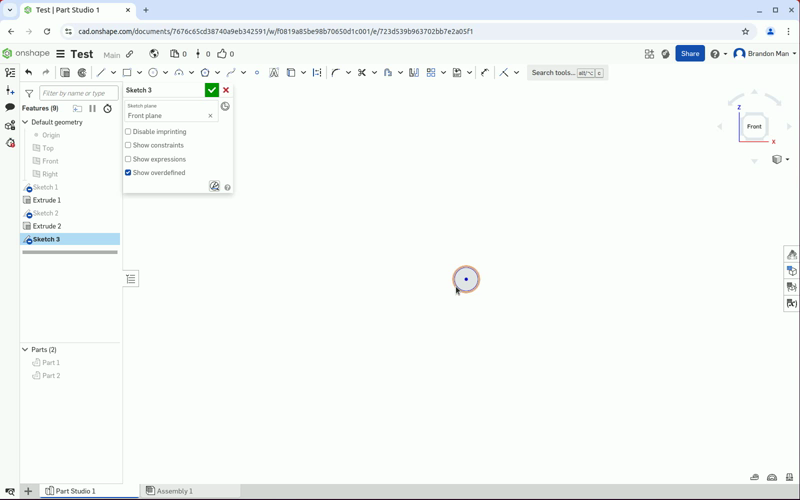
scroll(6)
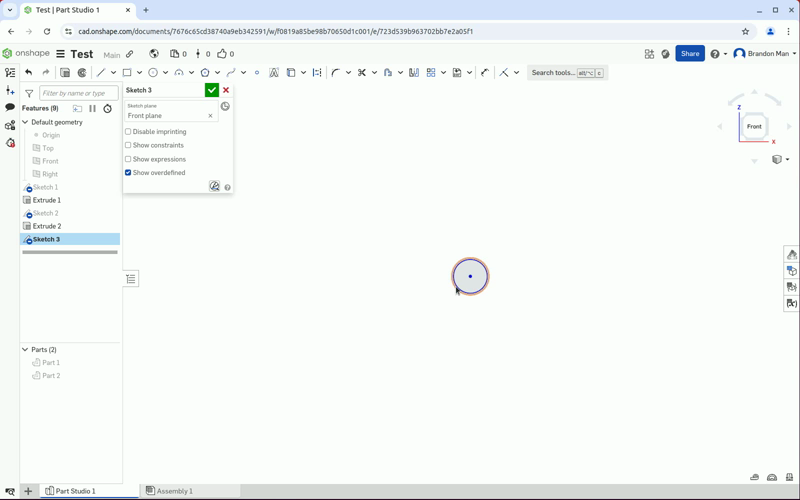
scroll(6)
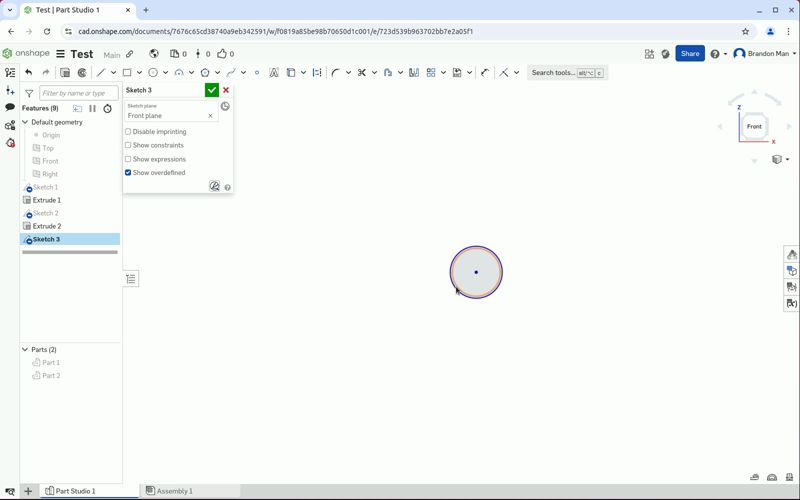
scroll(6)
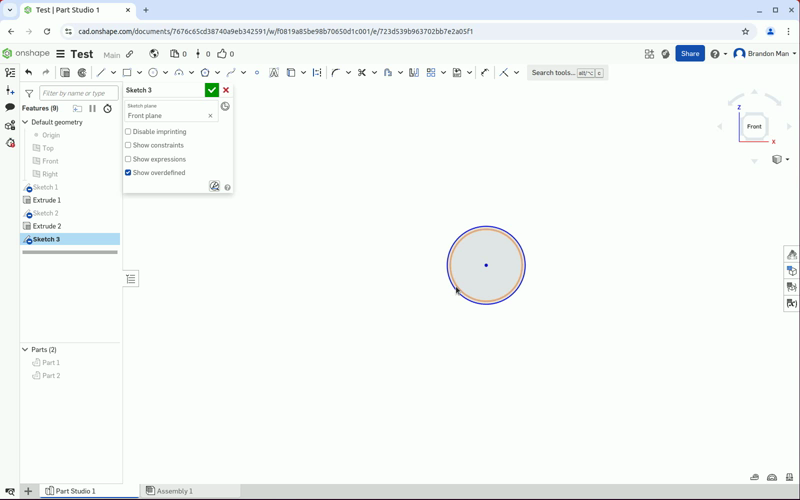
scroll(6)
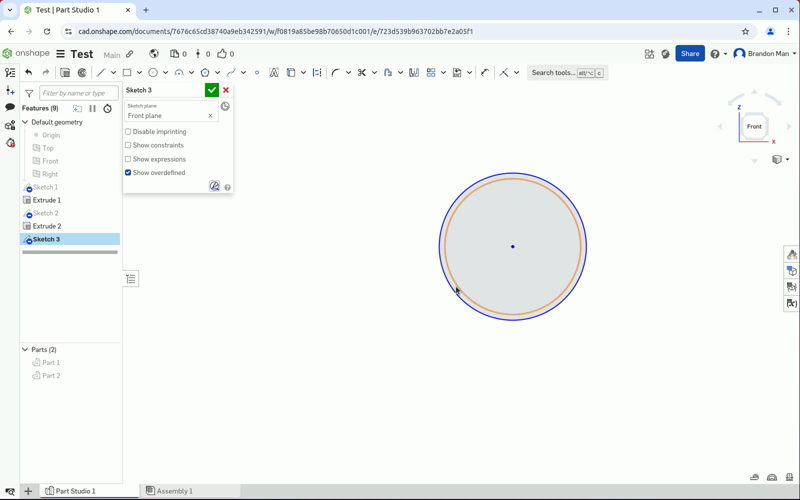
click(456, 286)
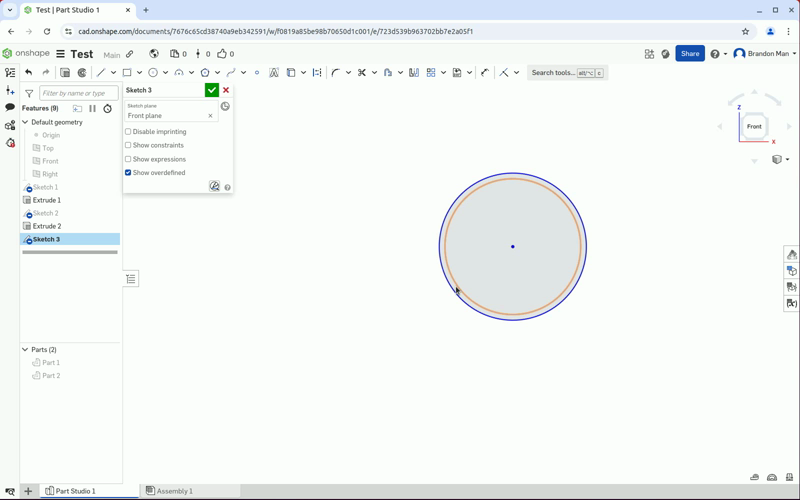
scroll(-6)
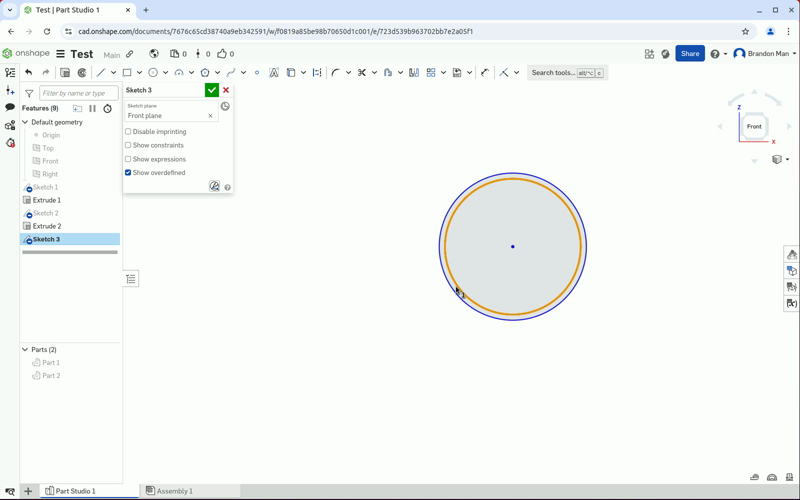
scroll(-6)
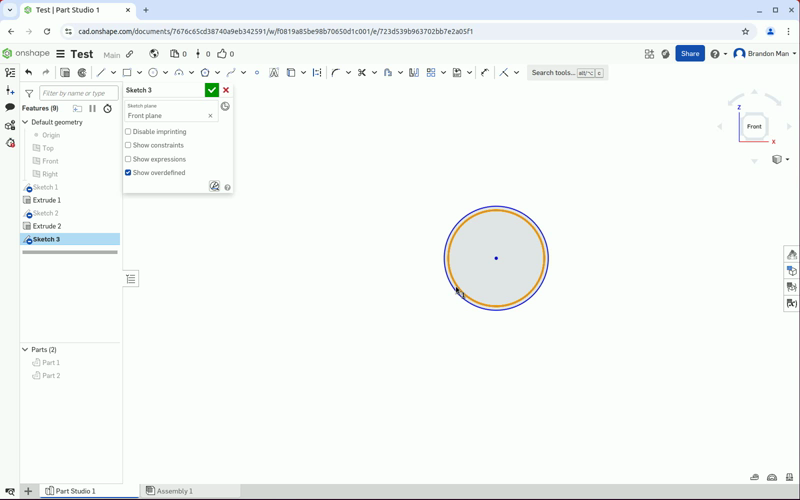
scroll(-6)
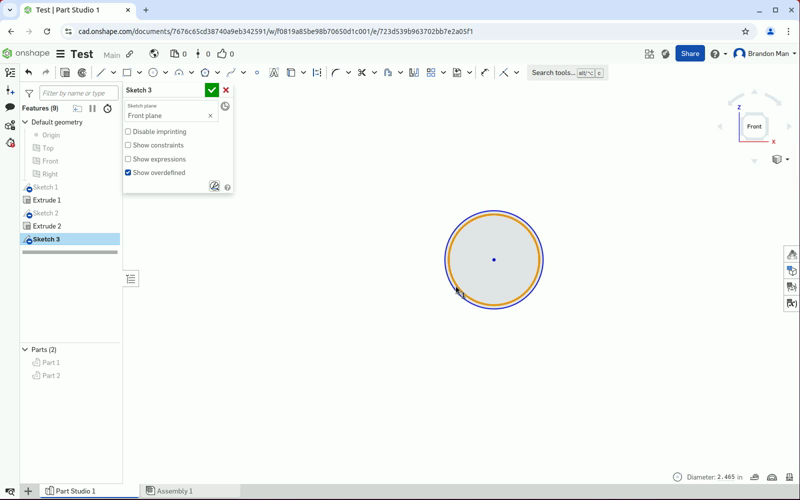
scroll(-6)
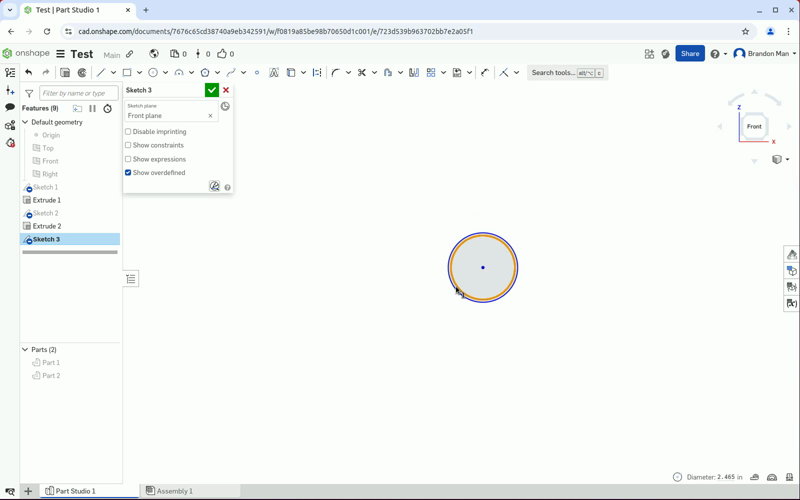
scroll(-6)
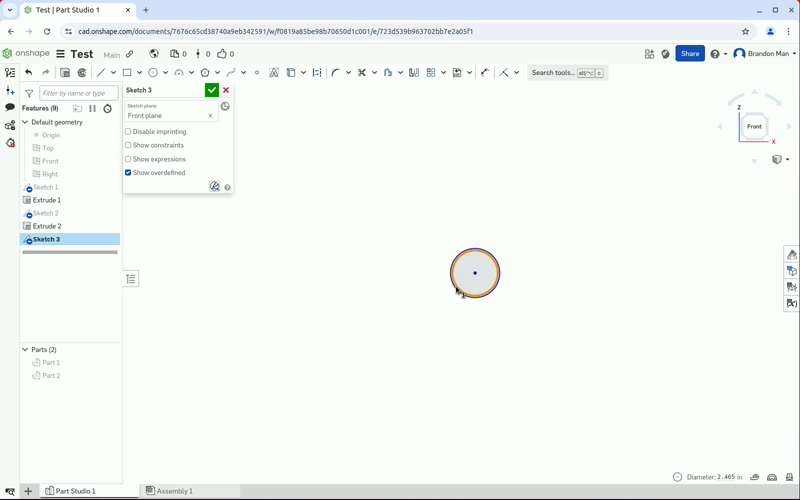
scroll(-6)
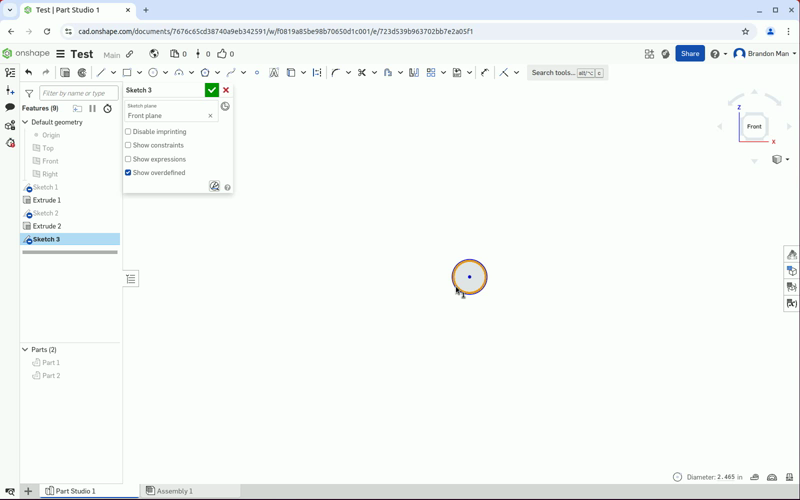
scroll(-6)
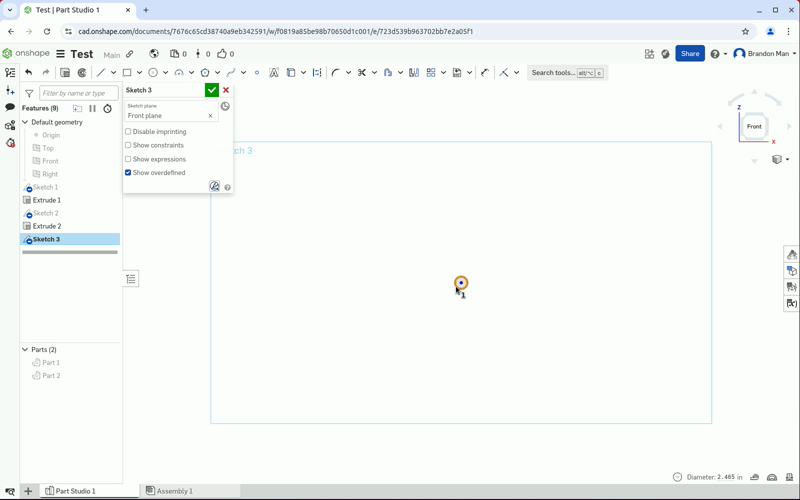
mouse_move(73, 352)
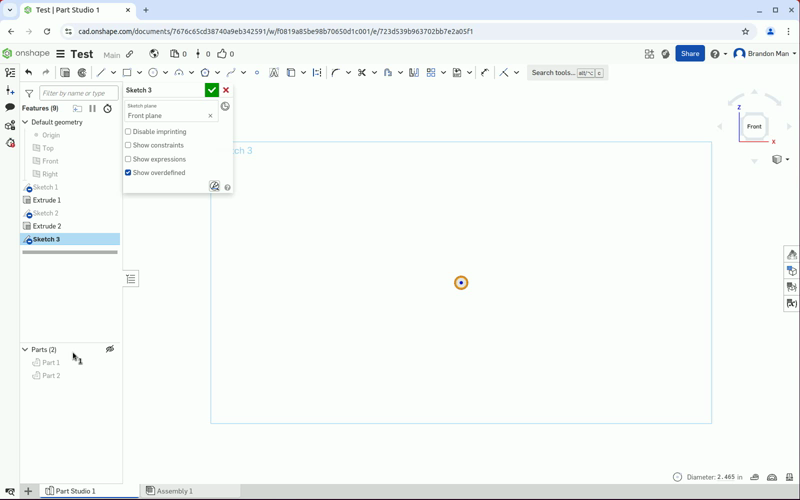
key(shift+y)
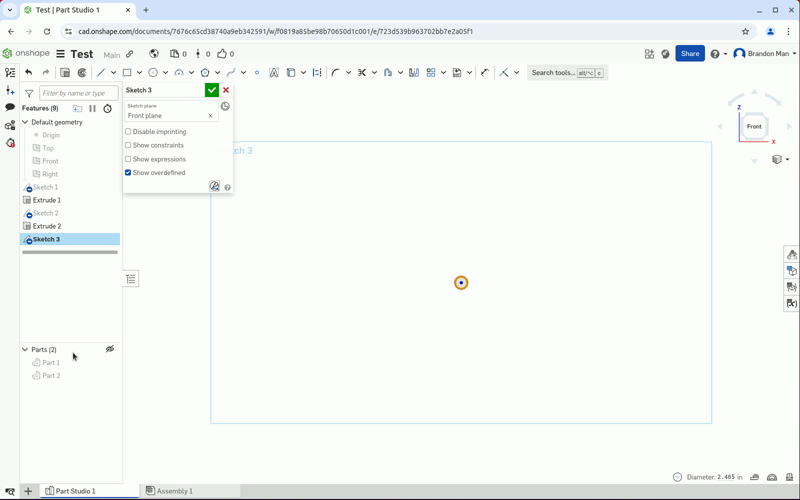
key(shift+e)
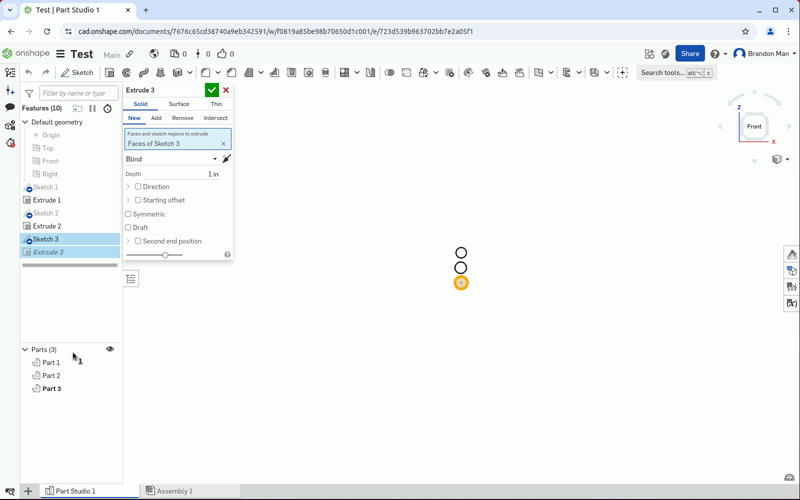
mouse_move(143, 106)
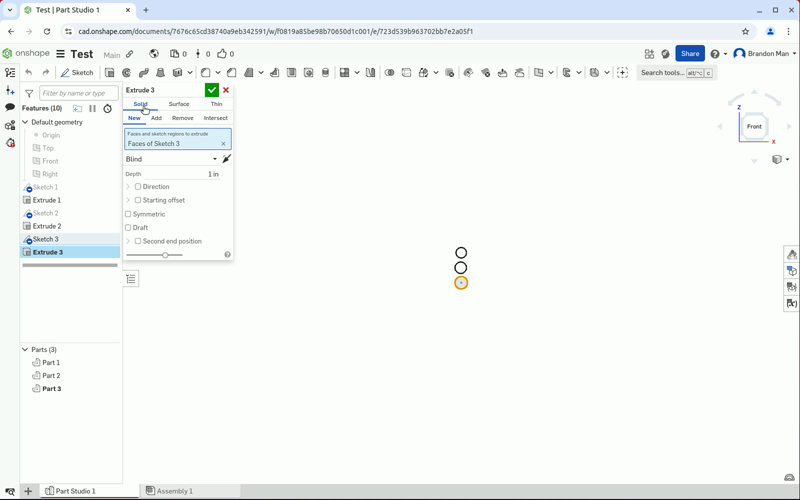
click(143, 106)
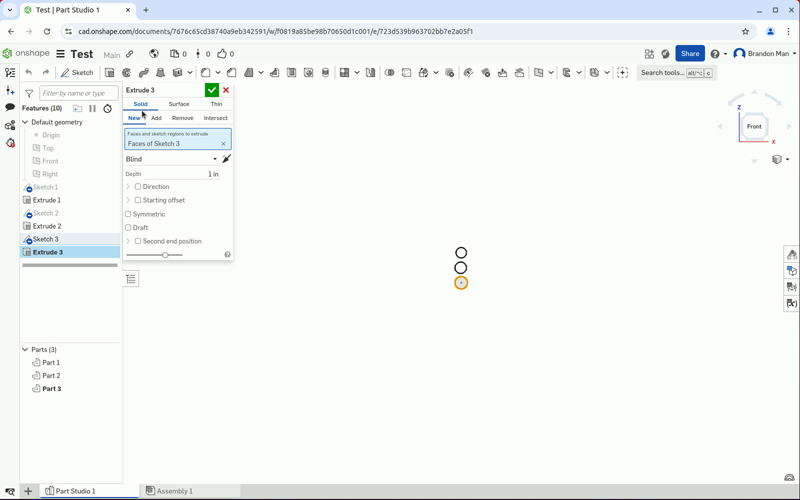
mouse_move(137, 120)
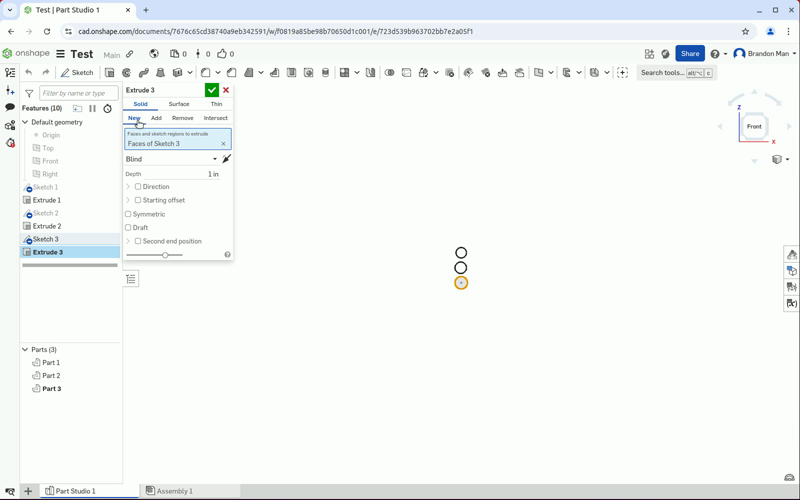
click(137, 120)
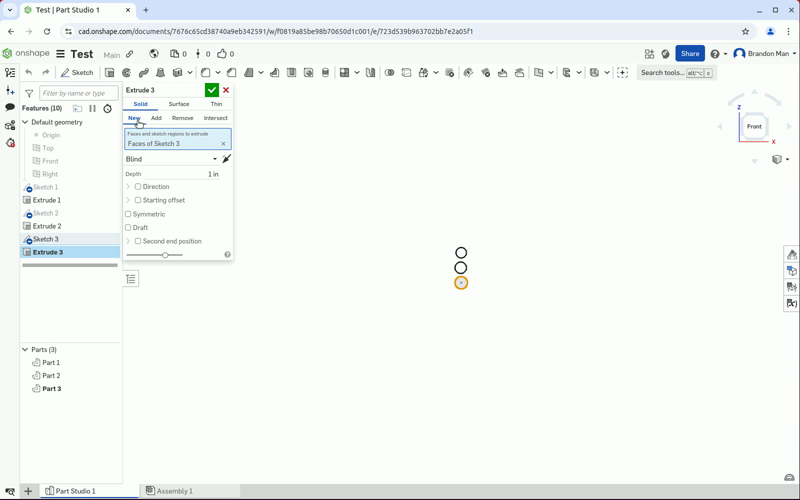
key(tab, 4)
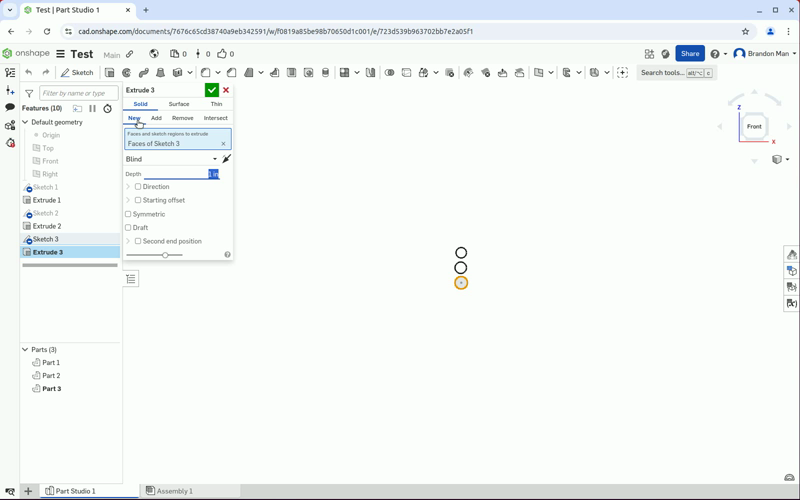
text(23.108)
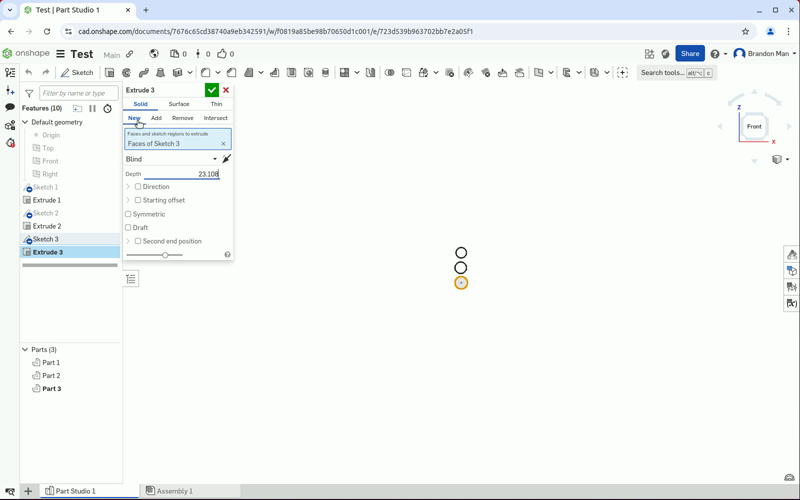
key(enter)
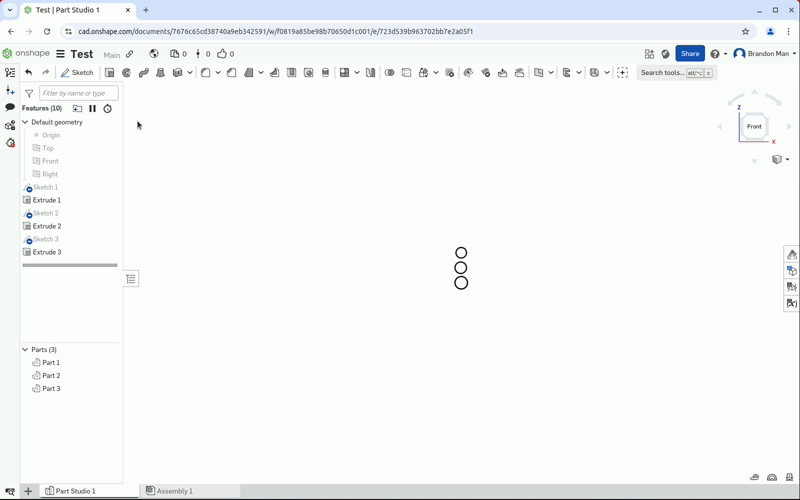
key(shift+h)
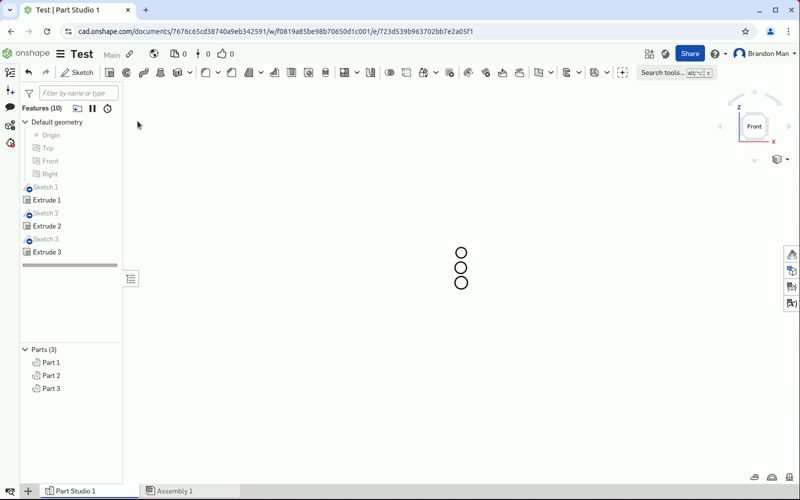
key(shift+h)
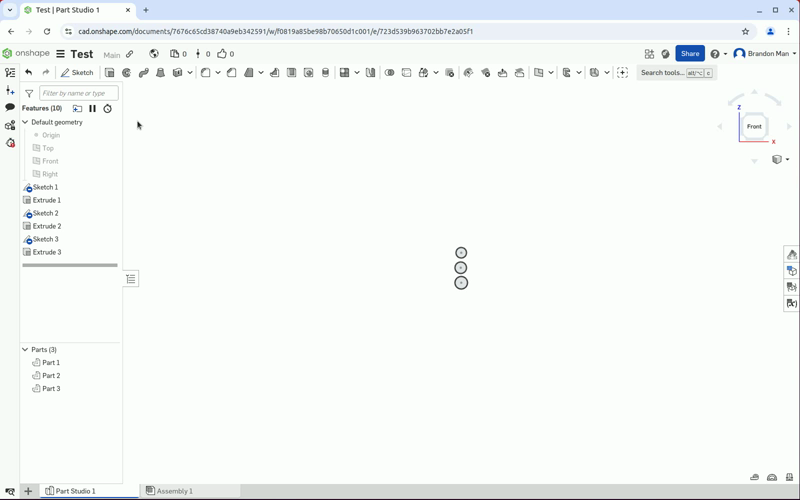
key(shift+7)
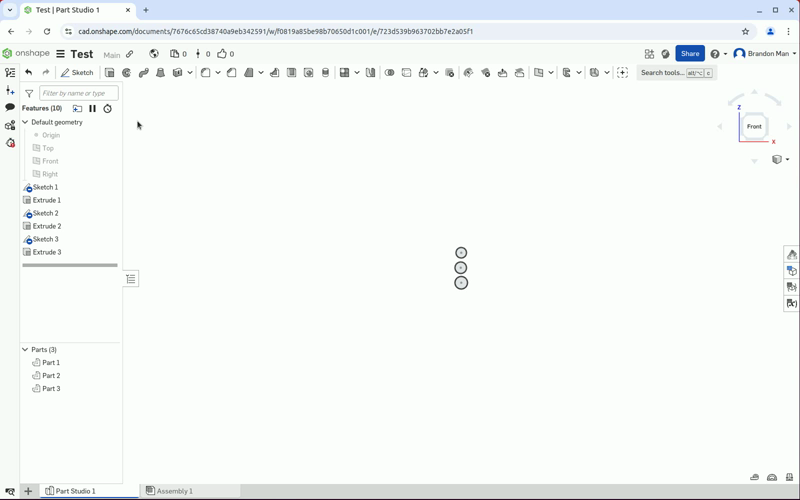
key(left, 2)
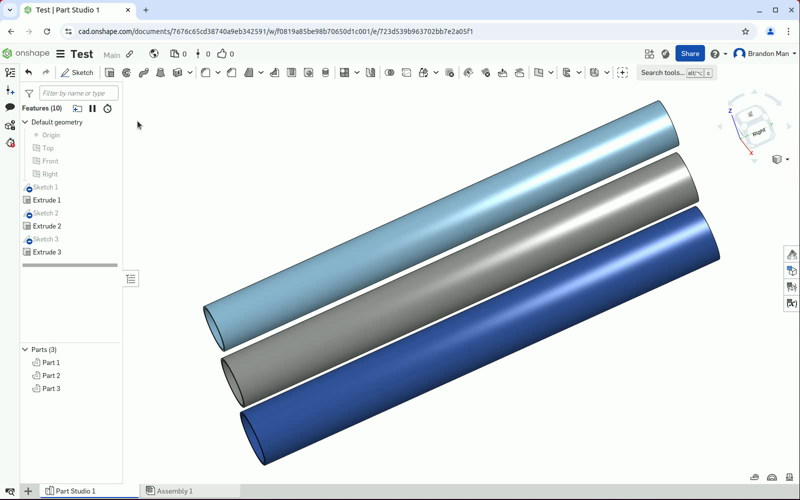
key(down, 2)
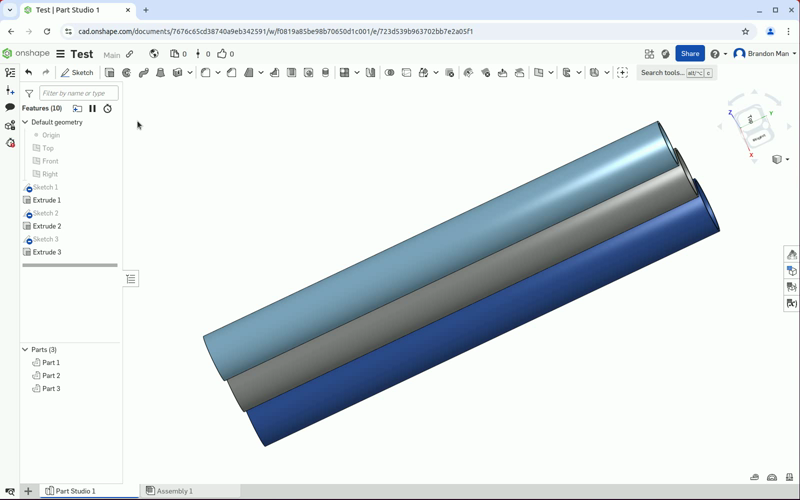
key(up, 2)
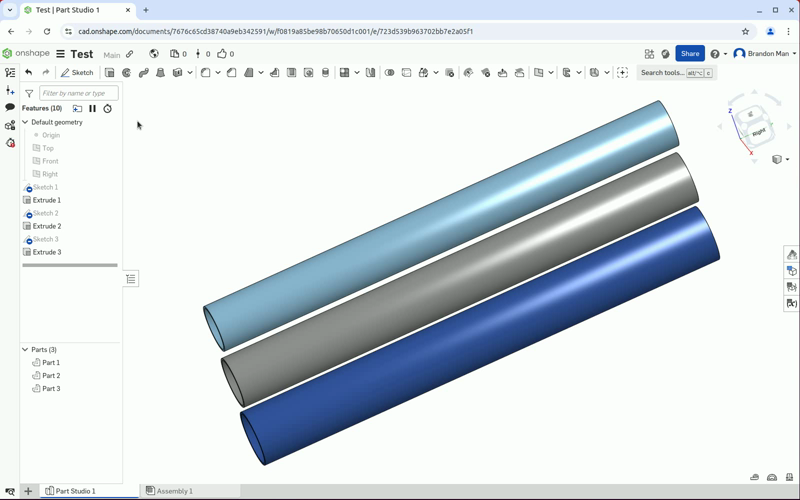
key(right, 2)
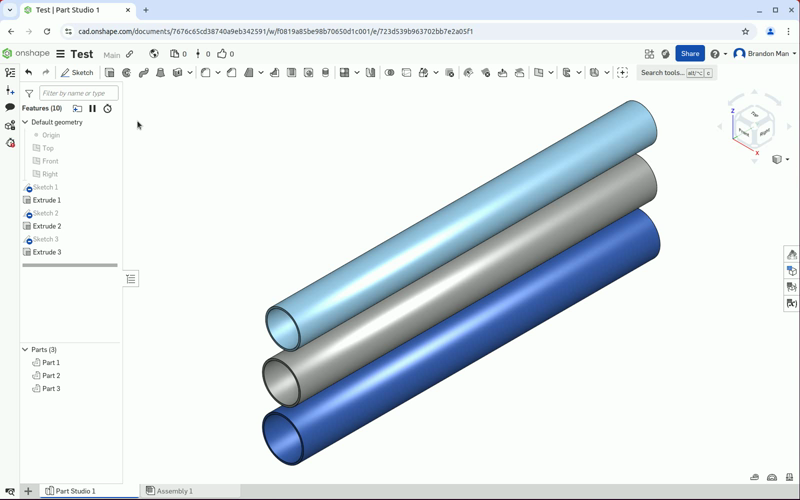
mouse_move(73, 189)
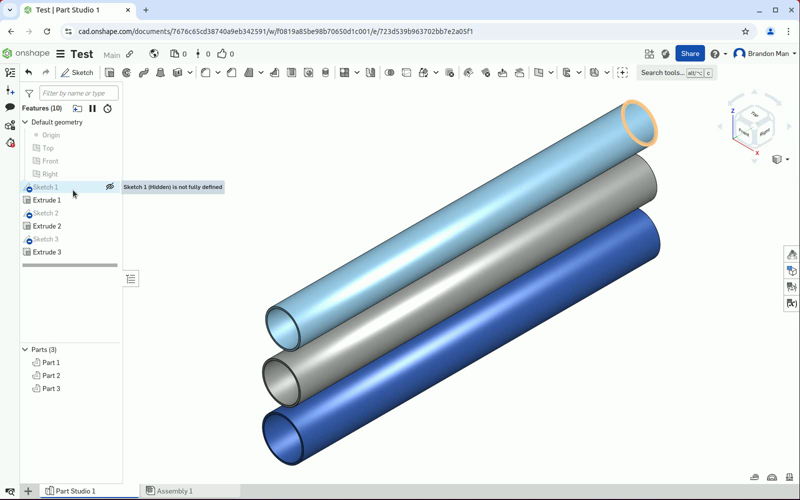
click(73, 189)